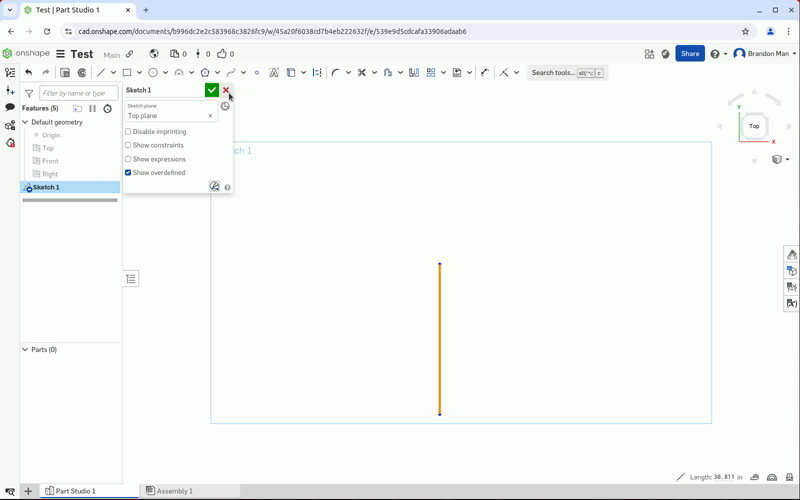
key(shift+h)
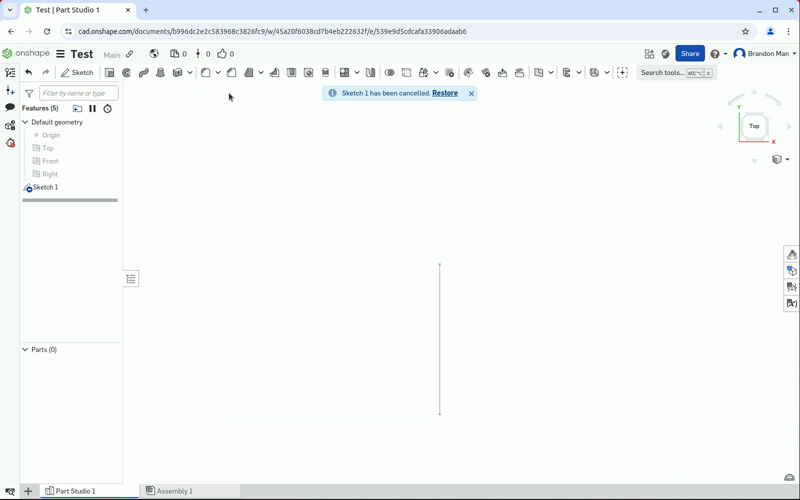
key(shift+s)
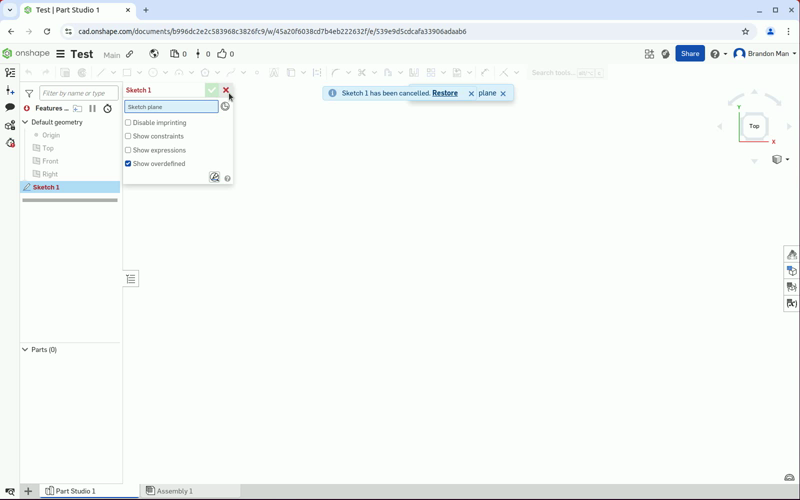
mouse_move(73, 150)
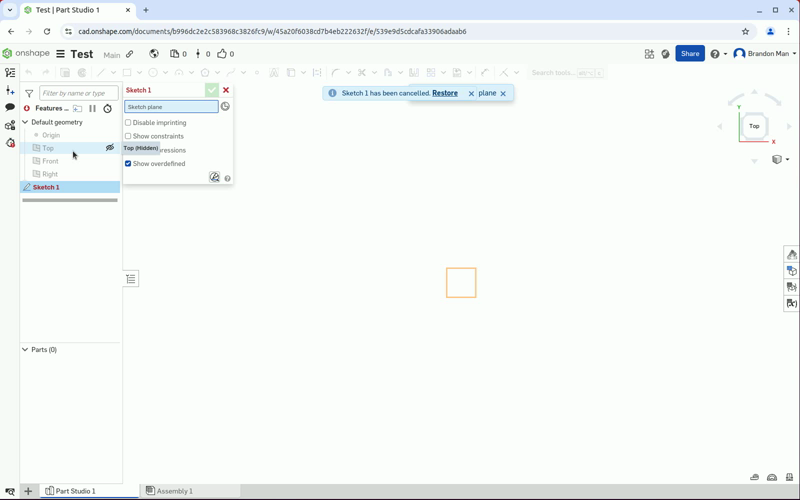
click(73, 150)
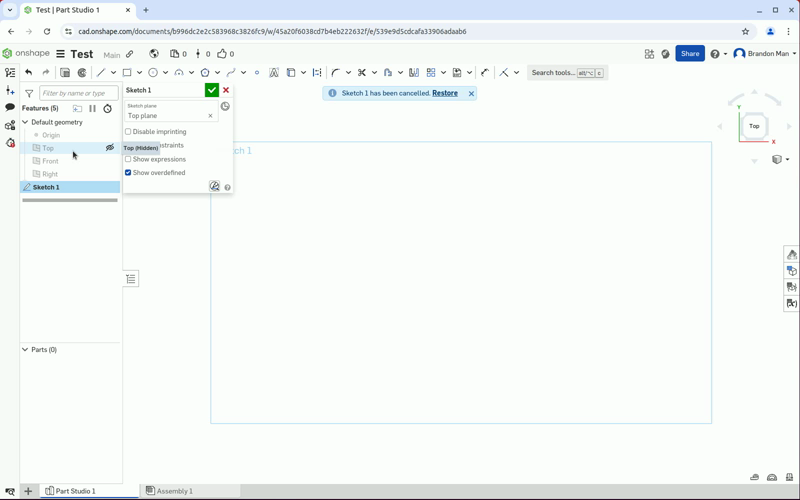
mouse_move(73, 352)
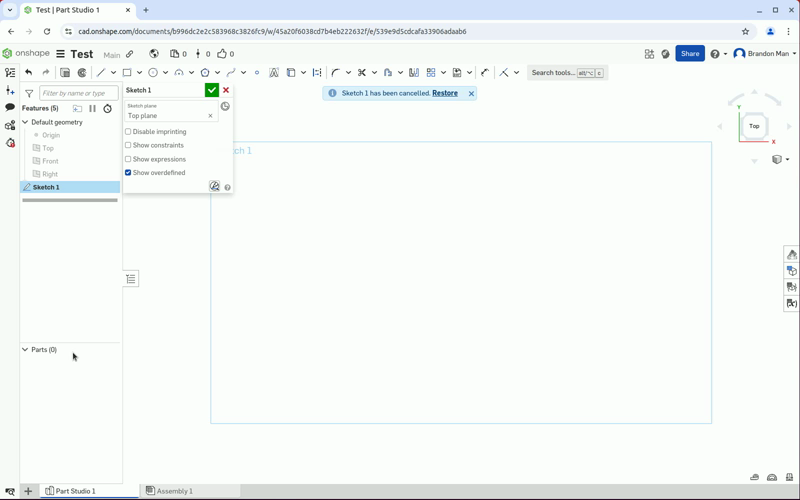
key(y)
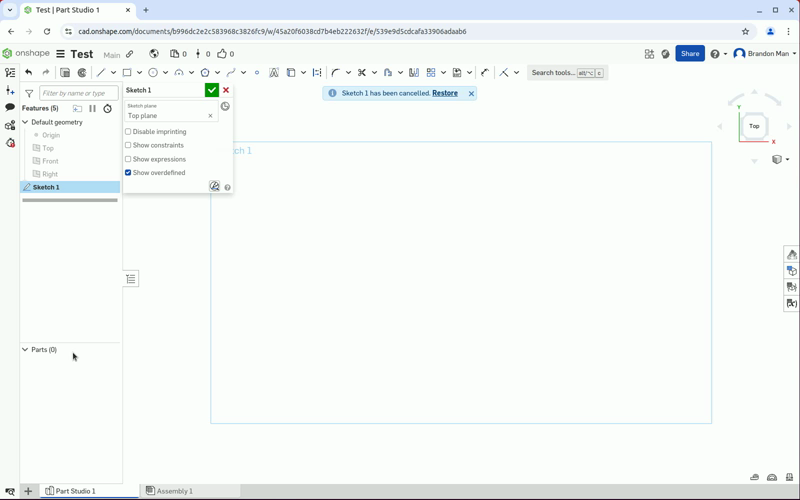
key(l)
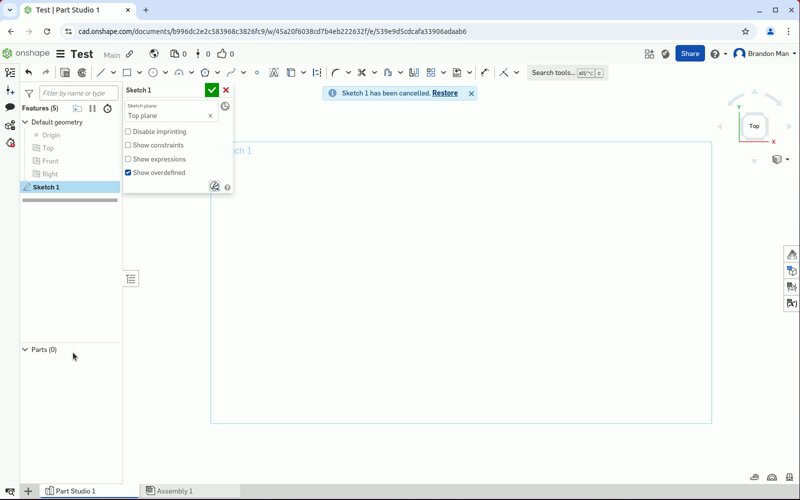
key_down(shift)
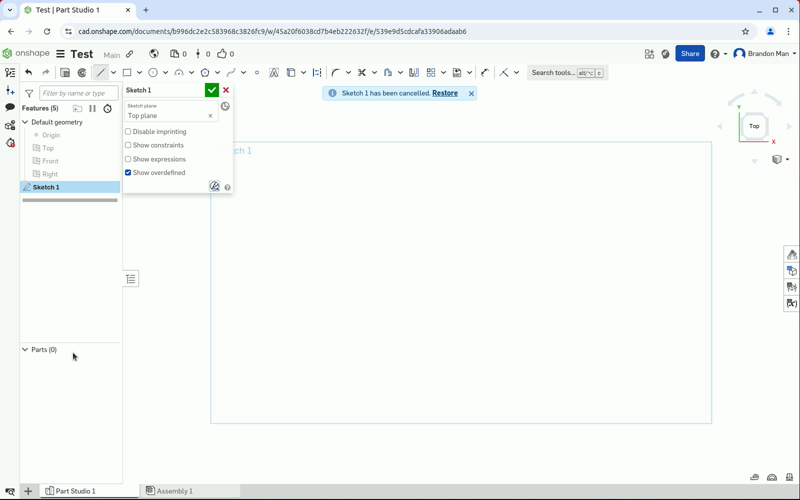
mouse_move(456, 287)
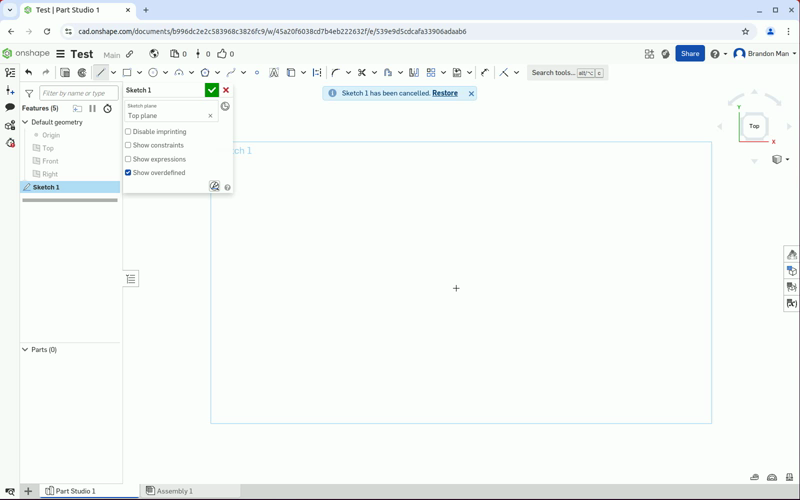
click(456, 287)
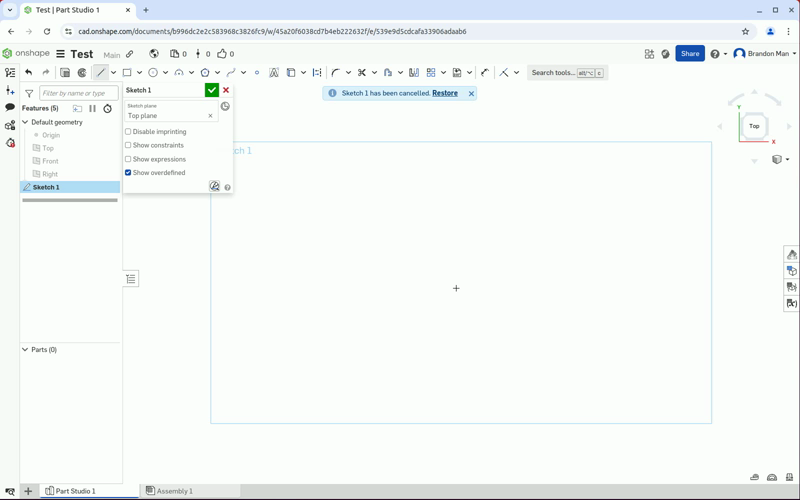
key_up(shift)
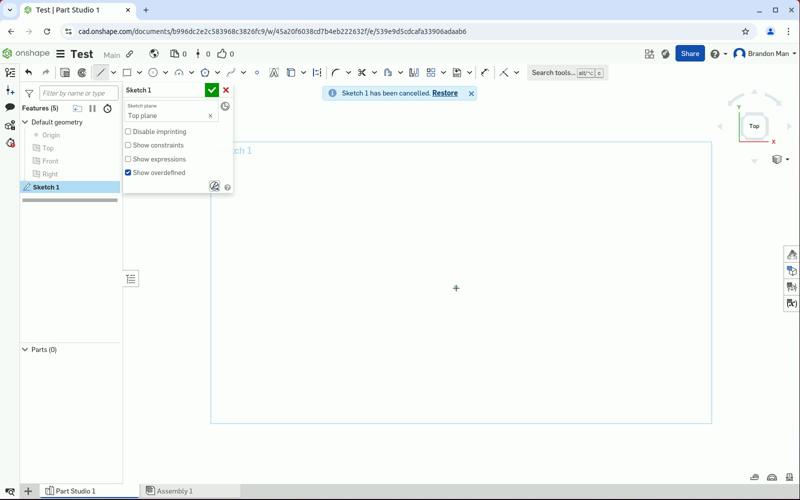
key_down(shift)
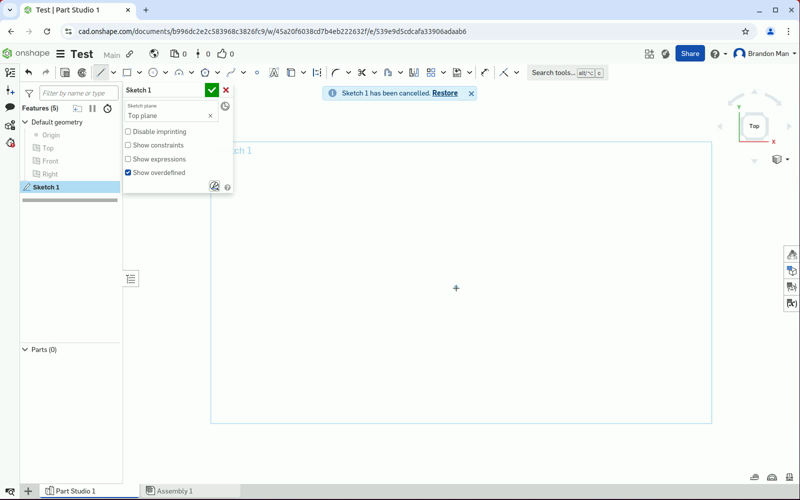
mouse_move(486, 287)
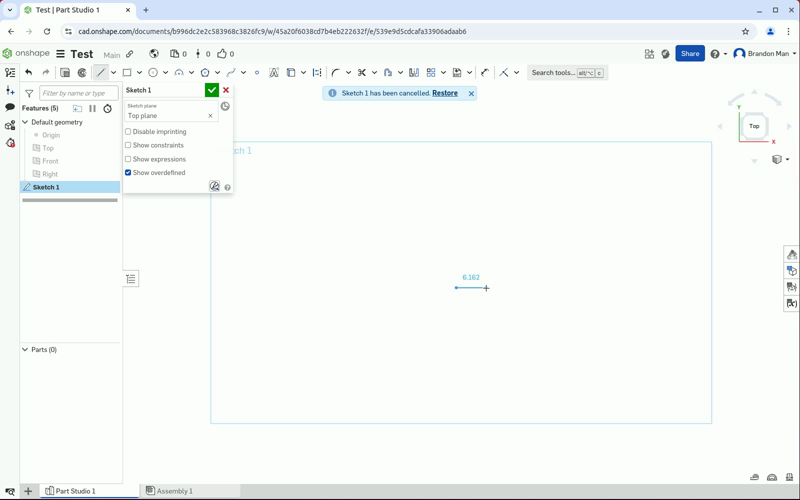
mouse_move(466, 287)
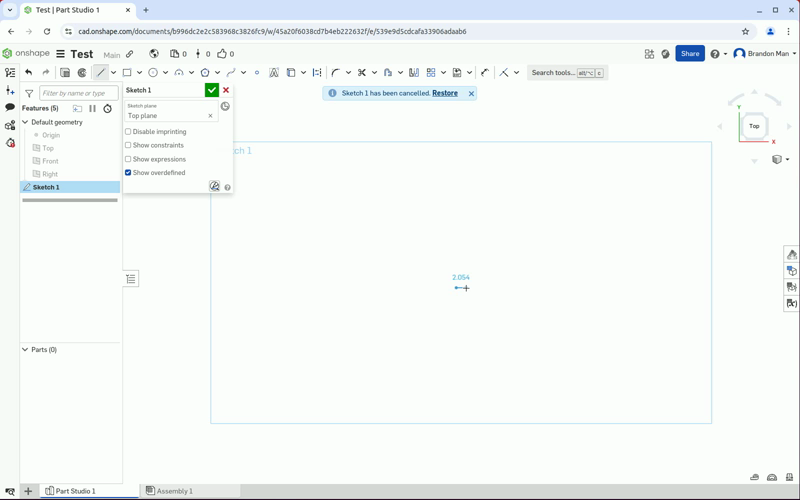
click(466, 287)
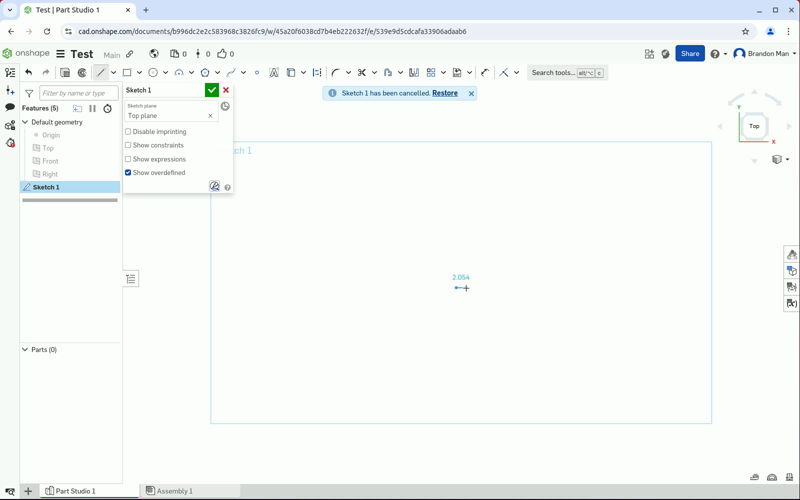
key_up(shift)
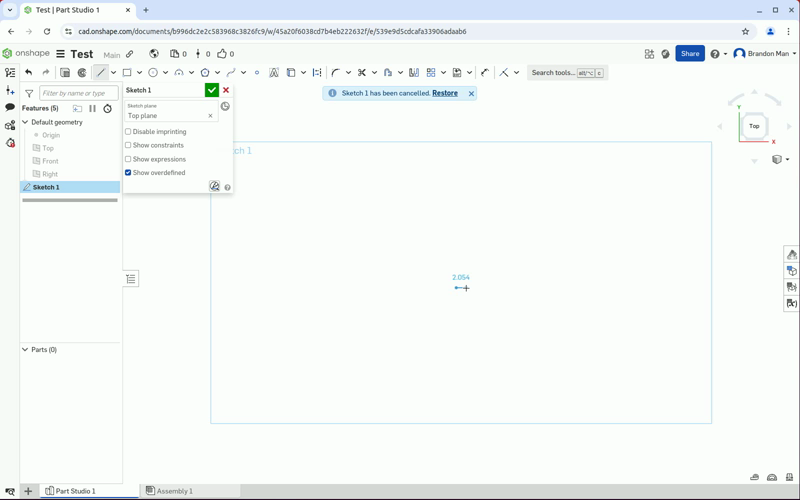
key_down(shift)
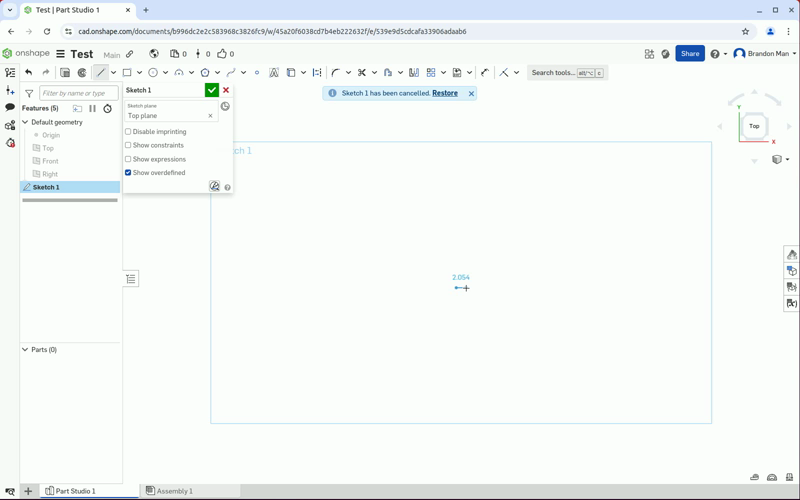
mouse_move(496, 287)
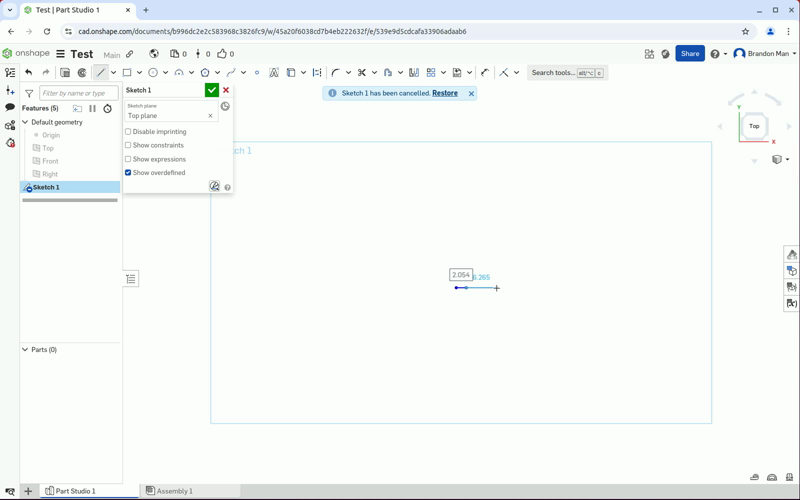
mouse_move(466, 277)
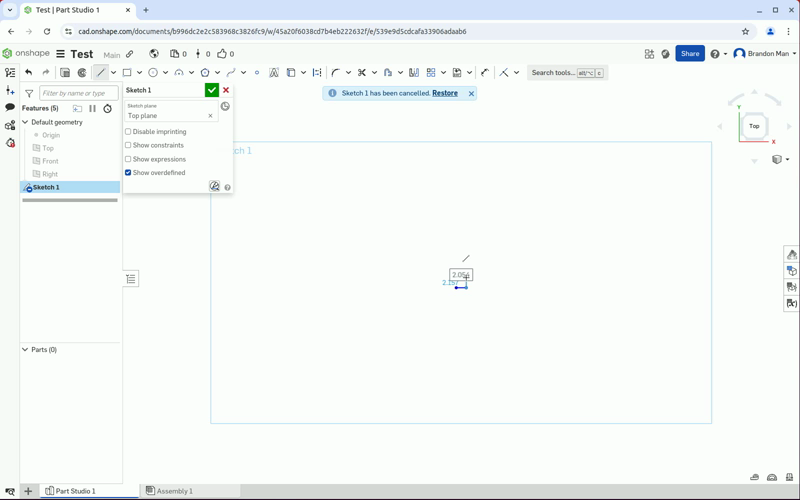
click(466, 277)
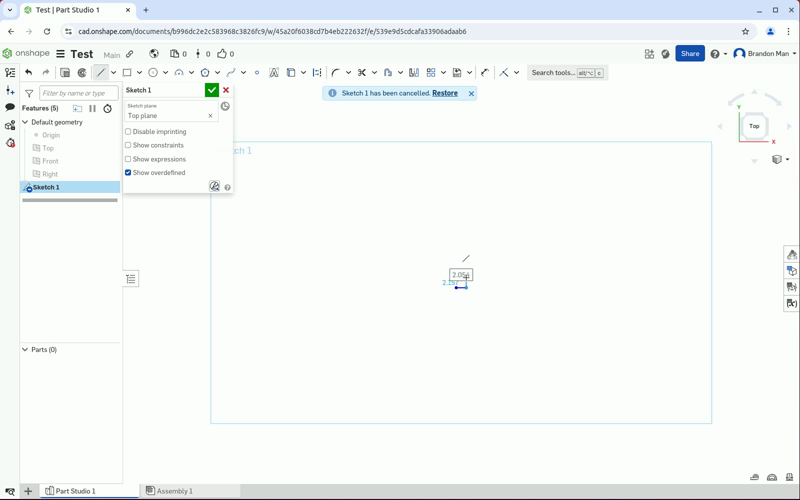
key_up(shift)
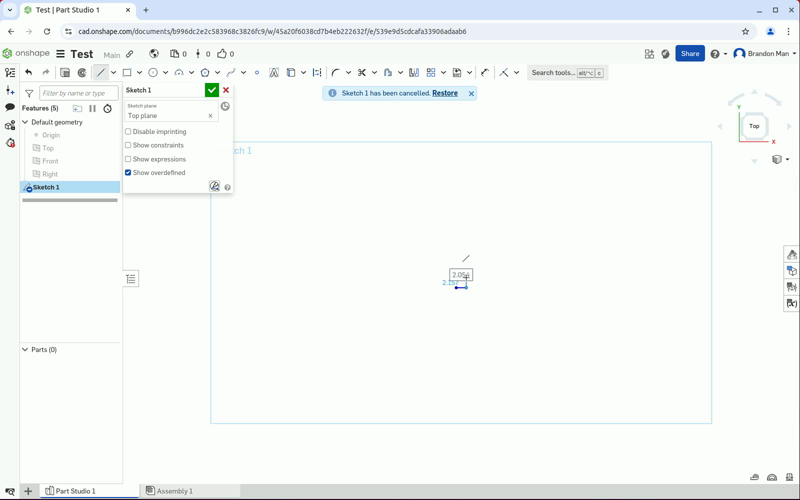
key_down(shift)
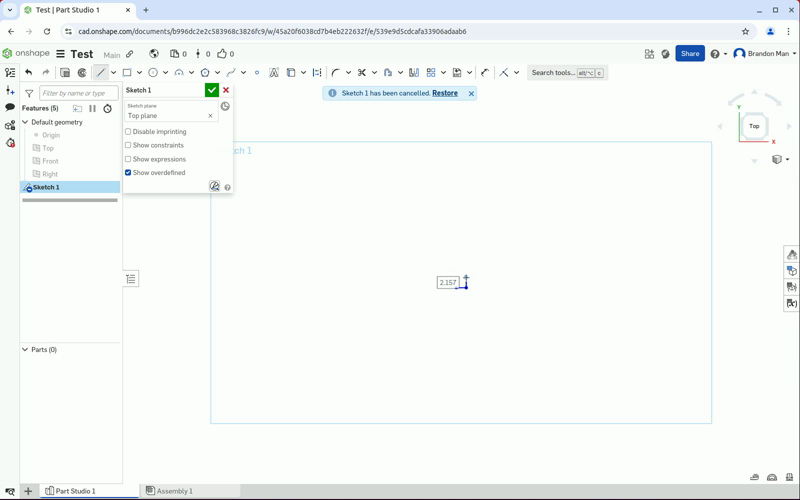
mouse_move(496, 277)
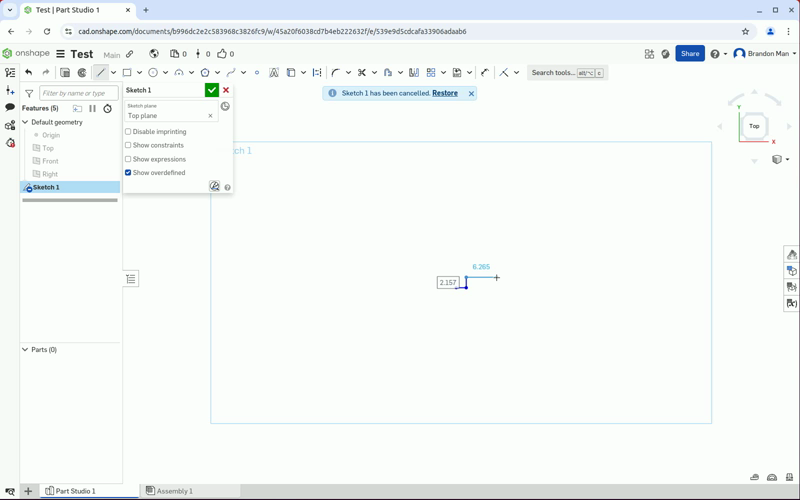
mouse_move(456, 277)
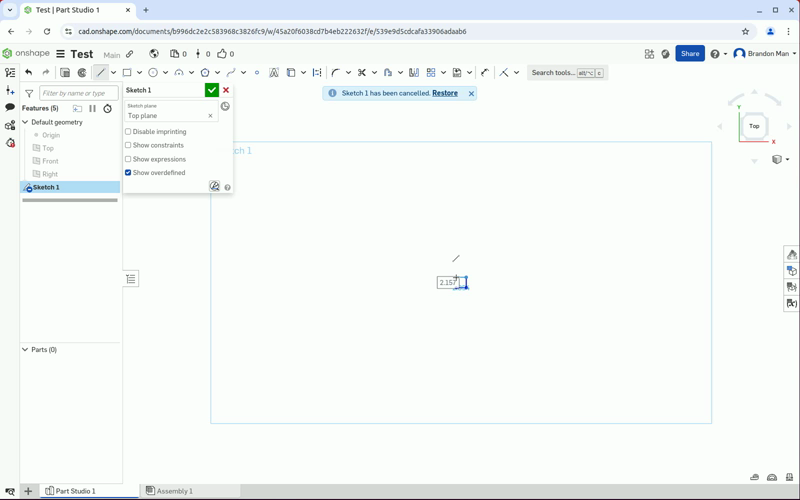
click(456, 277)
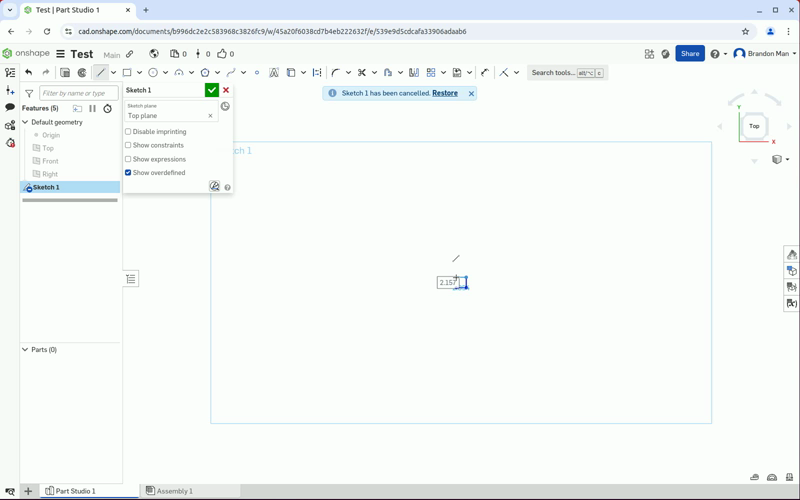
key_up(shift)
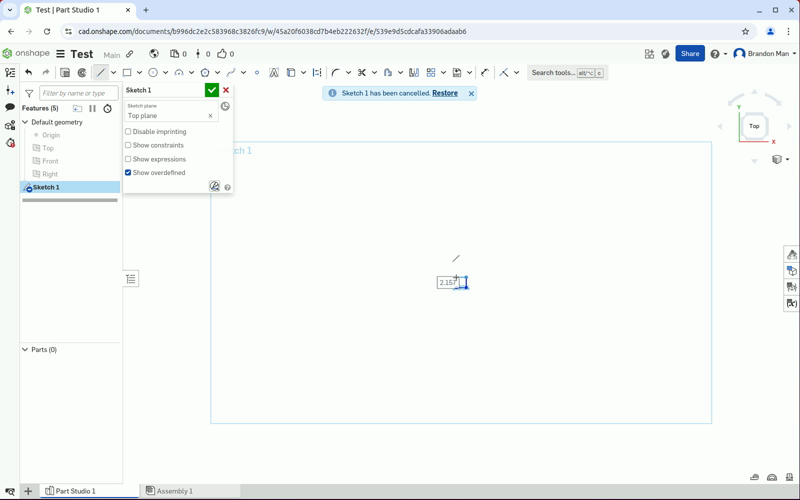
mouse_move(486, 277)
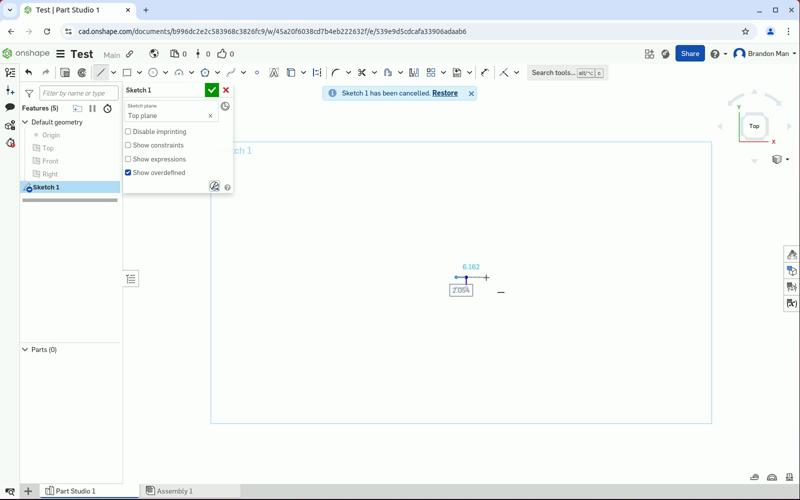
key_down(shift)
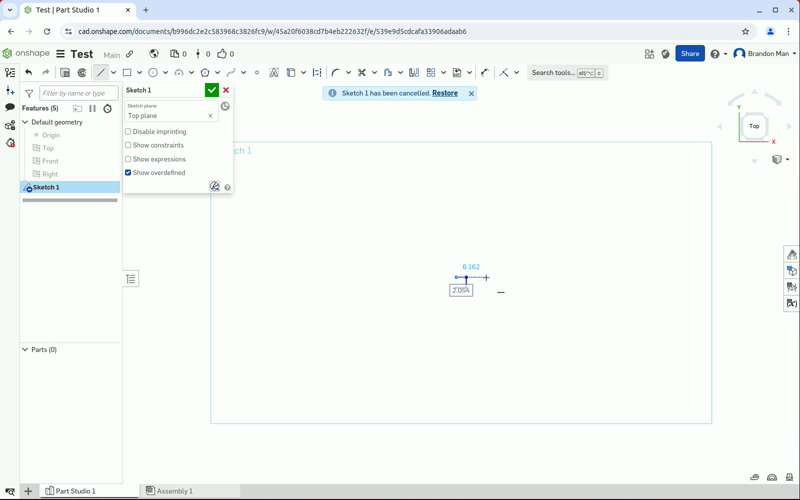
mouse_move(456, 287)
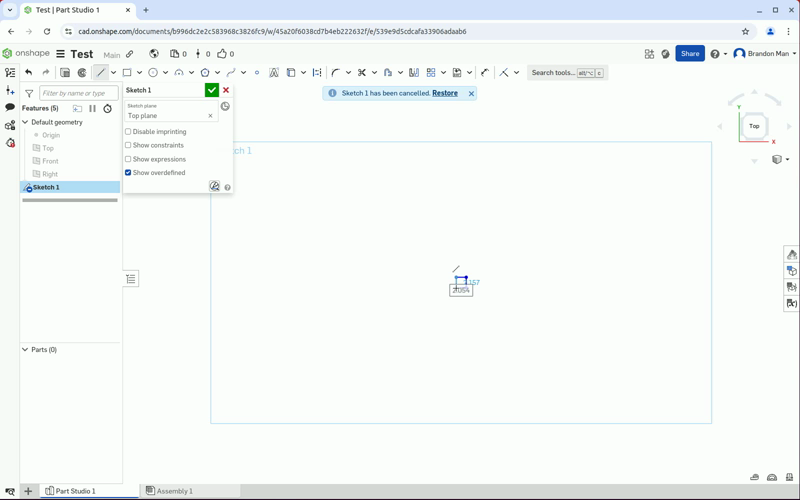
key_up(shift)
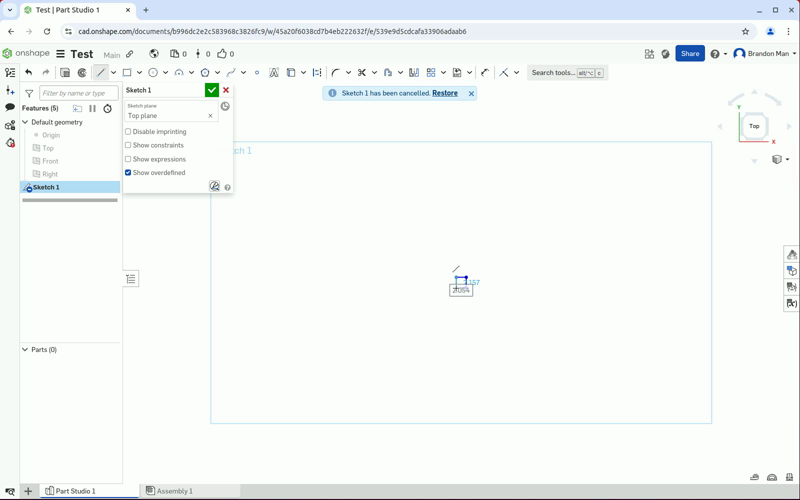
click(456, 287)
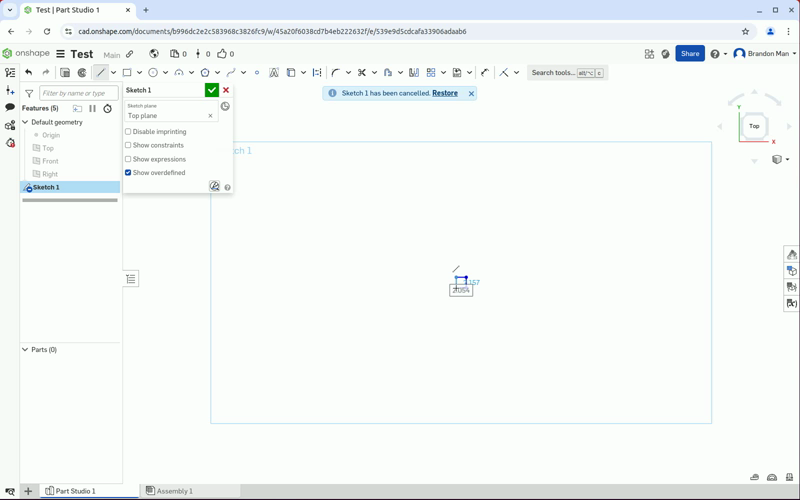
key(esc)
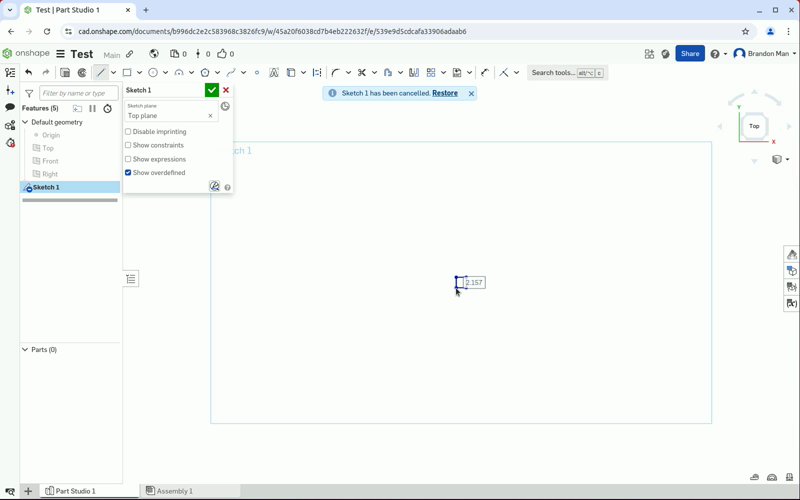
mouse_move(459, 284)
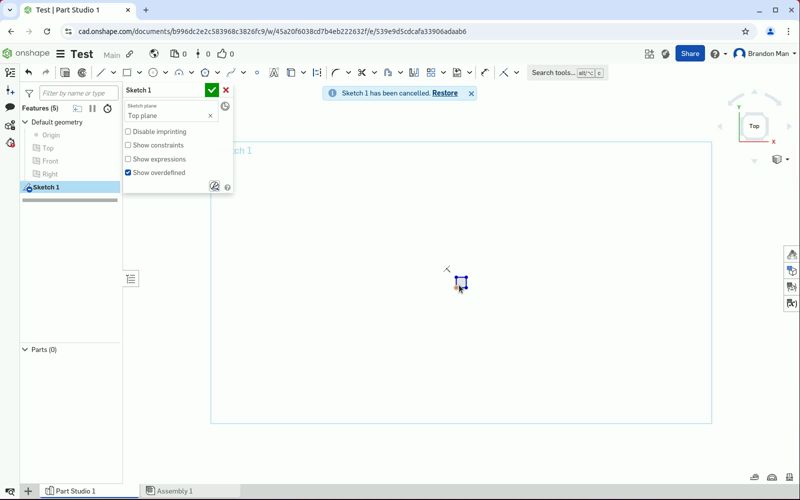
scroll(6)
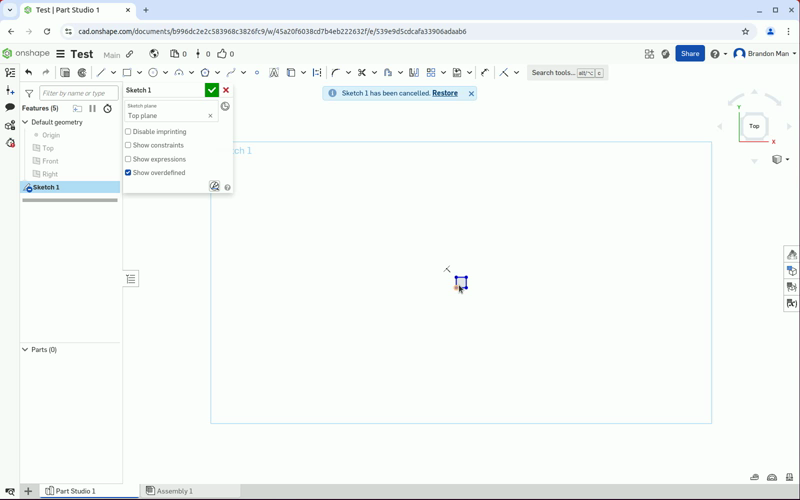
scroll(6)
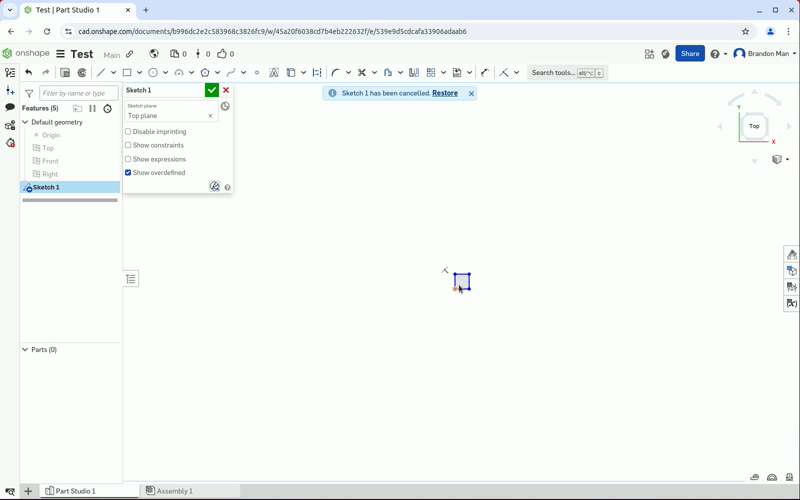
scroll(6)
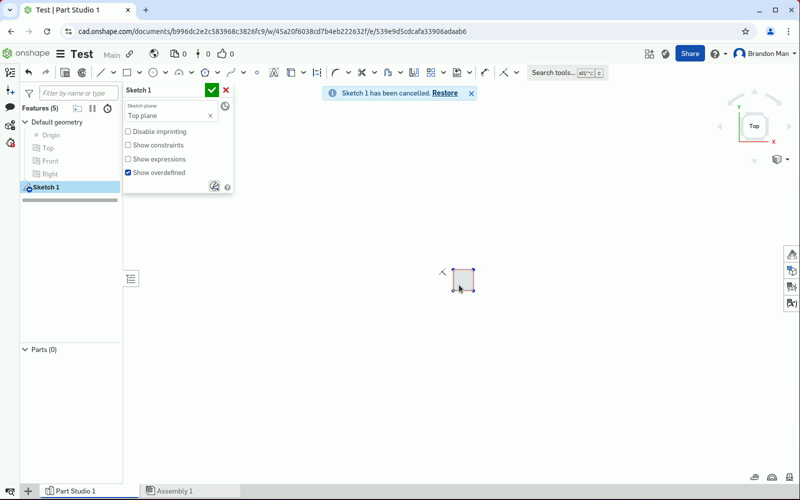
scroll(6)
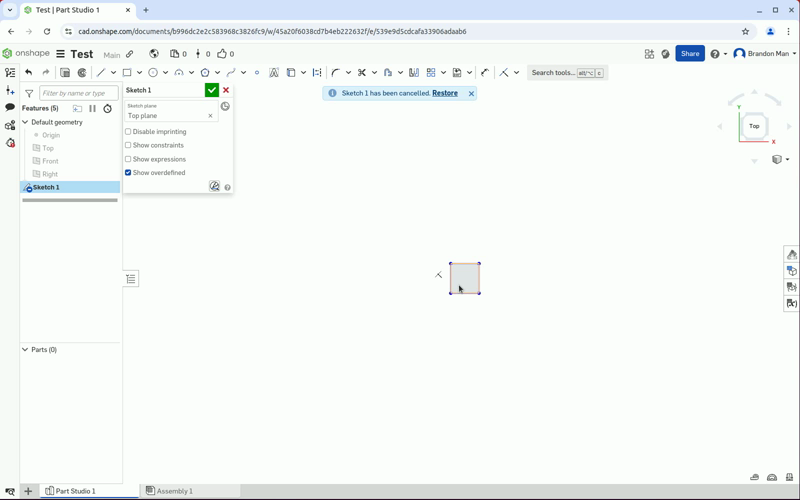
scroll(6)
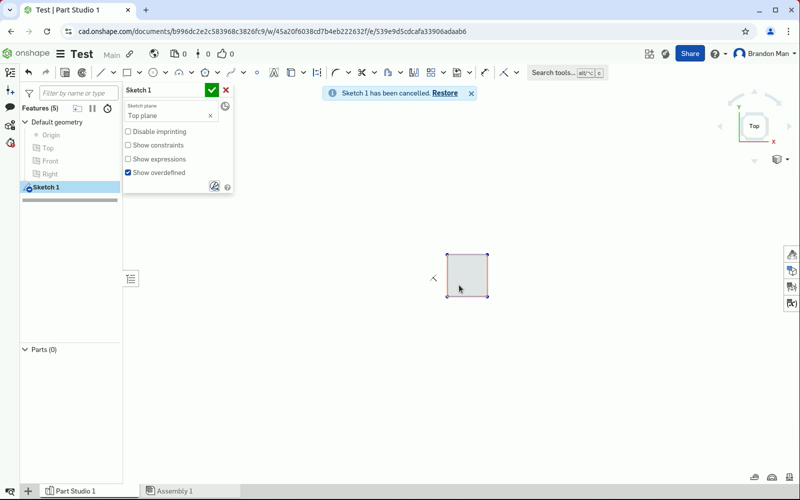
scroll(6)
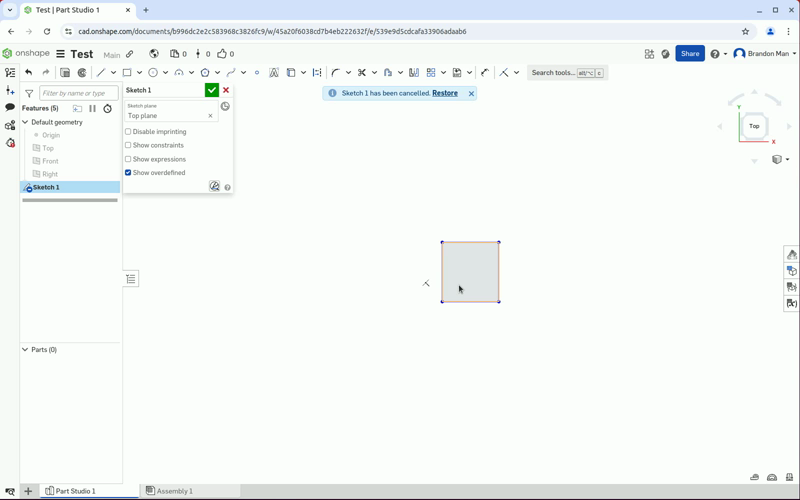
scroll(6)
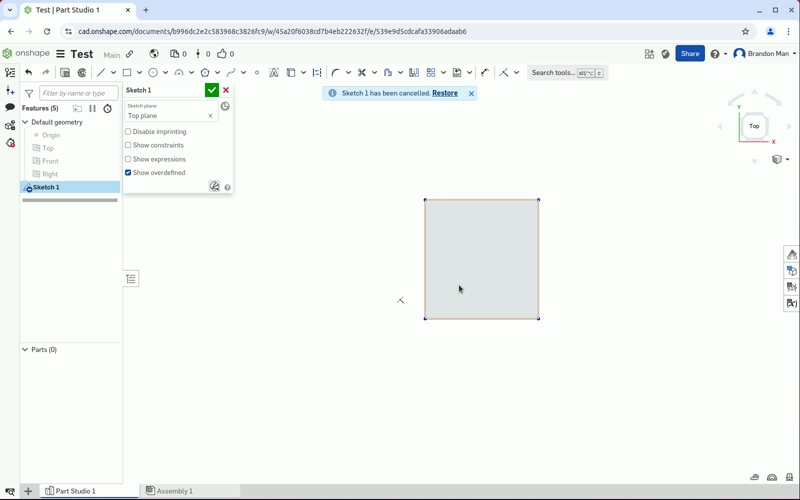
click(459, 284)
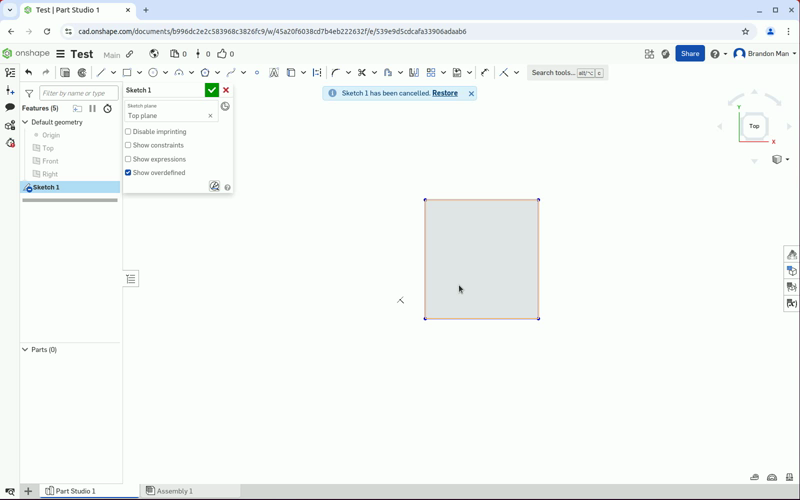
scroll(-6)
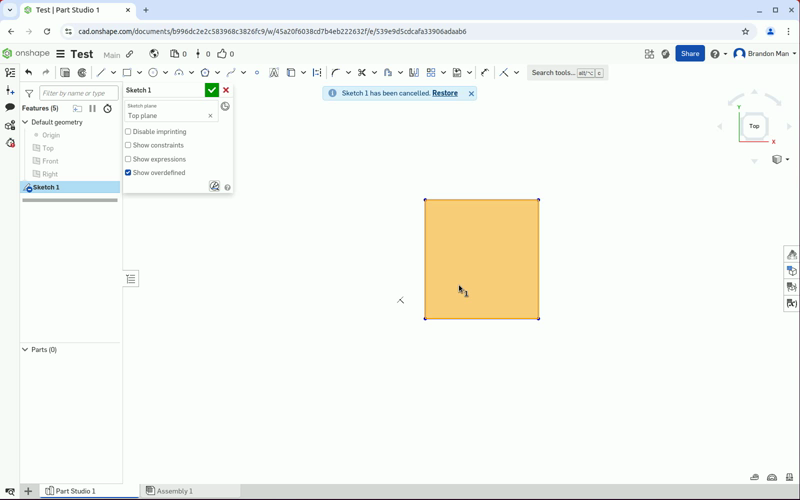
scroll(-6)
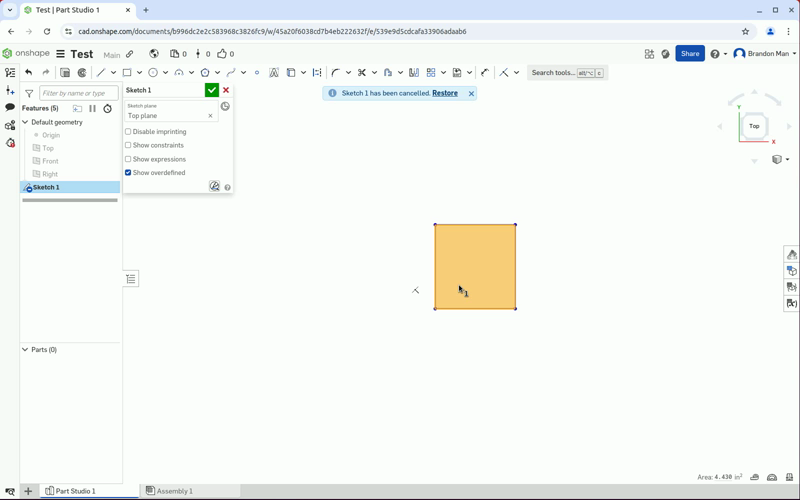
scroll(-6)
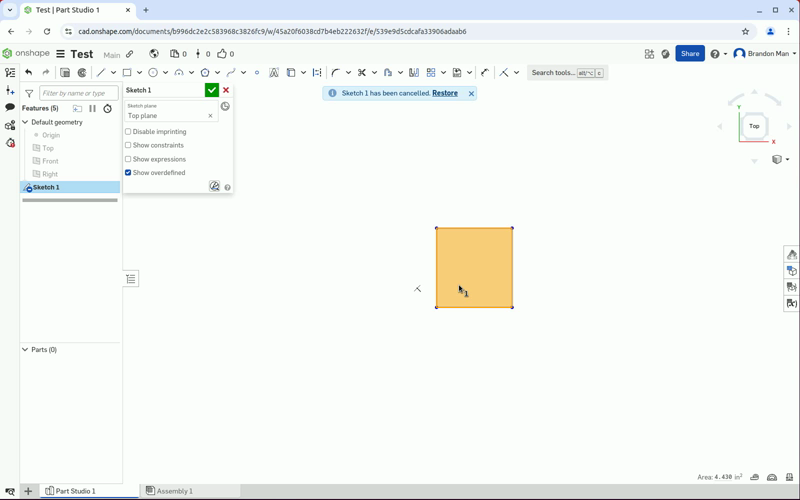
scroll(-6)
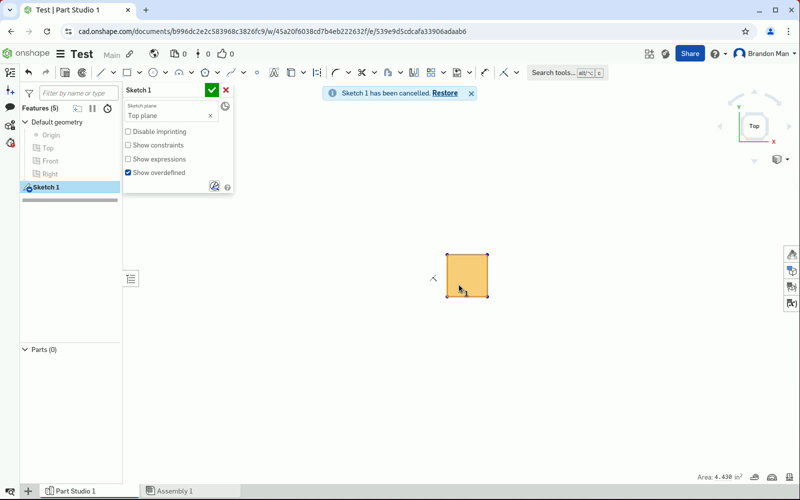
scroll(-6)
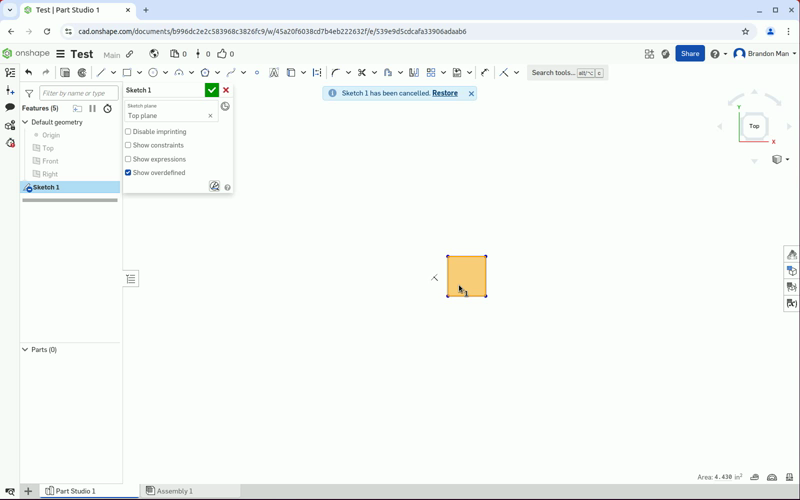
scroll(-6)
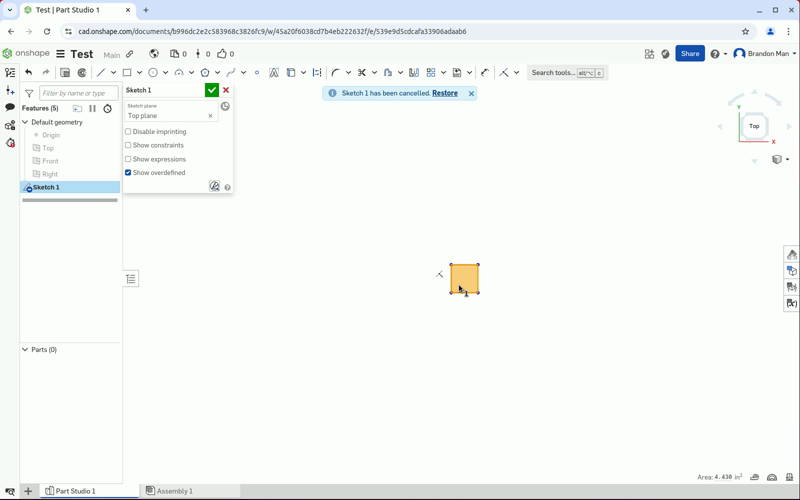
scroll(-6)
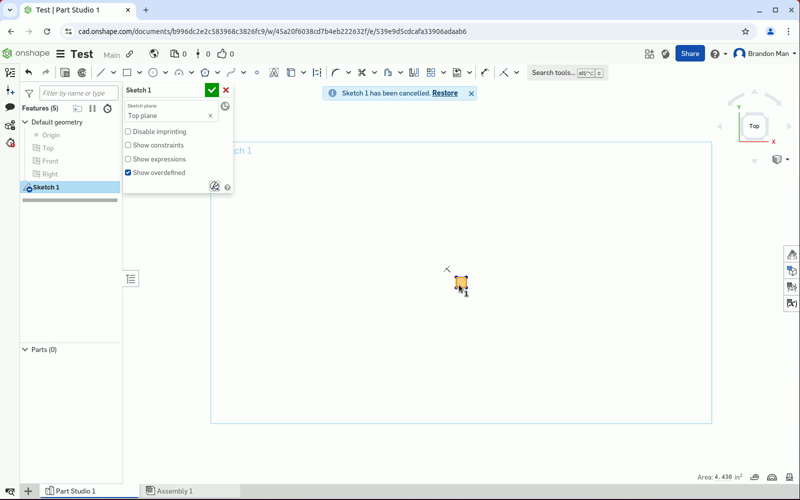
mouse_move(73, 352)
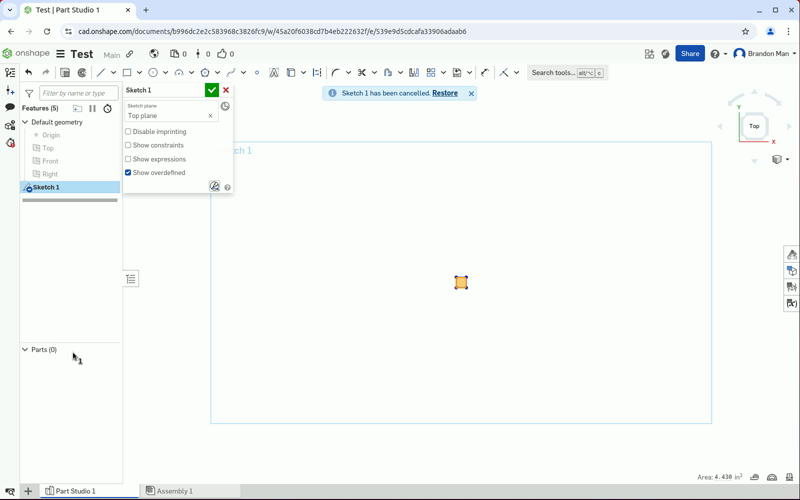
key(shift+y)
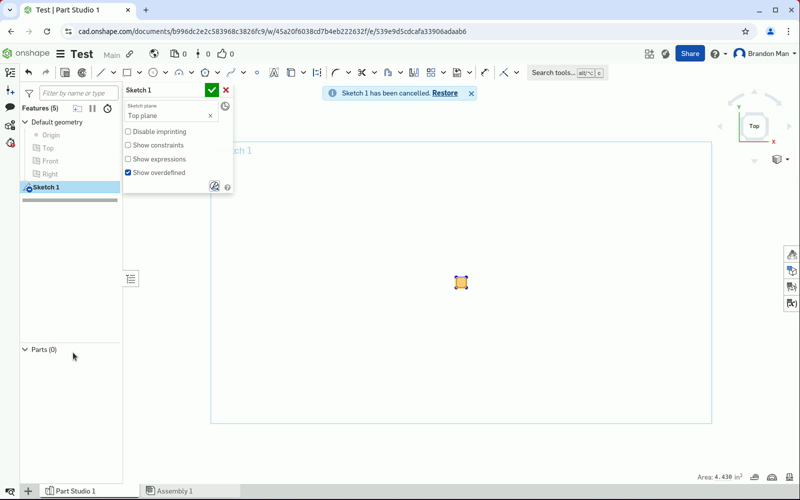
key(shift+e)
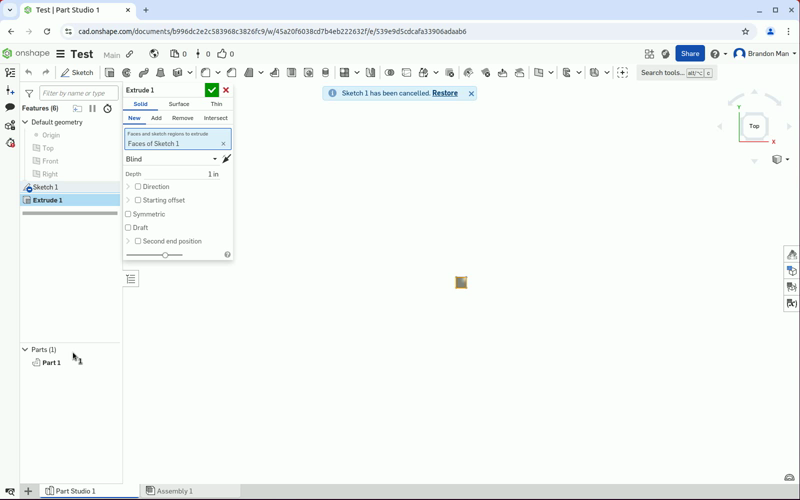
mouse_move(143, 106)
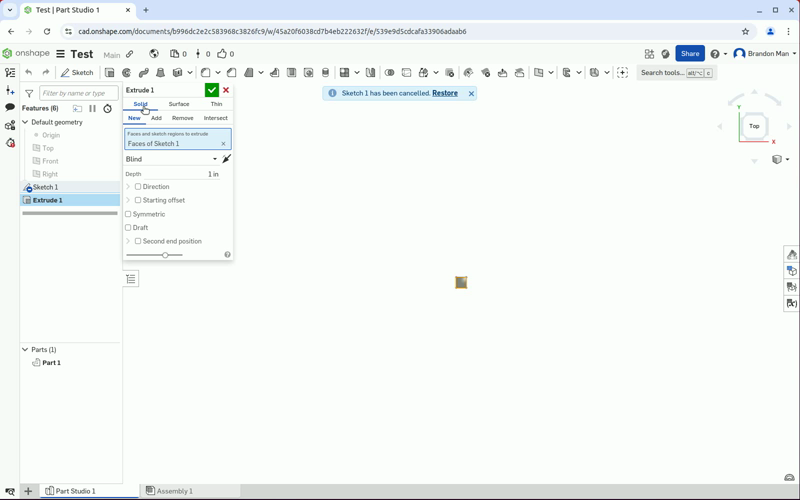
click(143, 106)
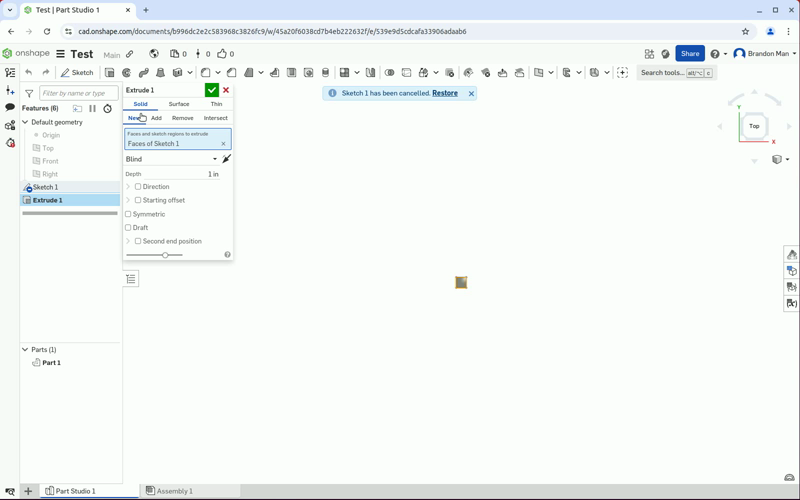
mouse_move(137, 120)
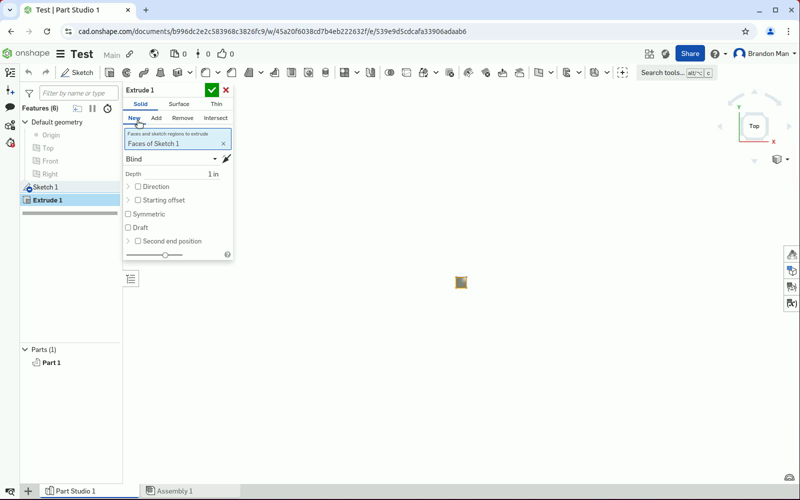
click(137, 120)
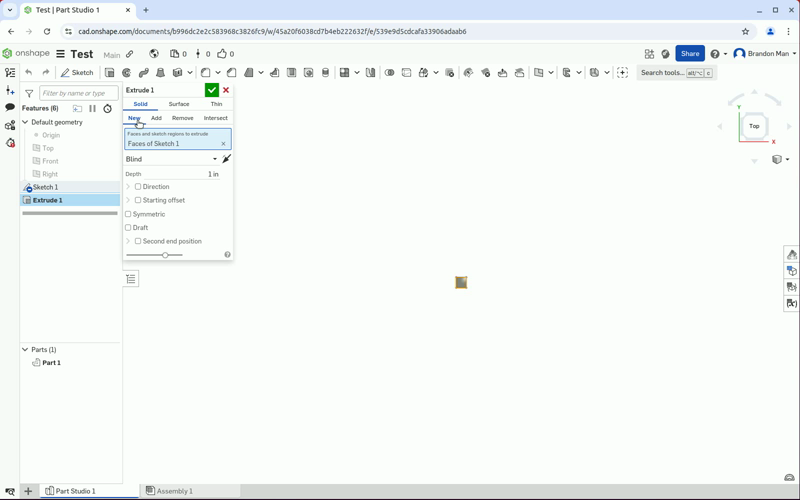
key(tab, 4)
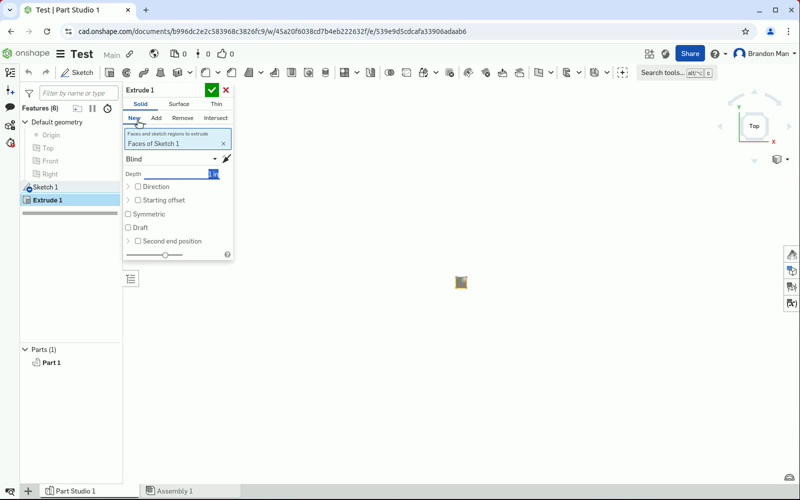
text(46.216)
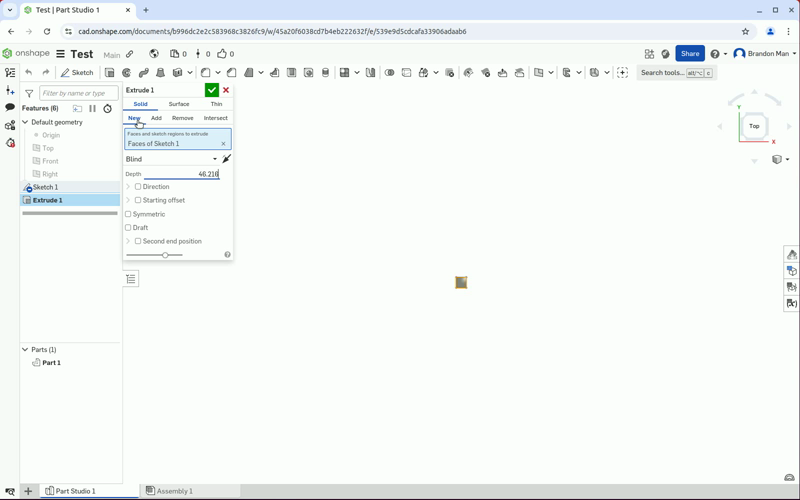
key(tab, 3)
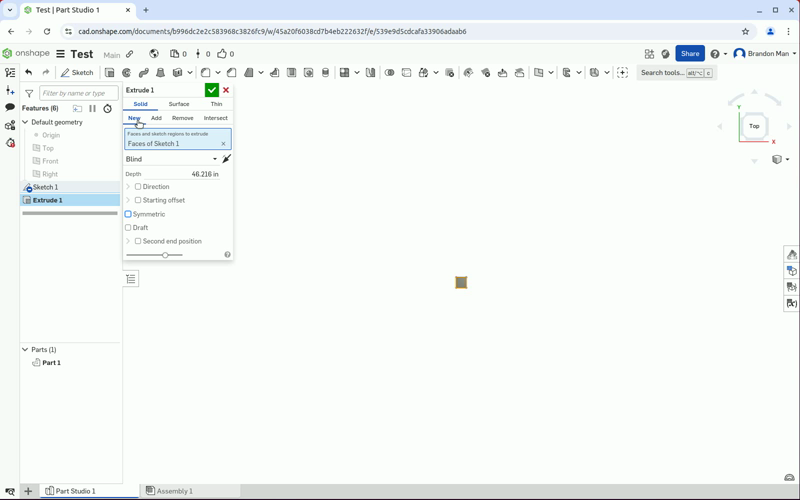
key(space)
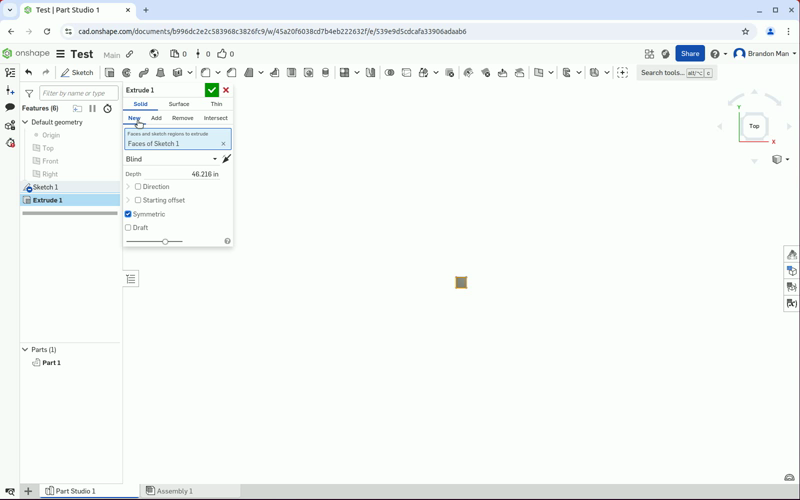
key(enter)
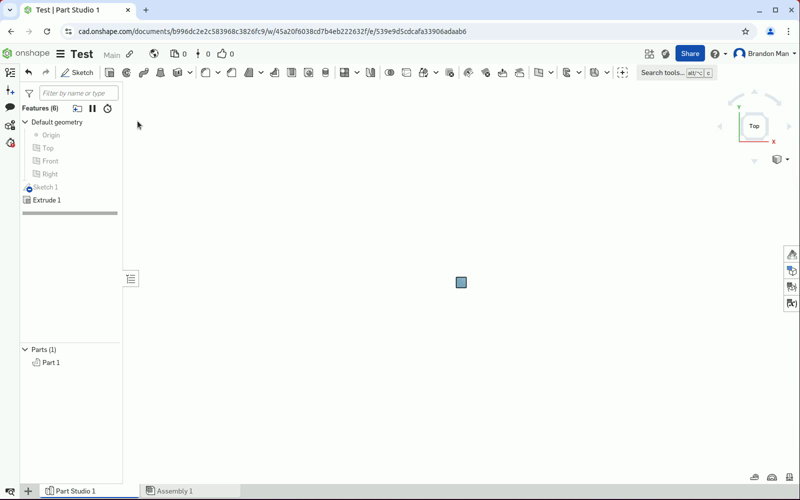
key(shift+h)
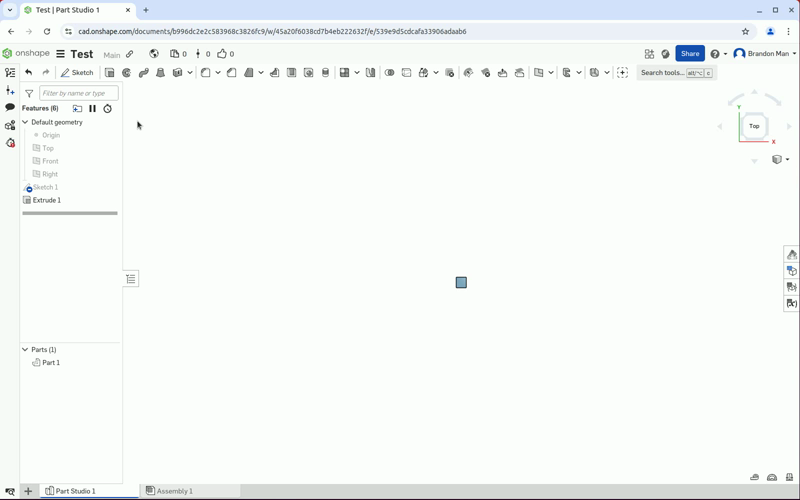
key(shift+h)
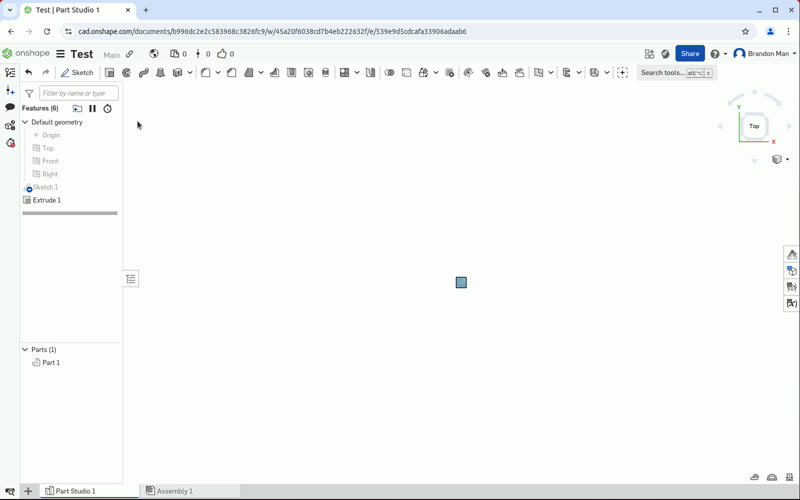
mouse_move(73, 189)
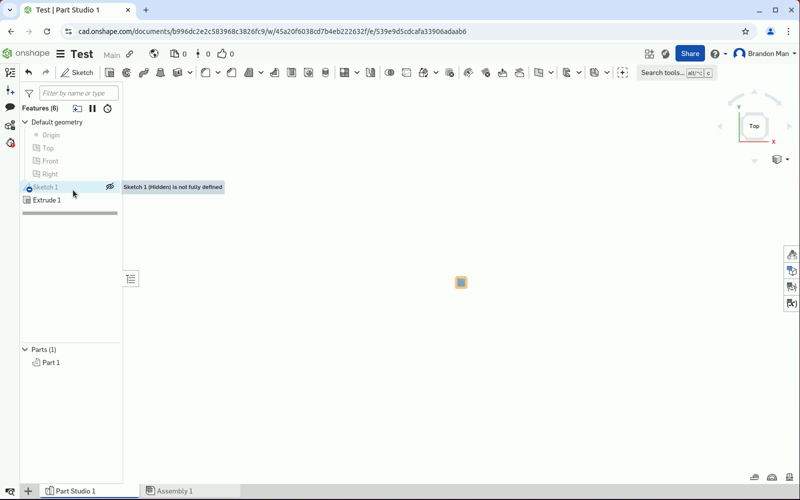
click(73, 189)
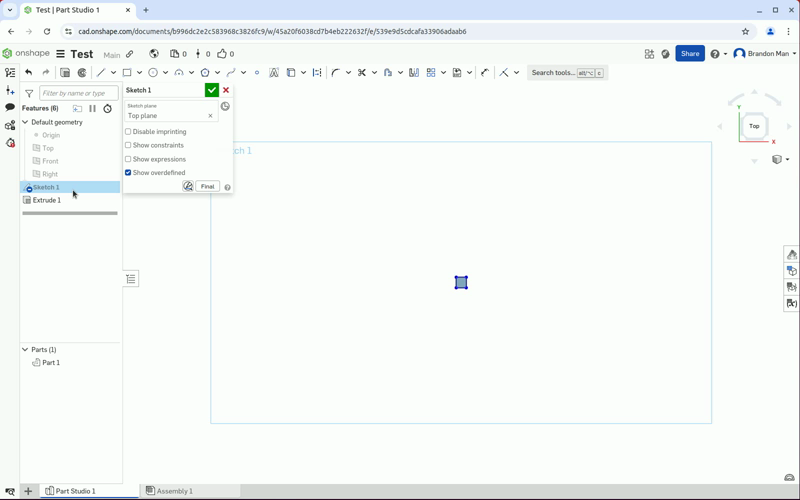
mouse_move(229, 92)
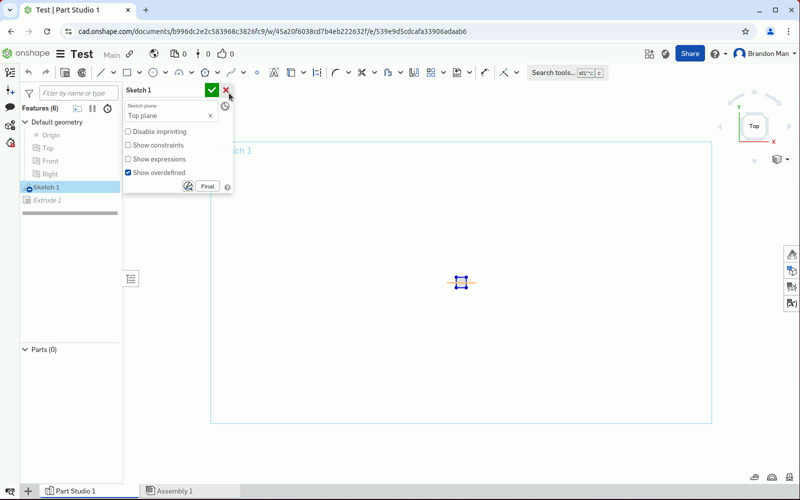
click(229, 92)
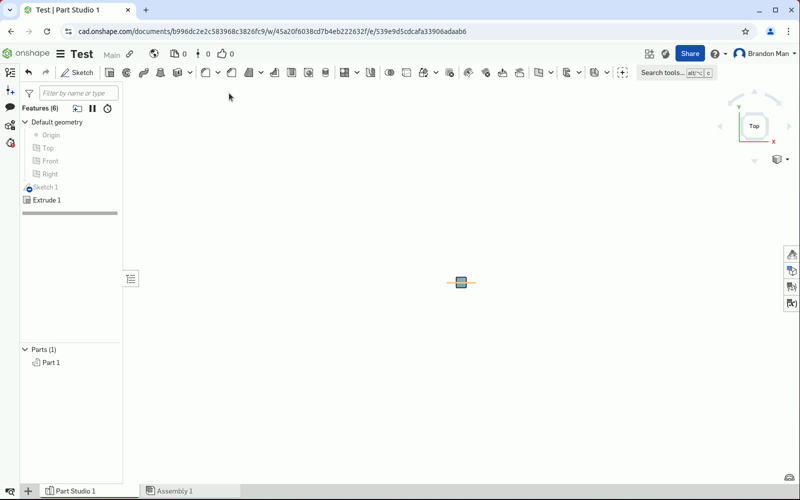
mouse_move(73, 352)
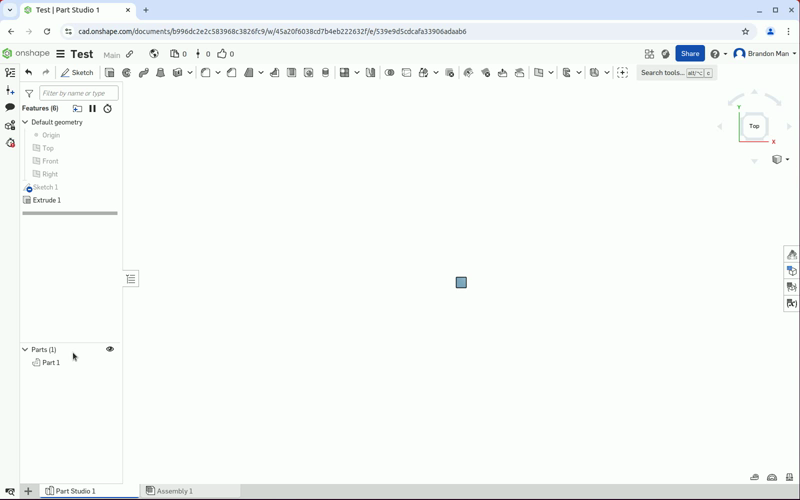
key(y)
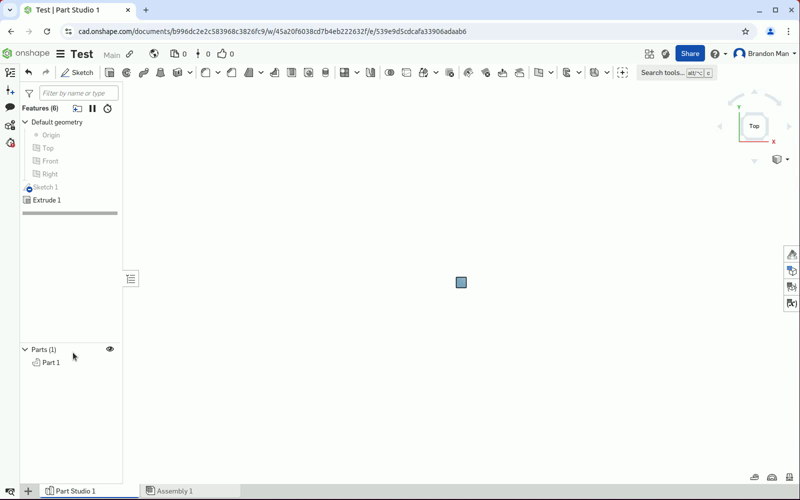
key(shift+p)
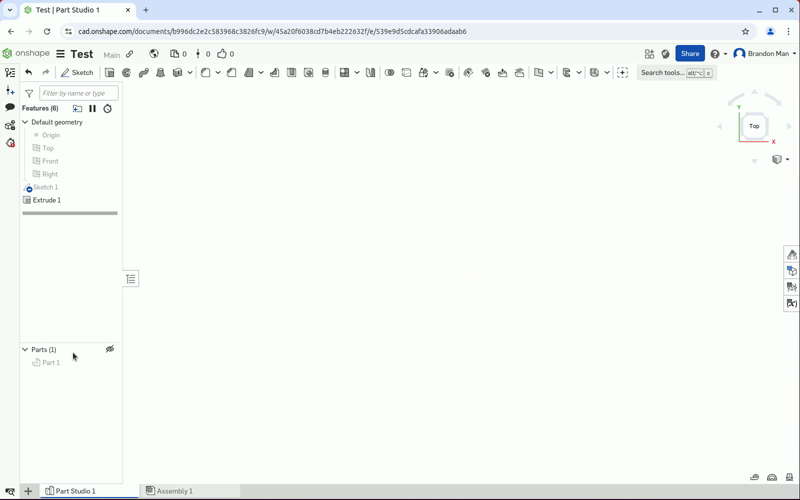
key(space)
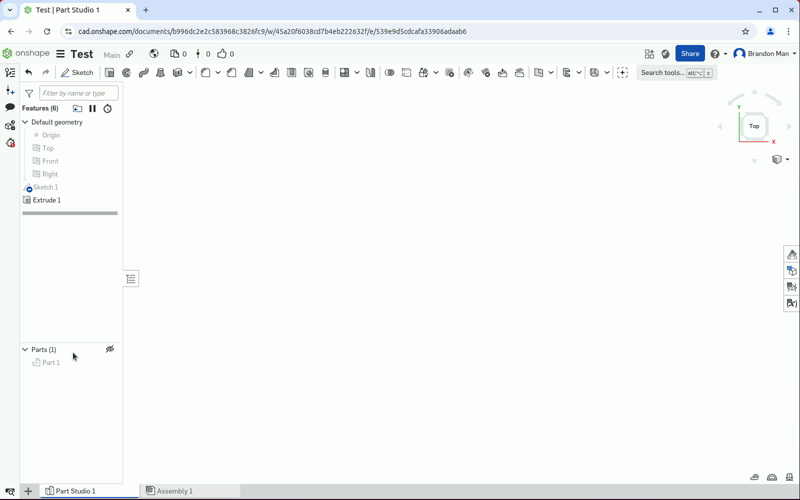
key_down(shift)
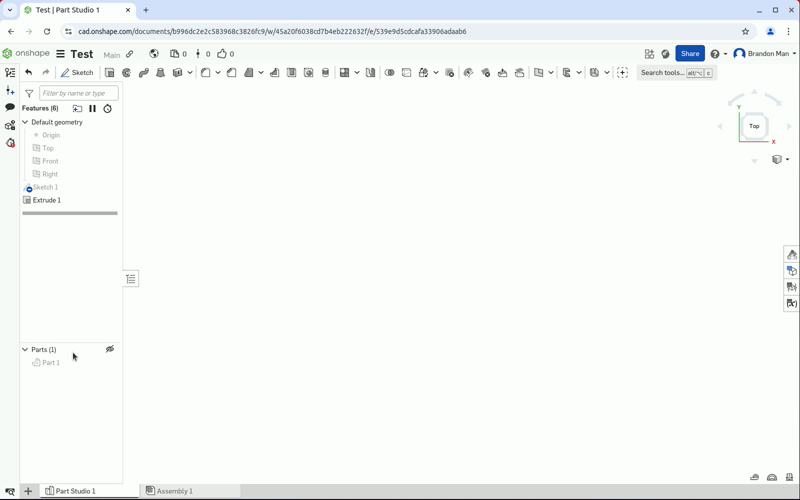
key(up)
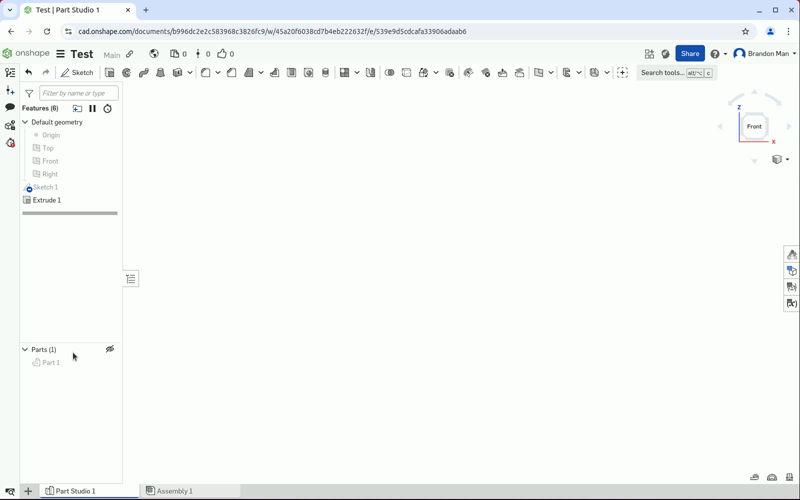
key_up(shift)
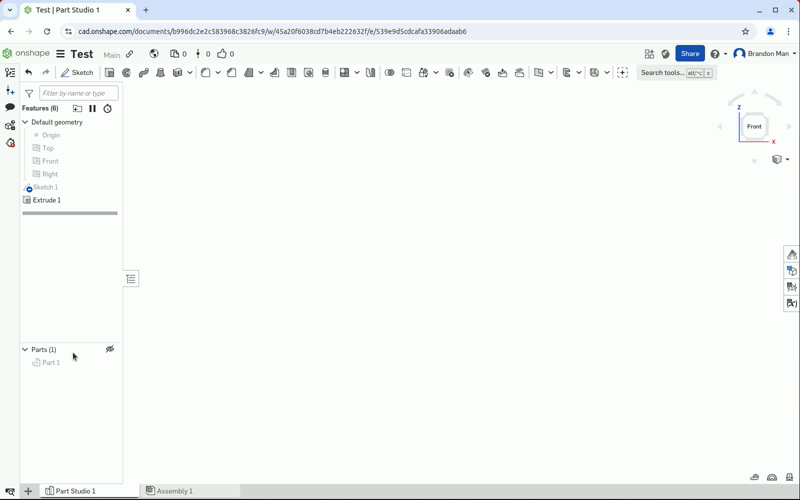
key(space)
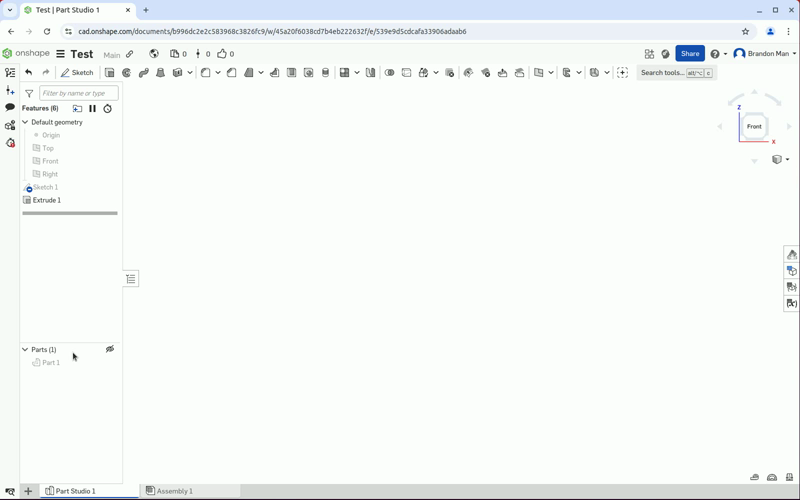
key_down(shift)
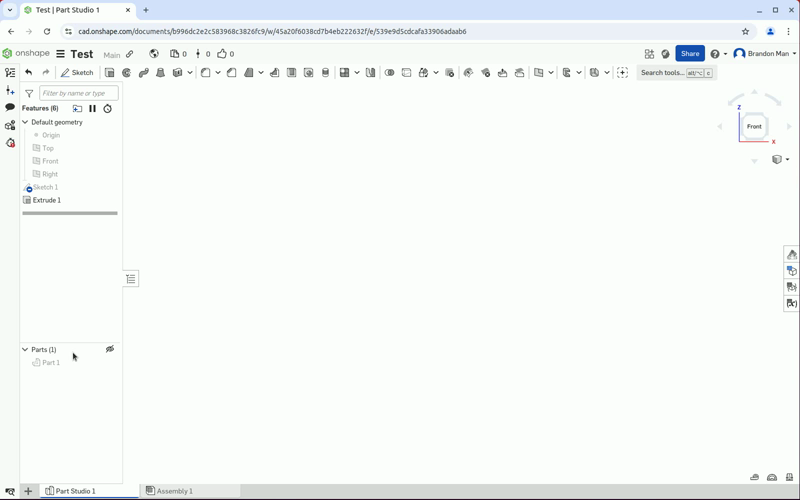
key(left)
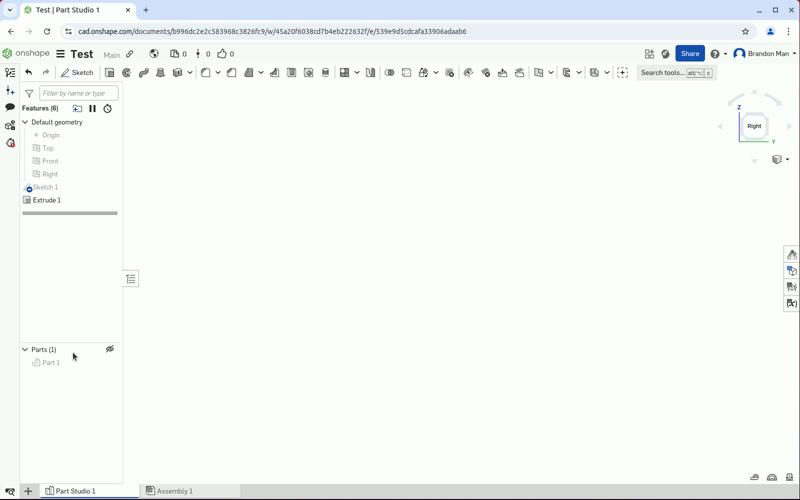
key_up(shift)
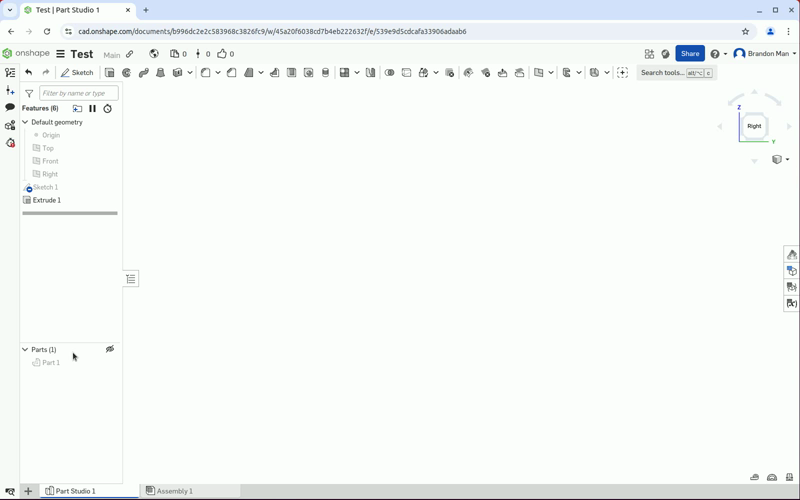
mouse_move(73, 352)
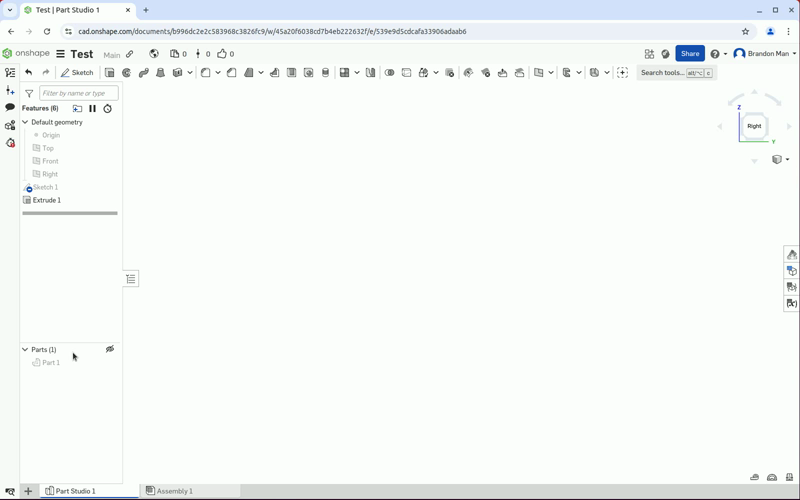
key(shift+y)
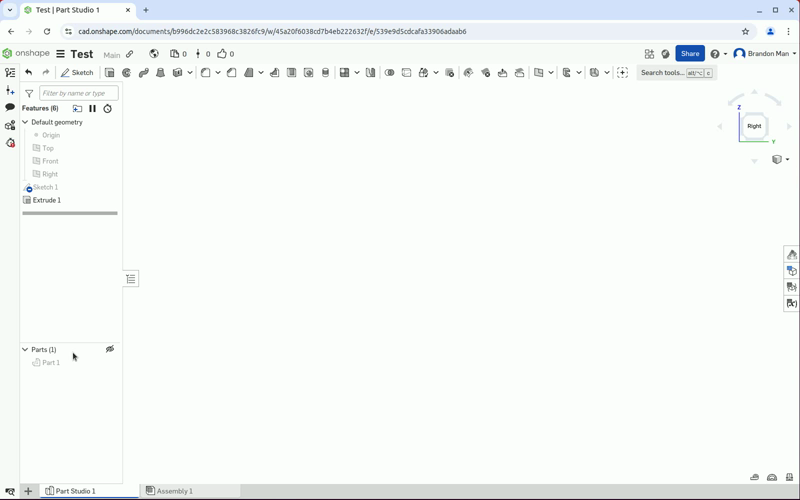
key(shift+s)
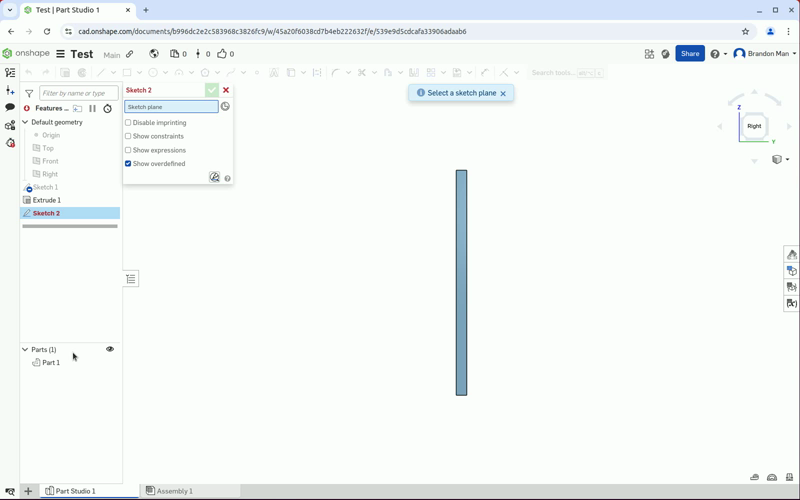
mouse_move(73, 176)
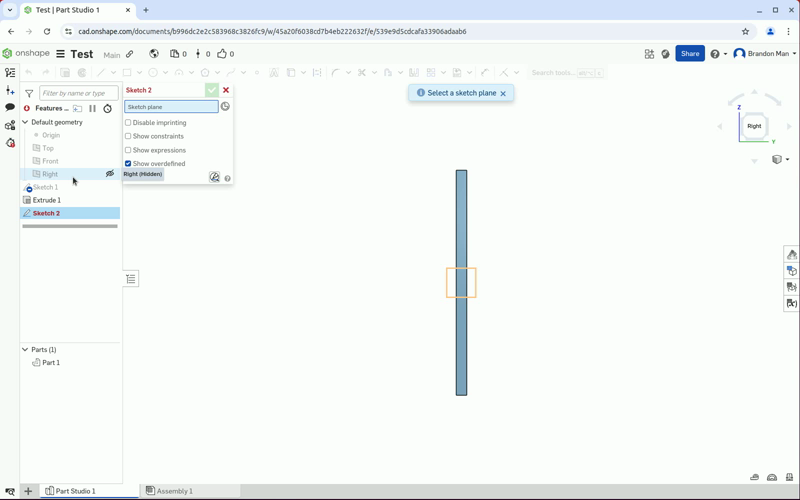
click(73, 176)
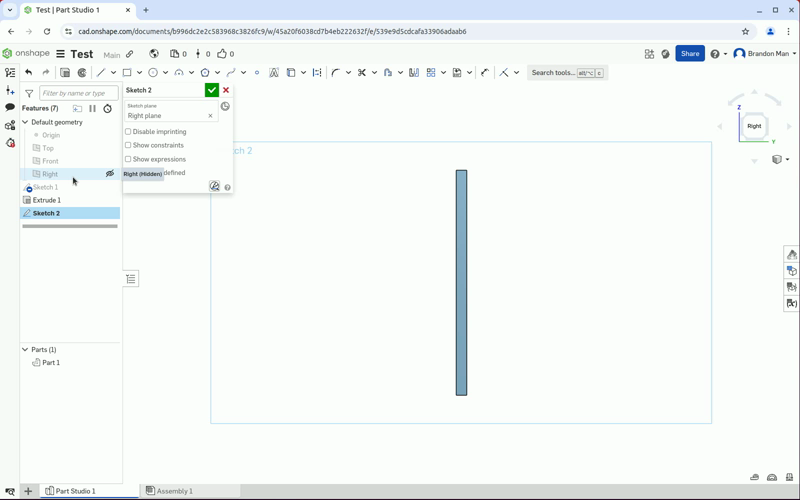
mouse_move(73, 352)
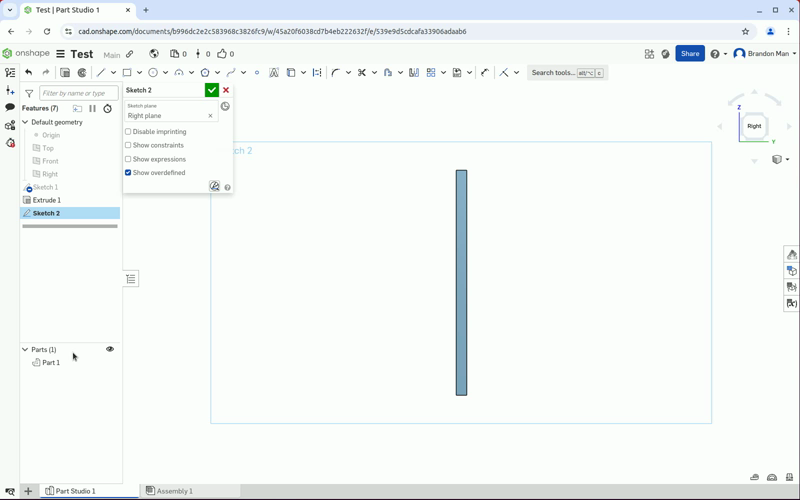
key(y)
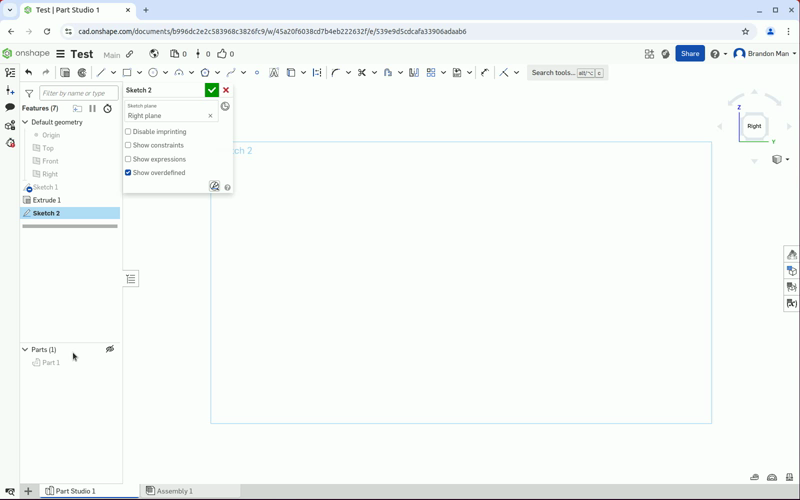
key(c)
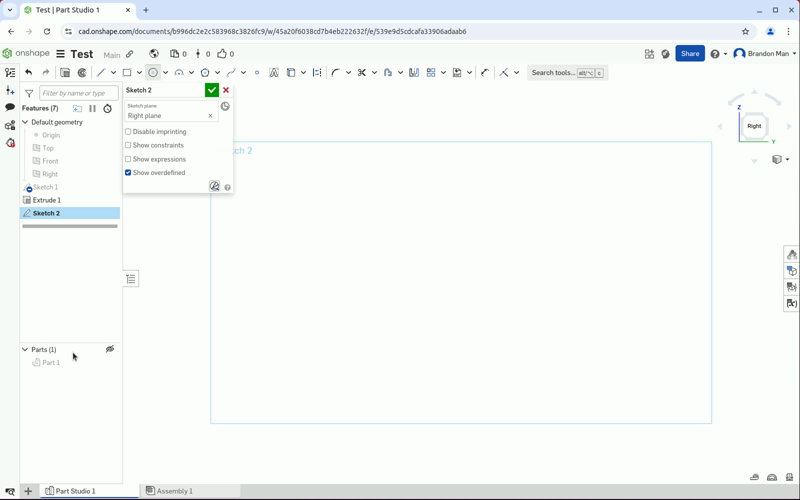
key_down(shift)
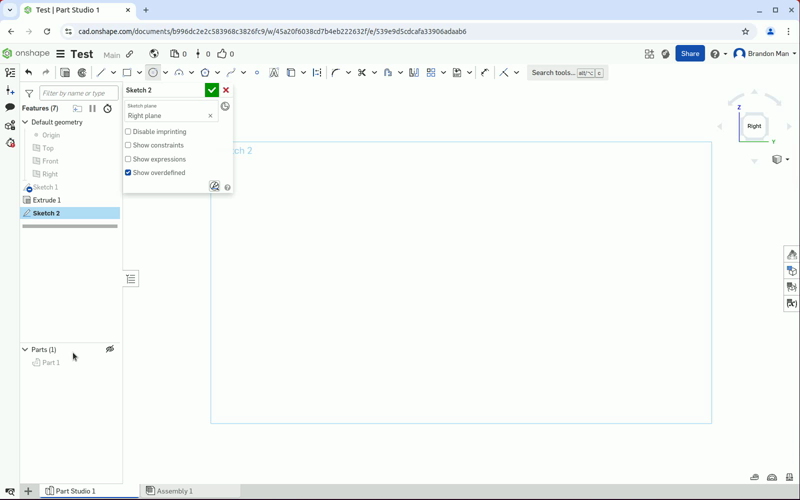
mouse_move(461, 175)
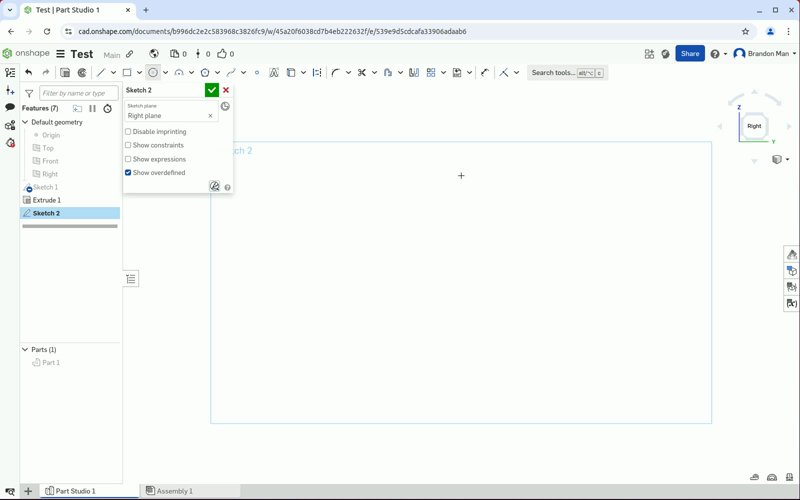
click(461, 175)
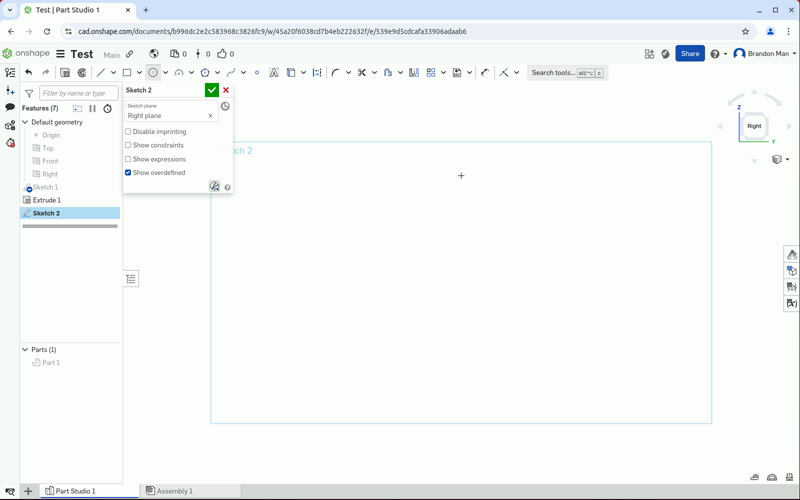
key_up(shift)
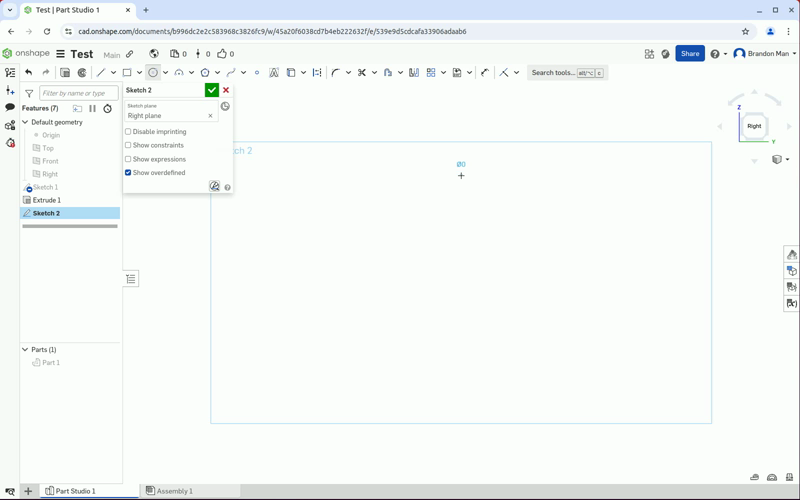
mouse_move(464, 175)
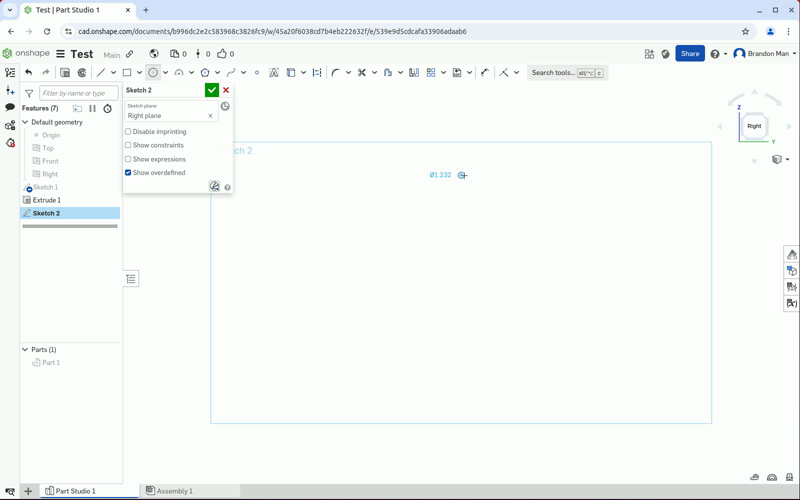
click(464, 175)
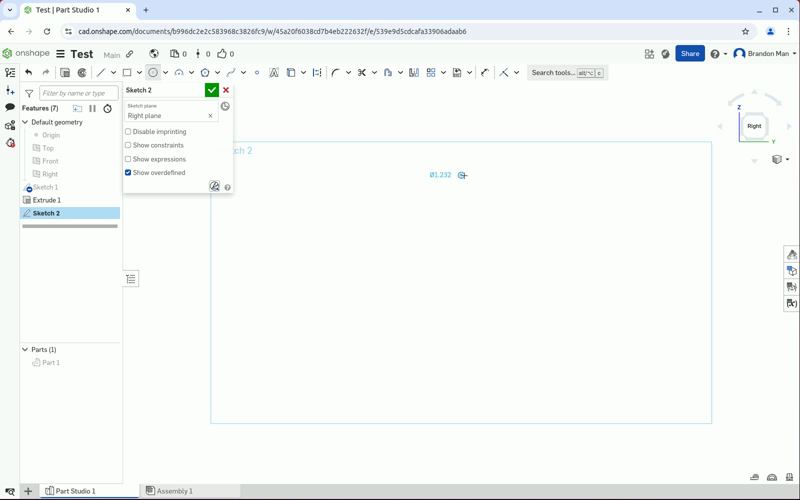
key(esc)
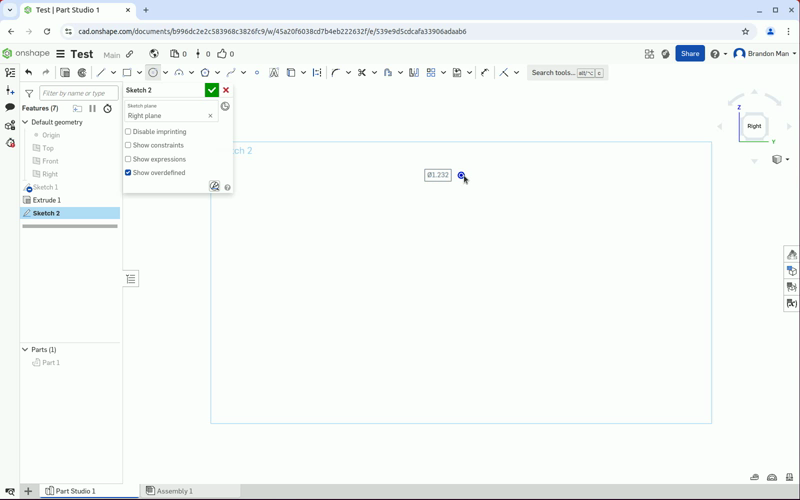
mouse_move(460, 177)
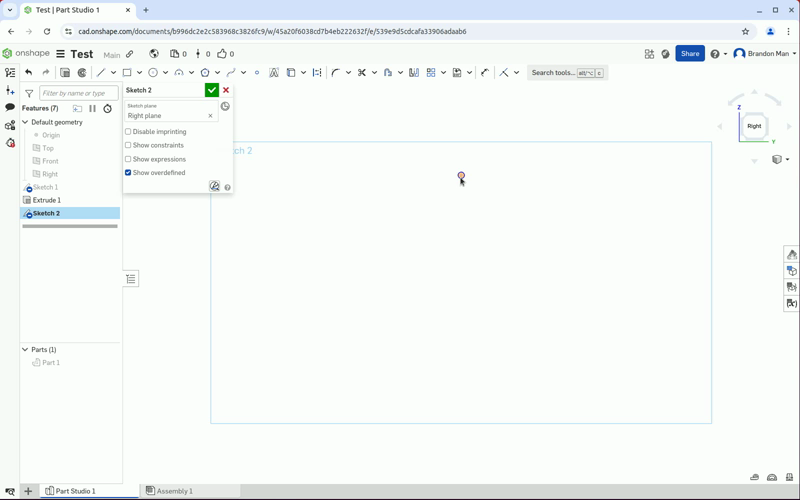
scroll(6)
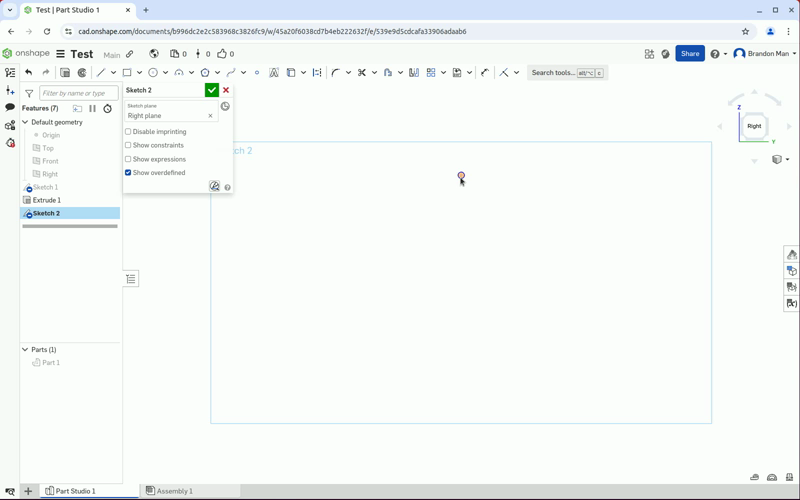
scroll(6)
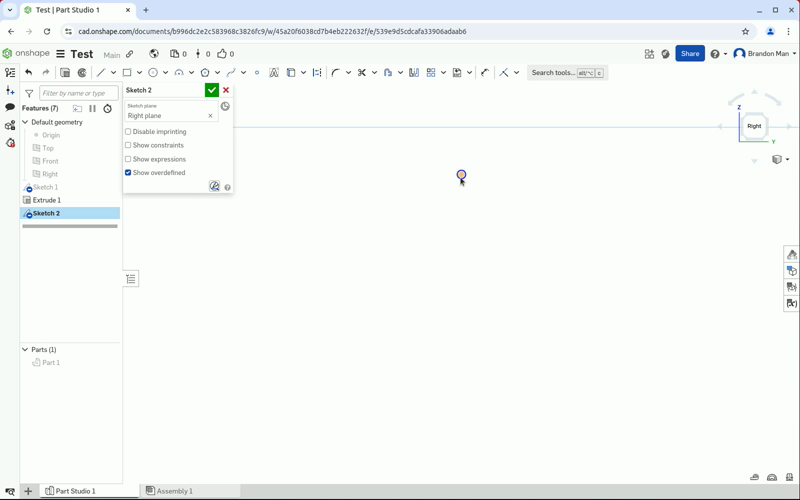
scroll(6)
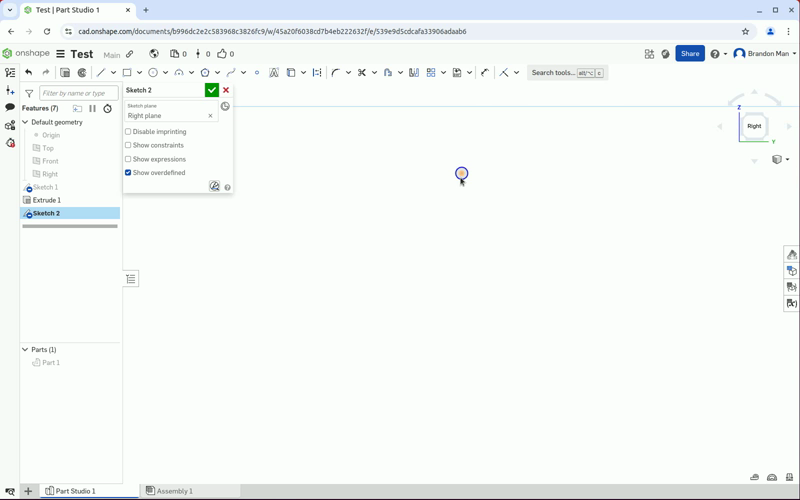
scroll(6)
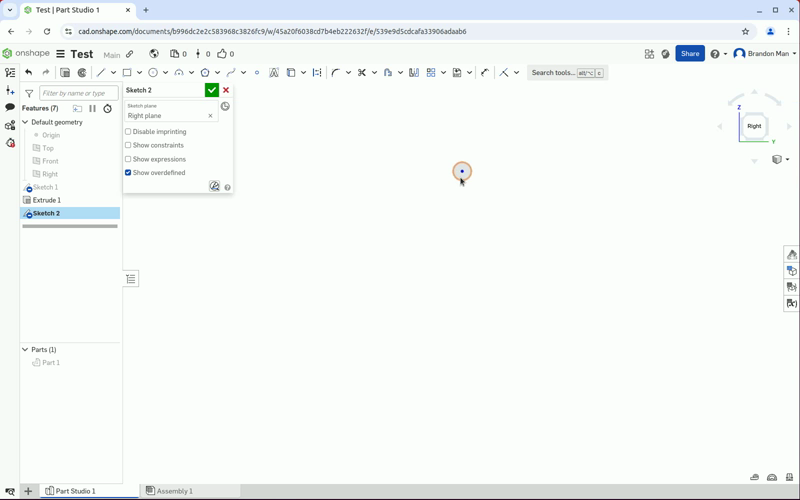
scroll(6)
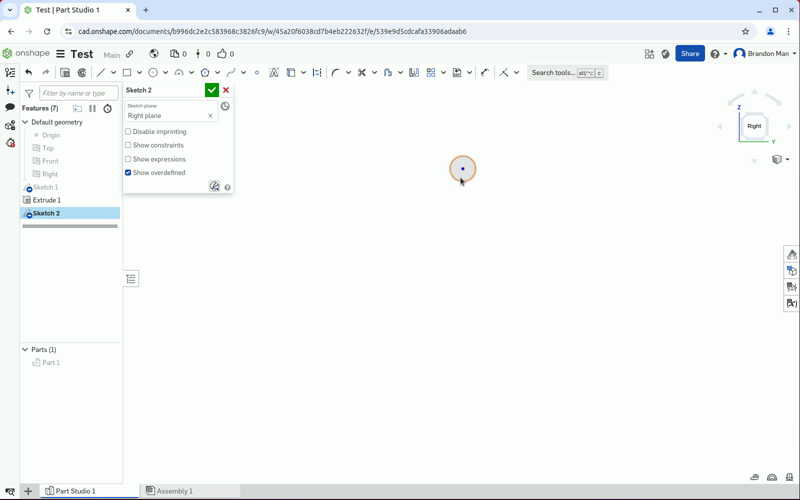
scroll(6)
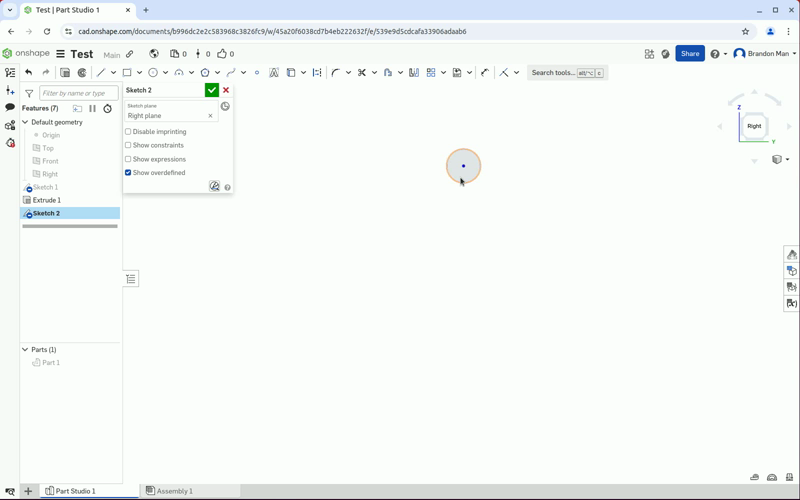
scroll(6)
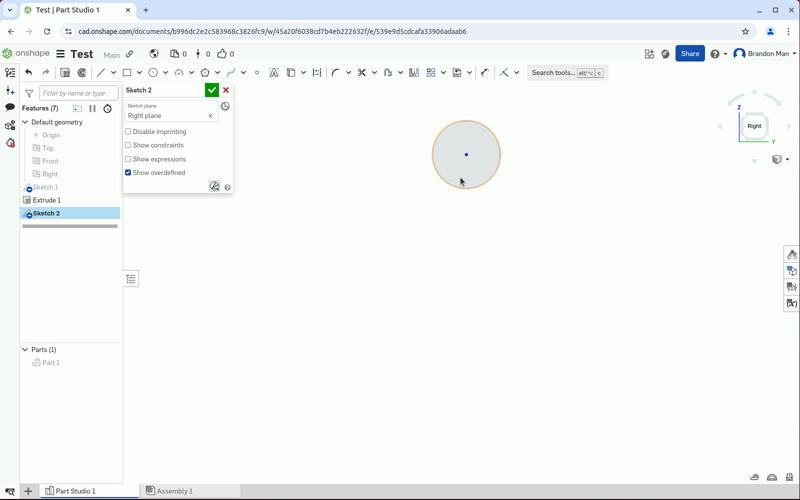
click(460, 177)
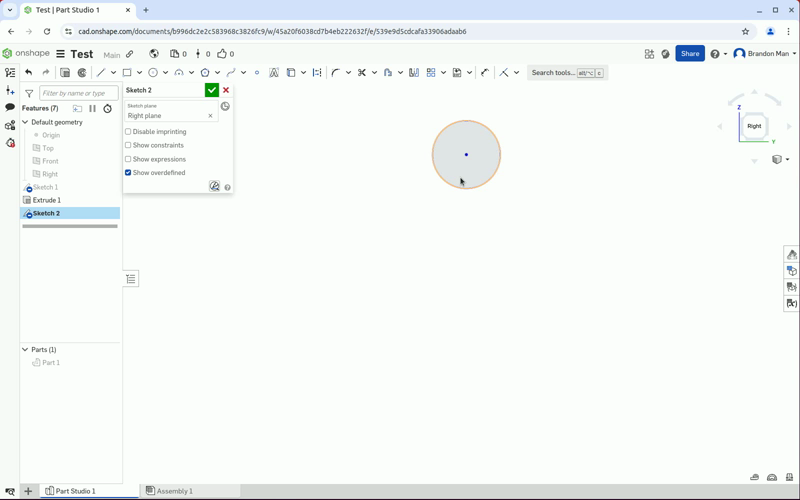
scroll(-6)
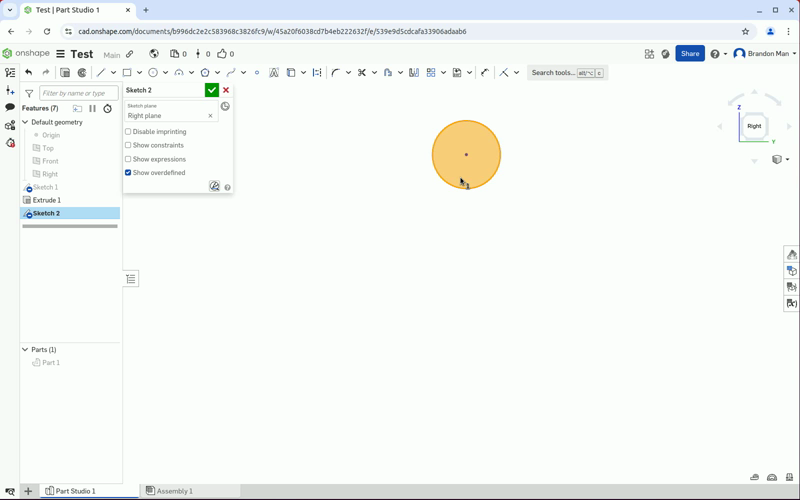
scroll(-6)
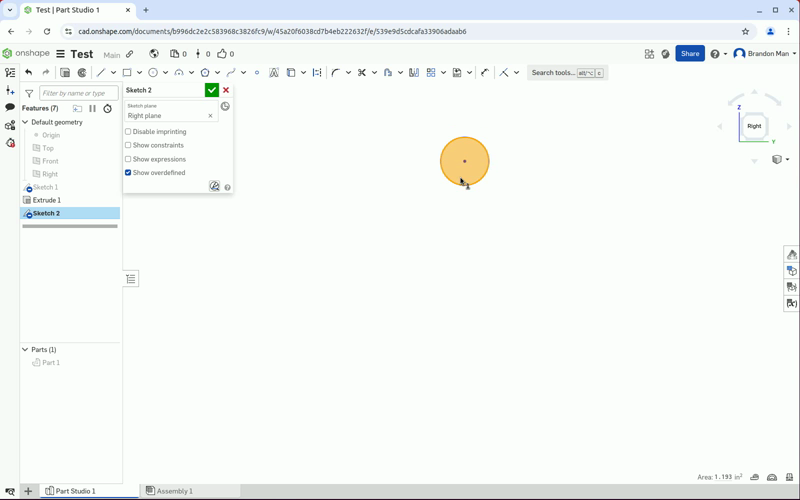
scroll(-6)
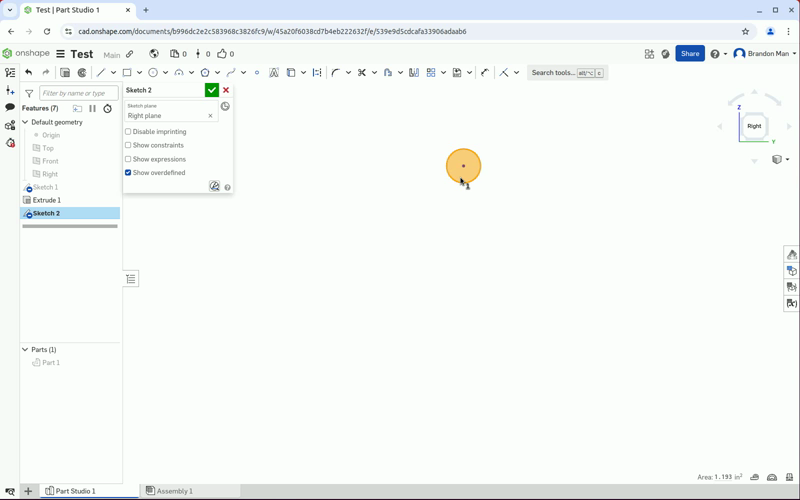
scroll(-6)
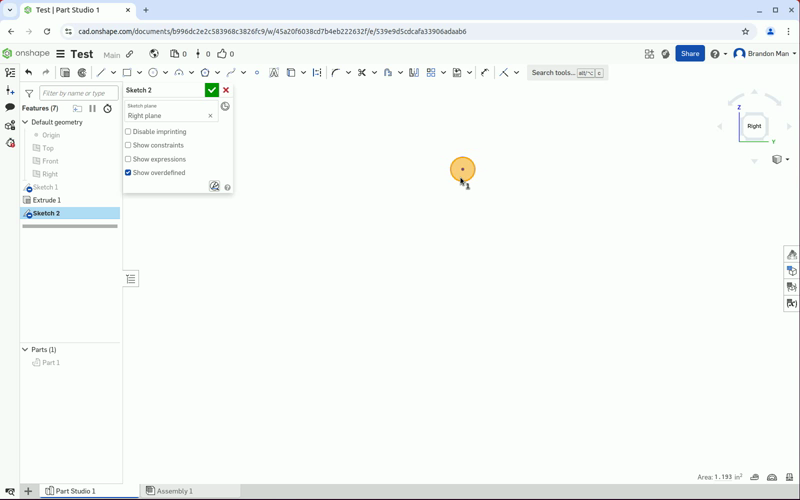
scroll(-6)
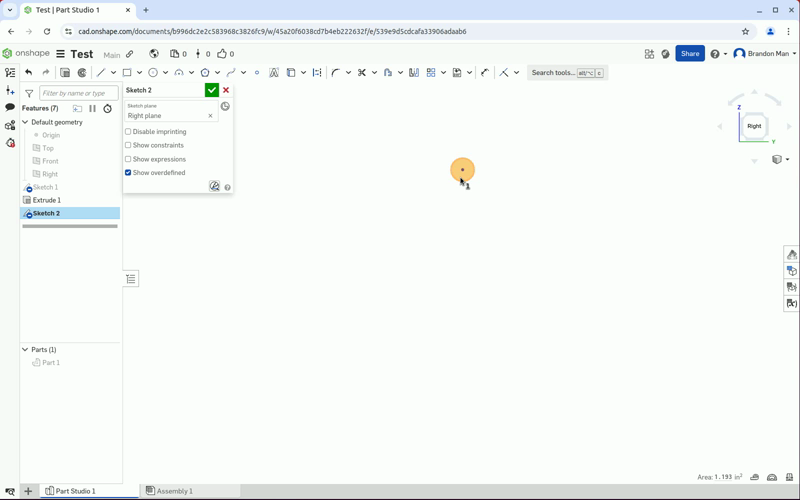
scroll(-6)
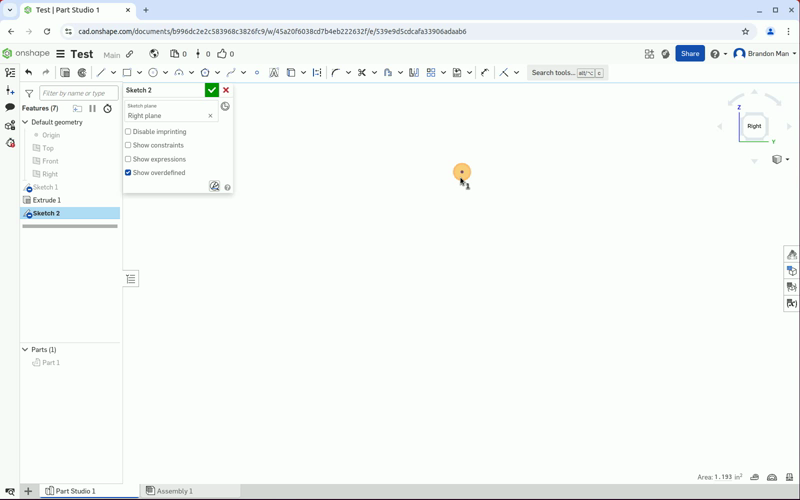
scroll(-6)
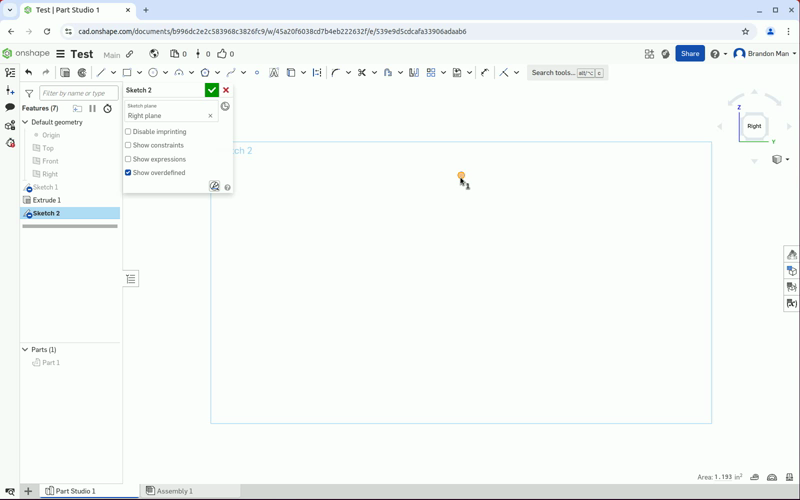
mouse_move(73, 352)
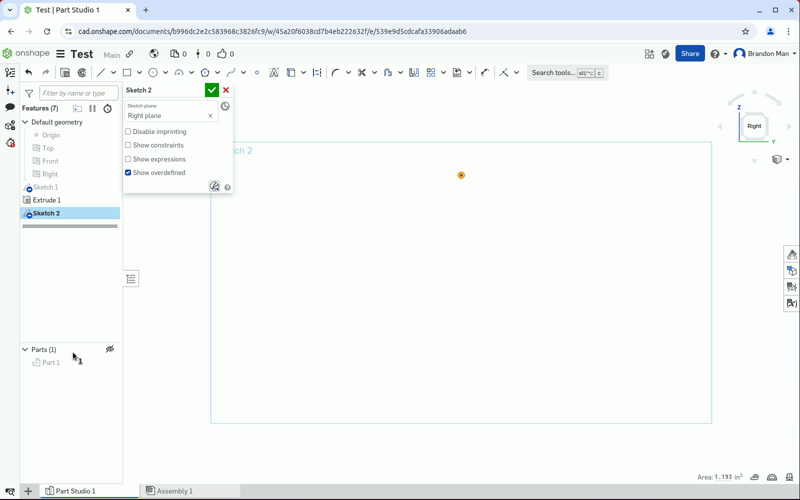
key(shift+y)
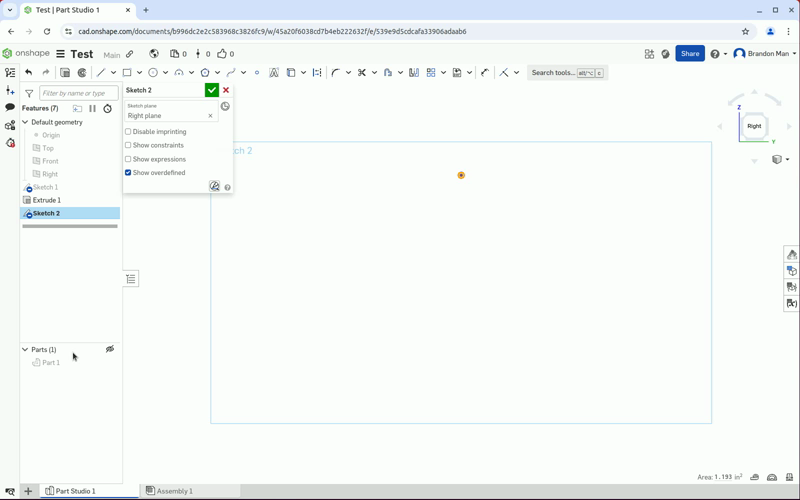
key(shift+e)
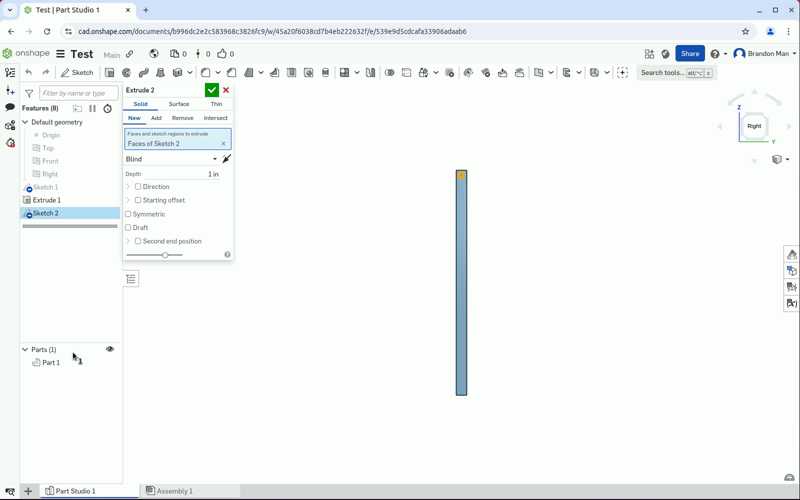
mouse_move(143, 106)
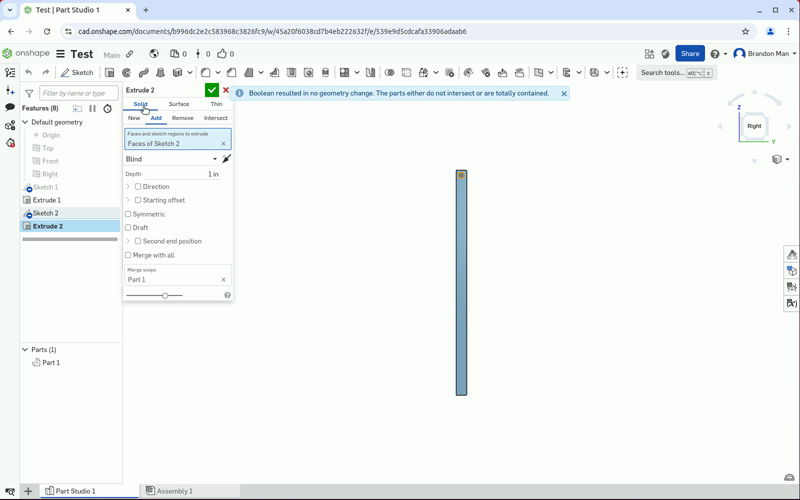
click(143, 106)
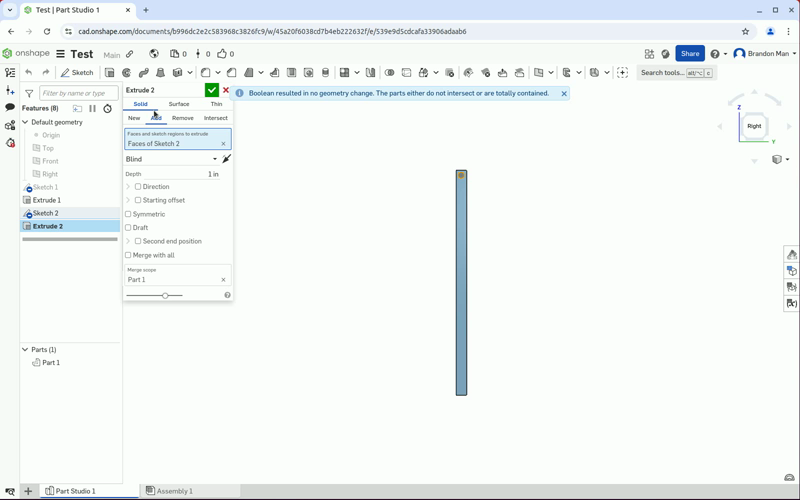
mouse_move(186, 120)
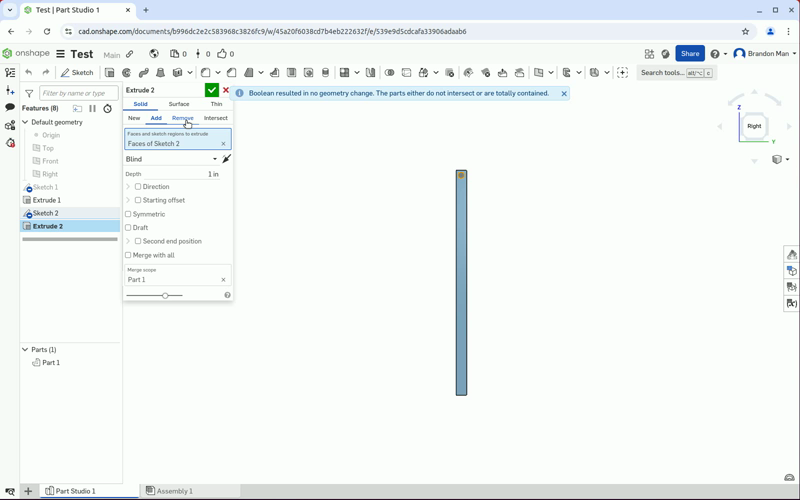
click(186, 120)
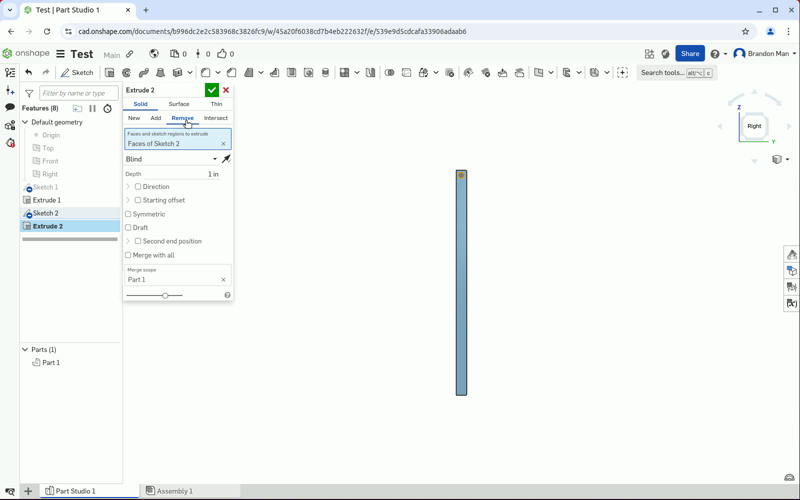
key(tab, 4)
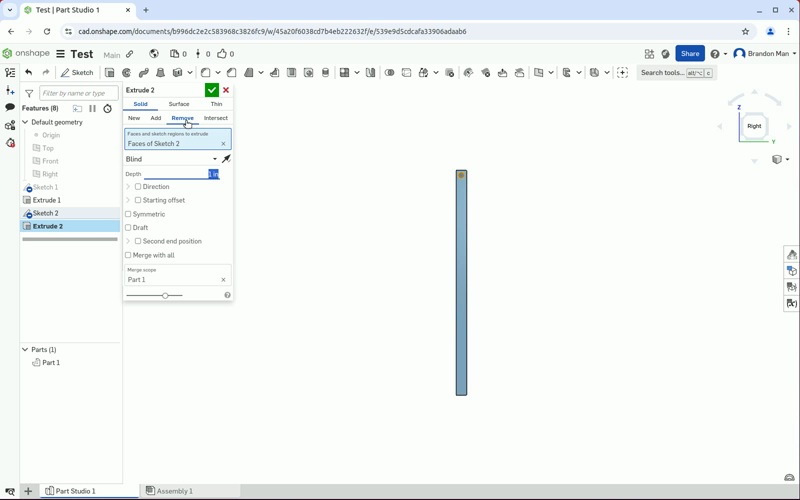
text(3.852)
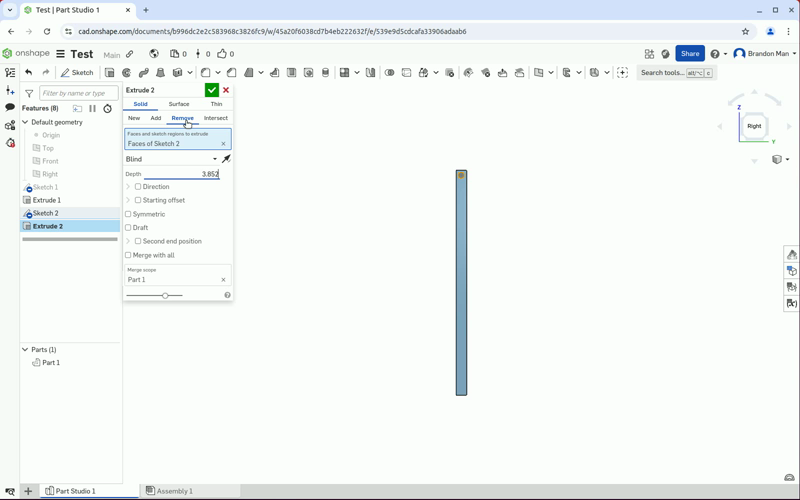
key(tab, 3)
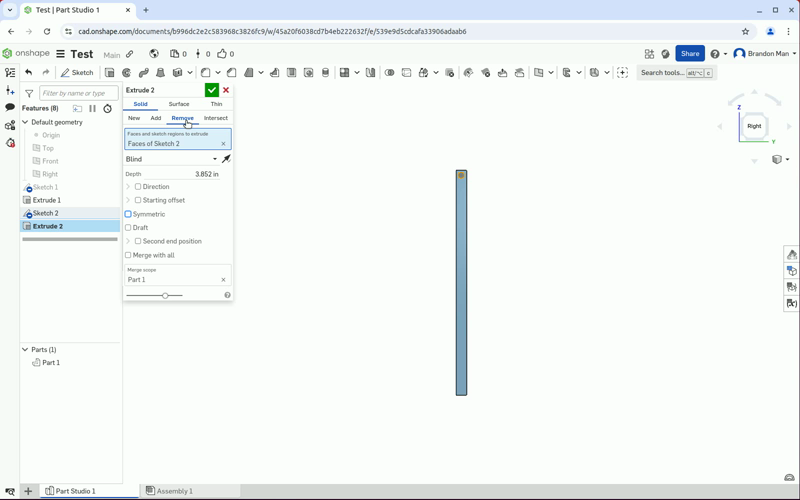
key(space)
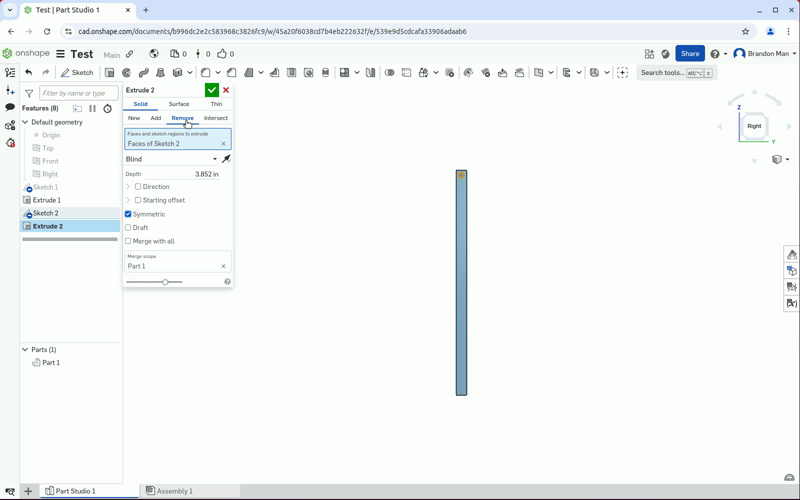
key(tab, 2)
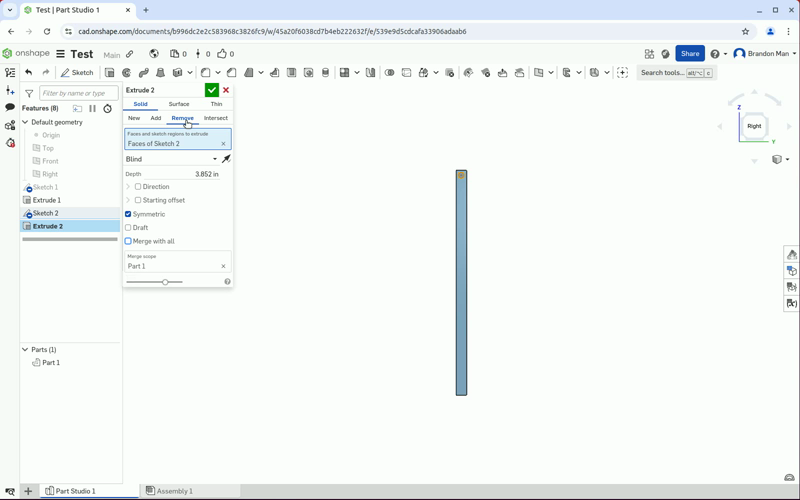
key(space)
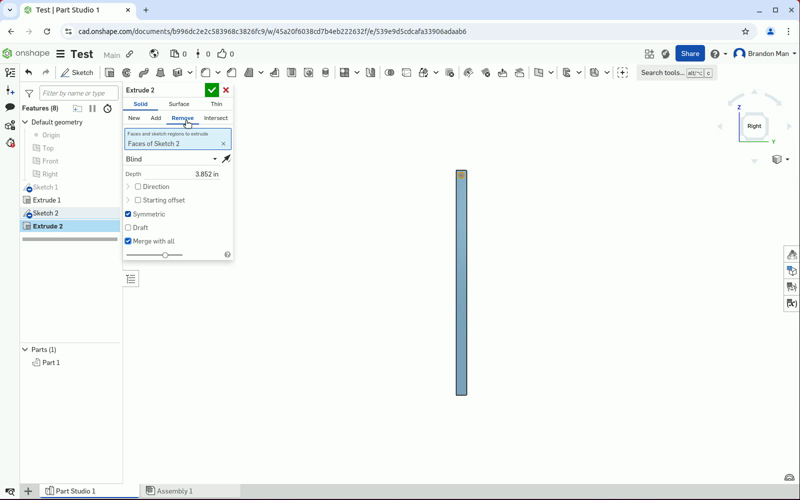
key(enter)
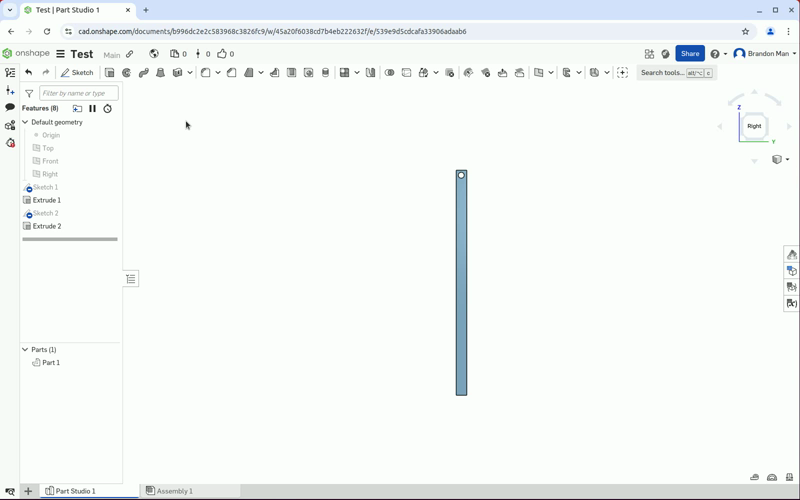
key(shift+h)
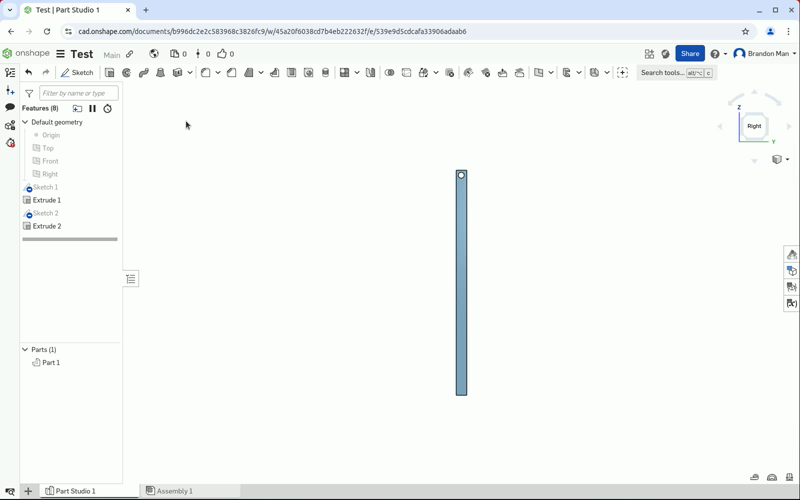
key(shift+h)
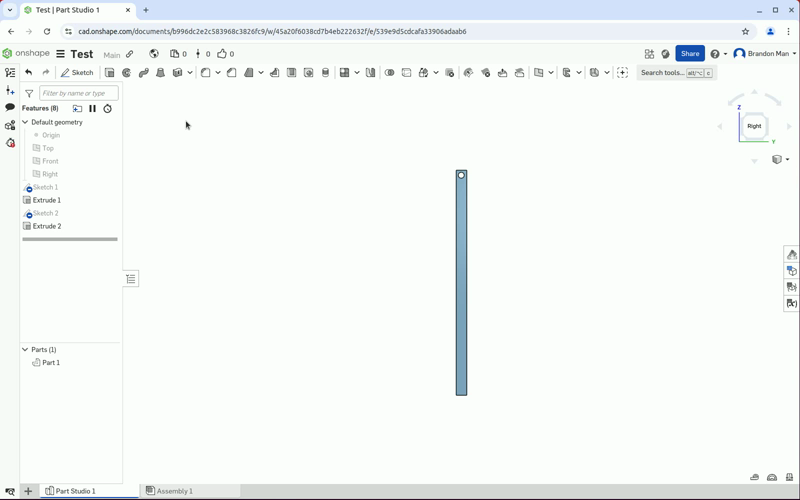
mouse_move(73, 189)
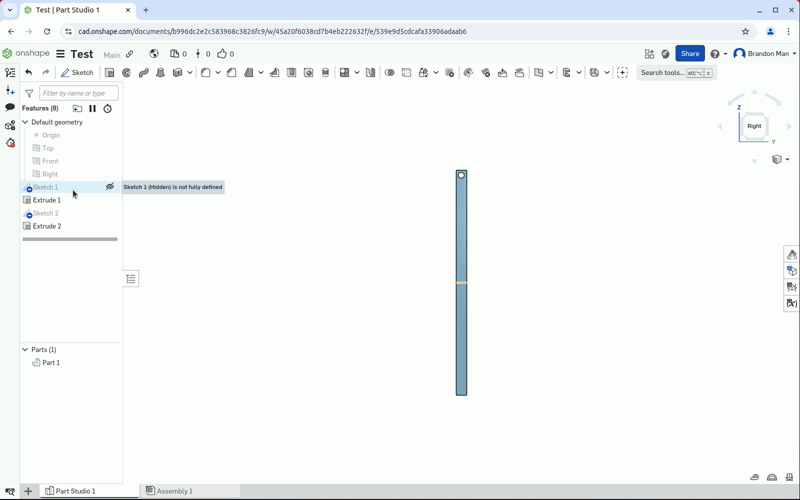
click(73, 189)
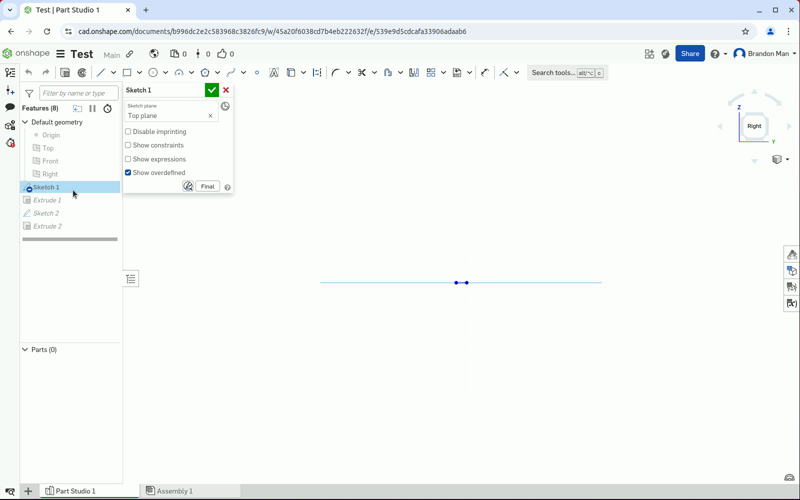
mouse_move(229, 92)
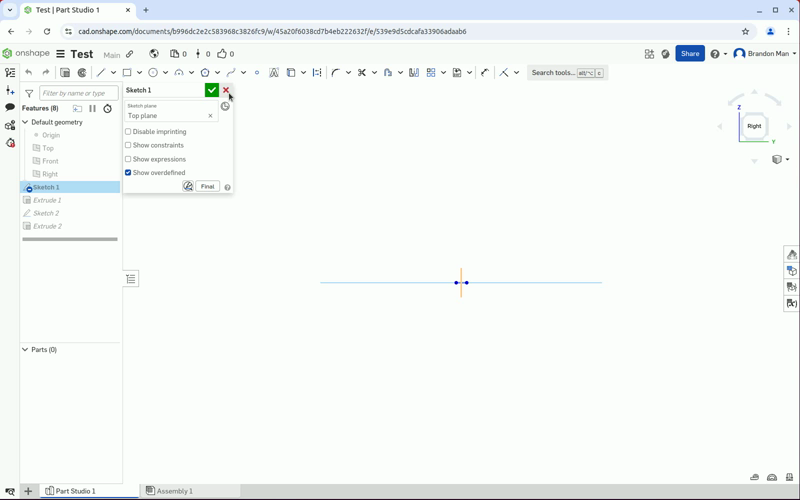
click(229, 92)
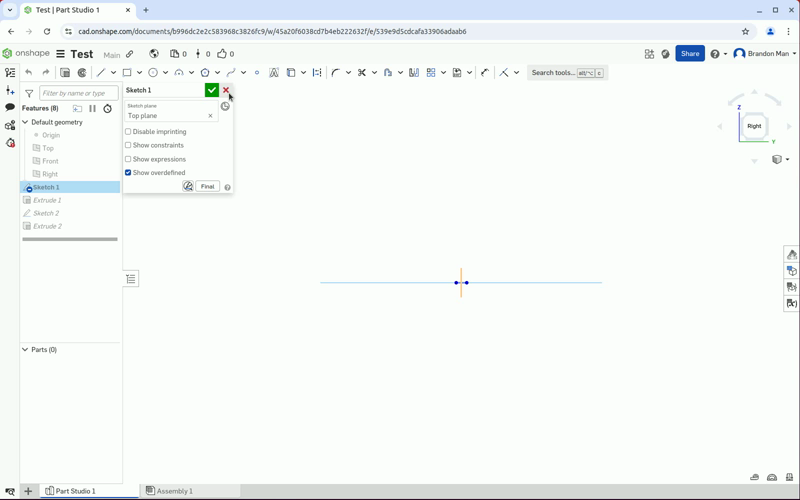
key(shift+s)
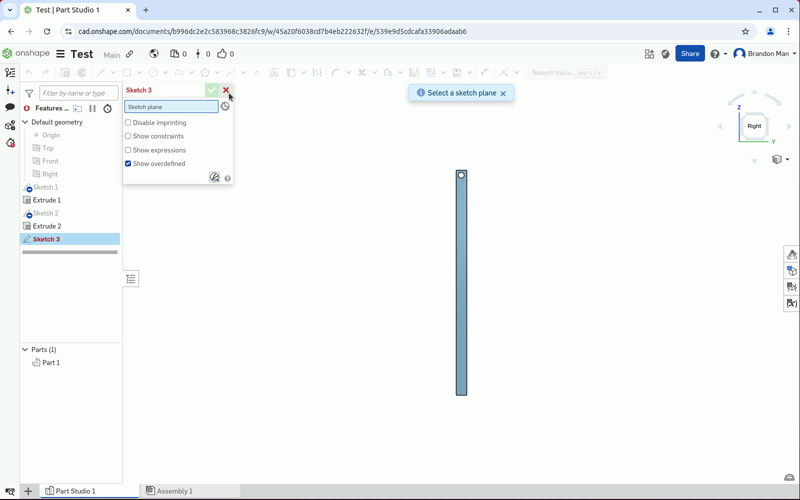
mouse_move(73, 176)
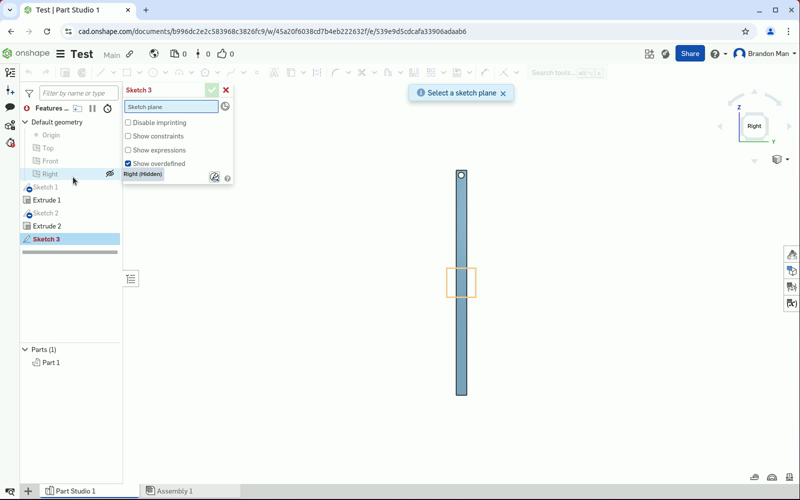
click(73, 176)
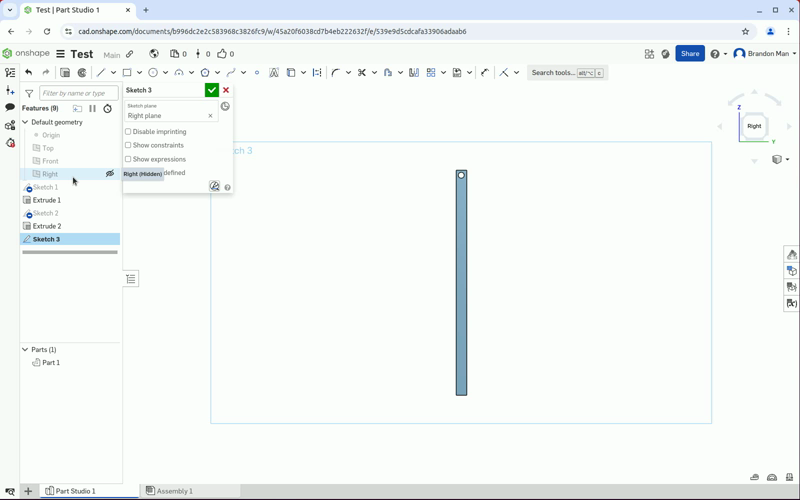
mouse_move(73, 352)
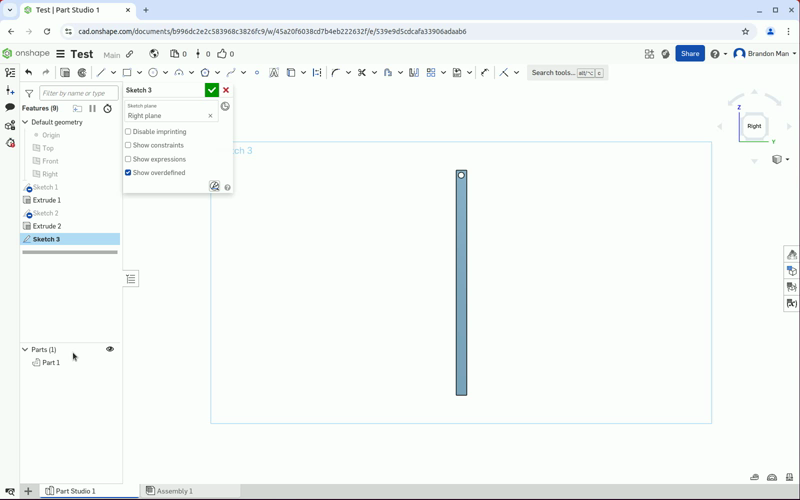
key(y)
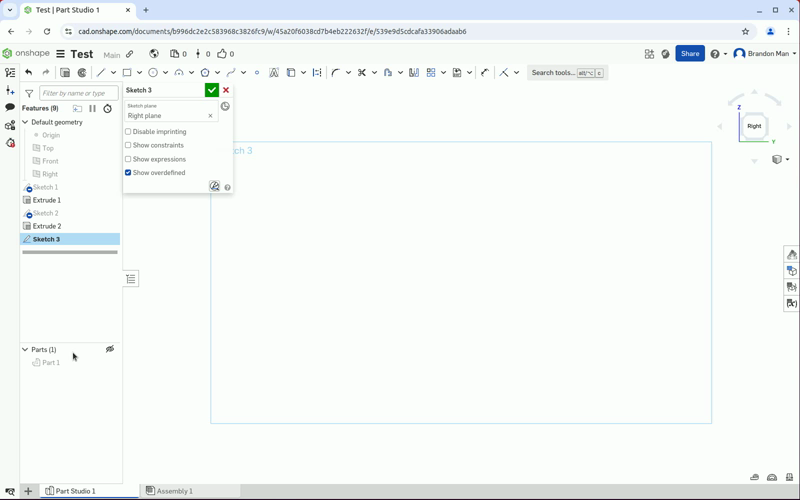
key(c)
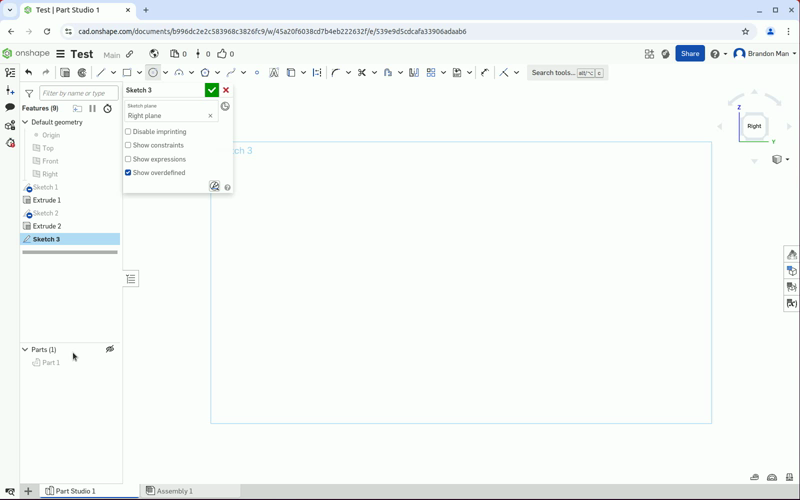
key_down(shift)
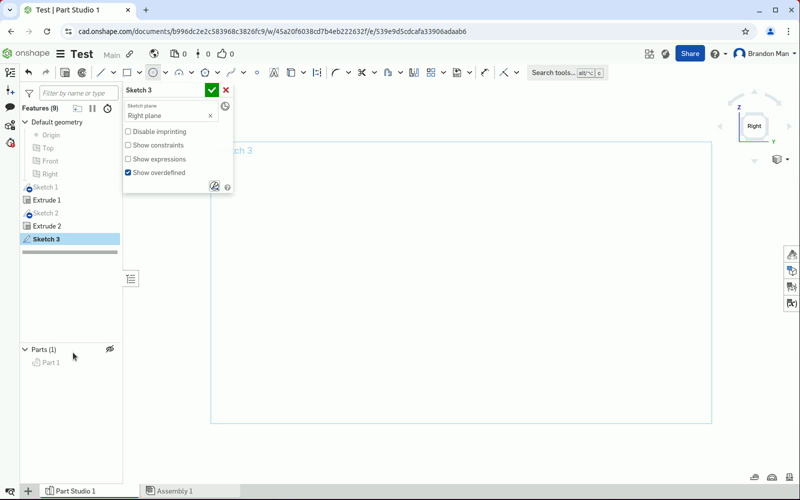
mouse_move(461, 390)
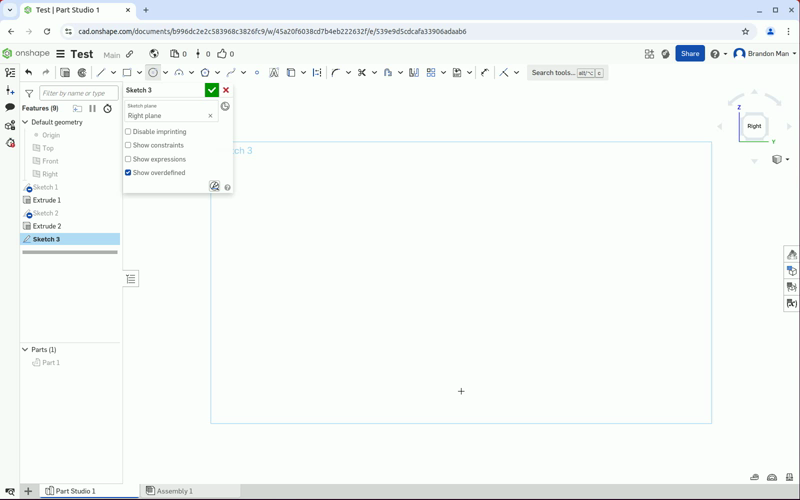
click(461, 390)
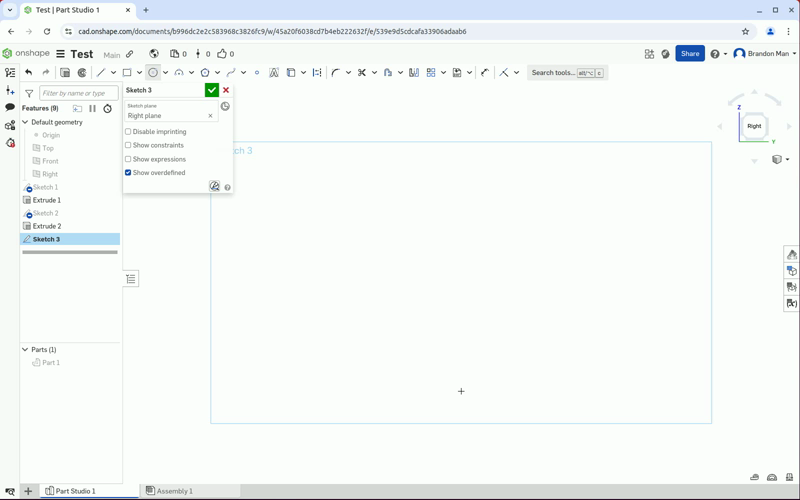
key_up(shift)
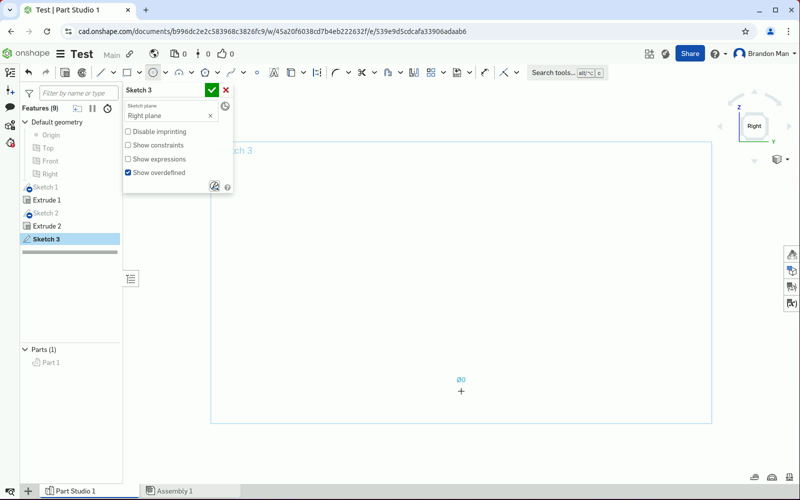
mouse_move(464, 390)
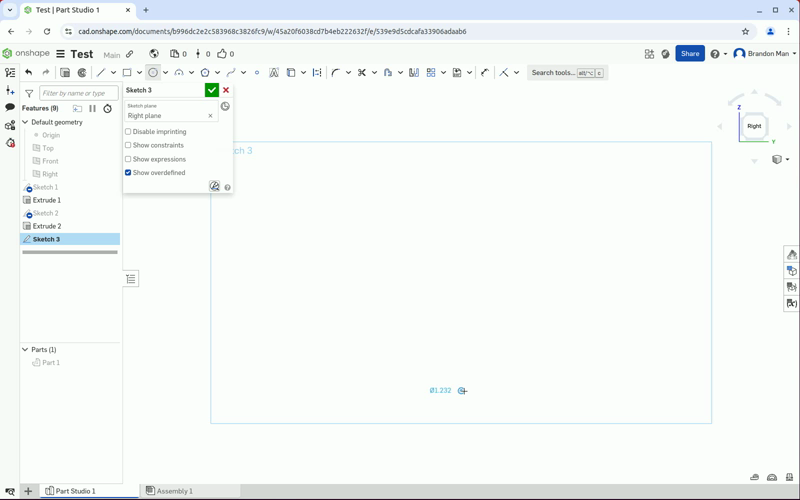
click(464, 390)
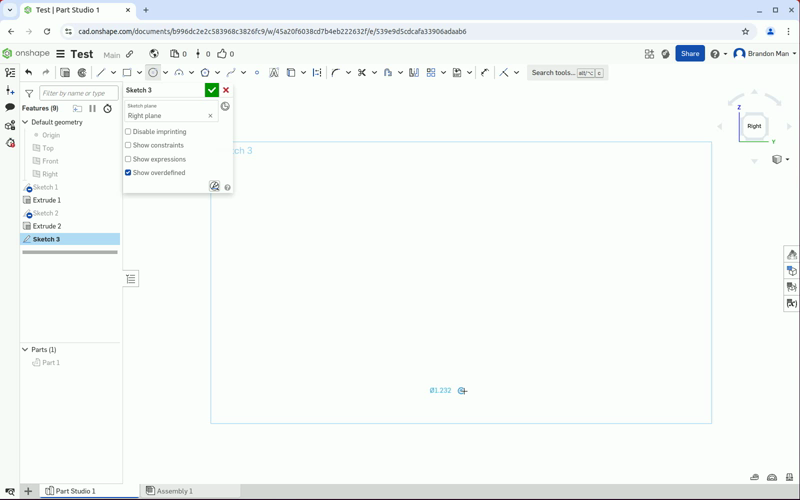
key(esc)
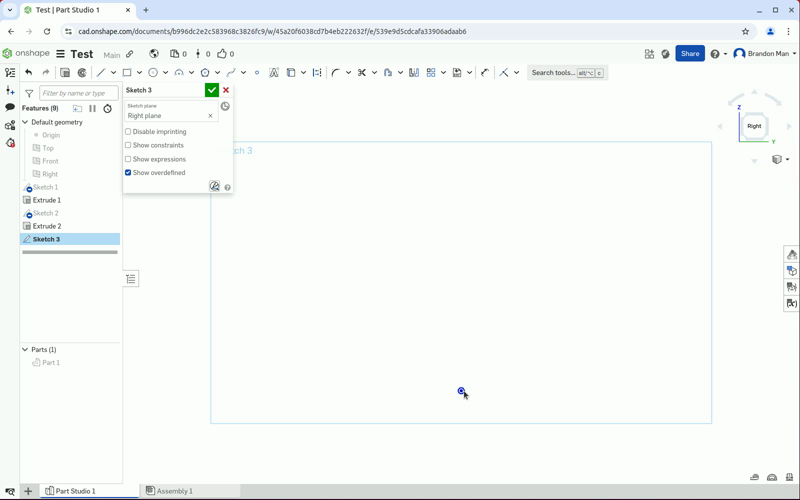
mouse_move(460, 389)
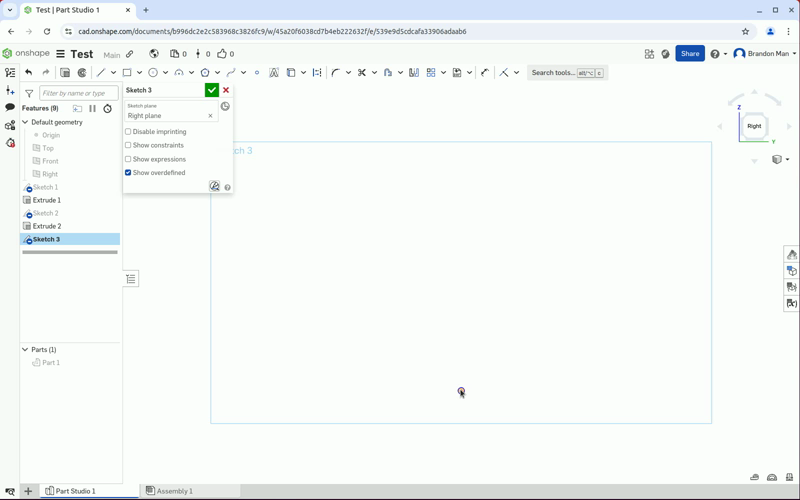
scroll(6)
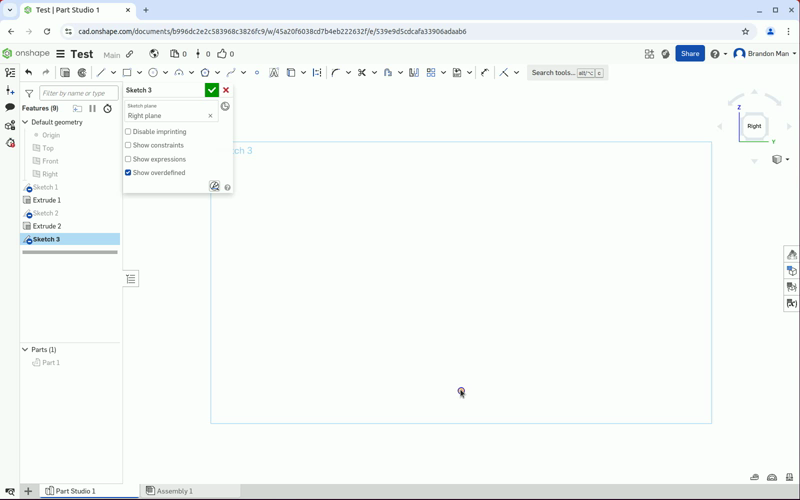
scroll(6)
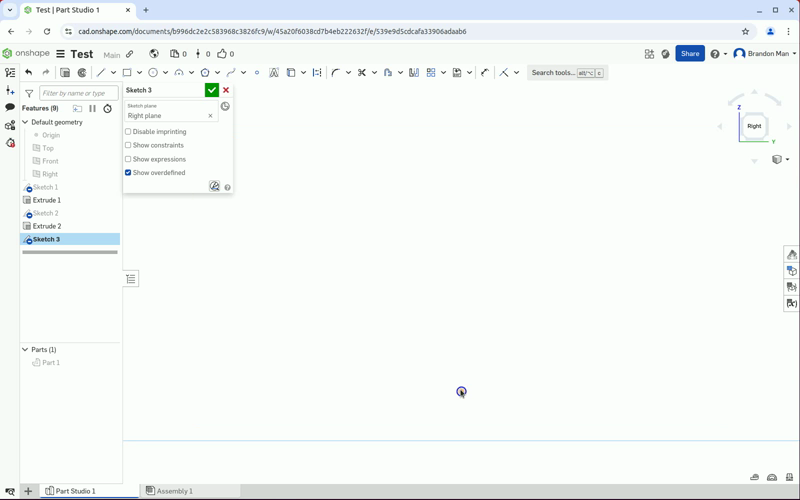
scroll(6)
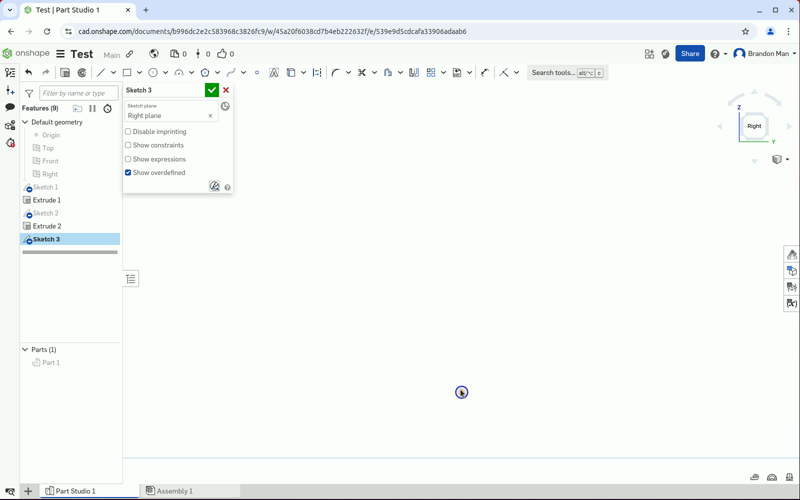
scroll(6)
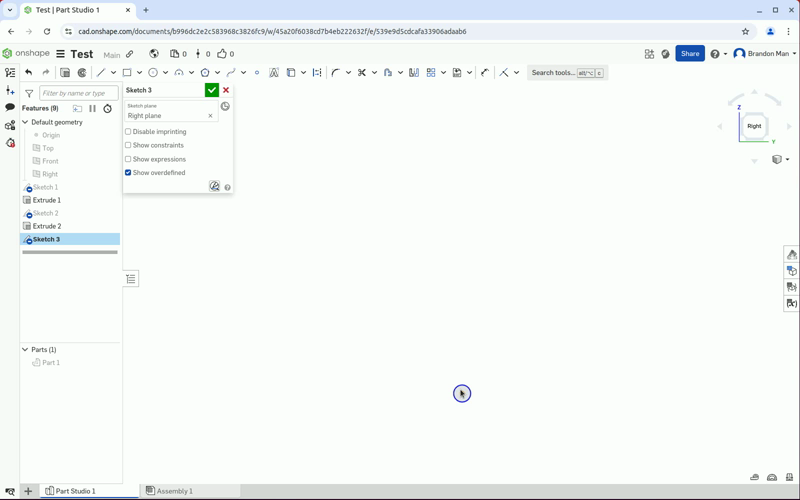
scroll(6)
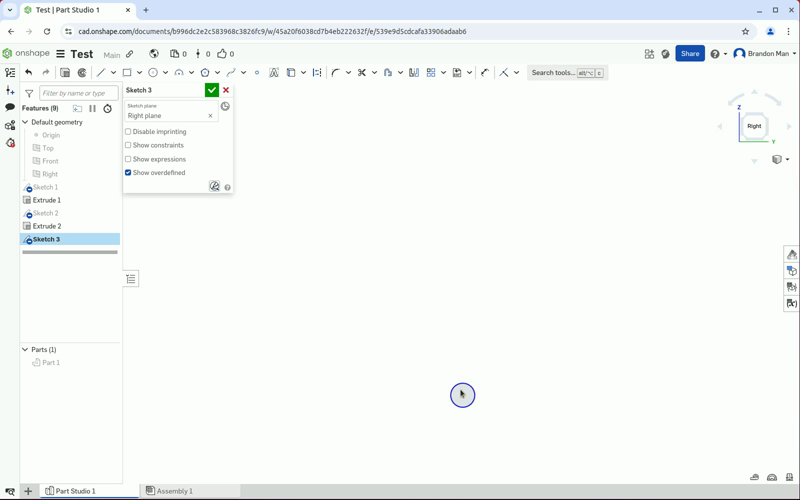
scroll(6)
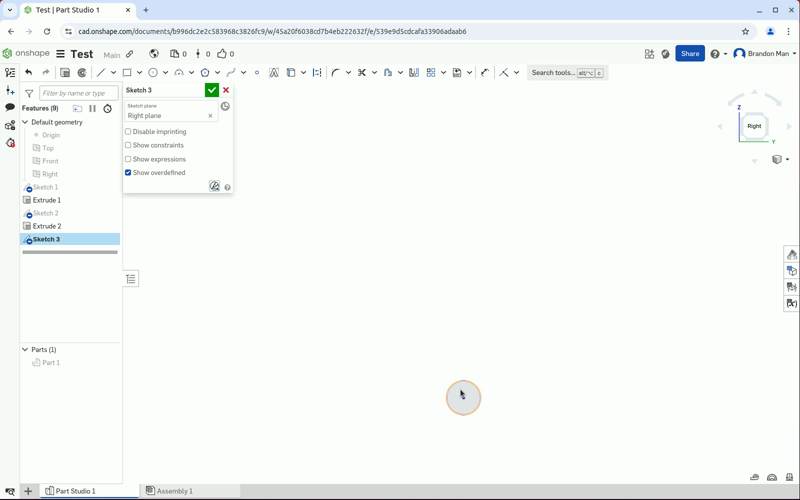
scroll(6)
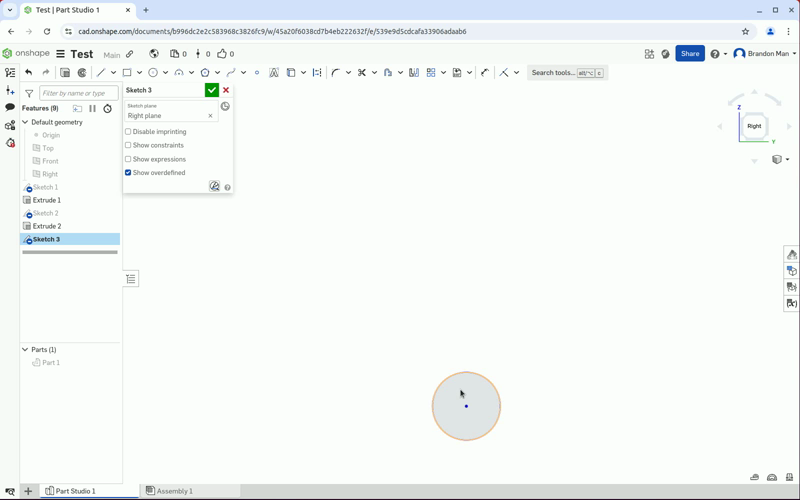
click(460, 389)
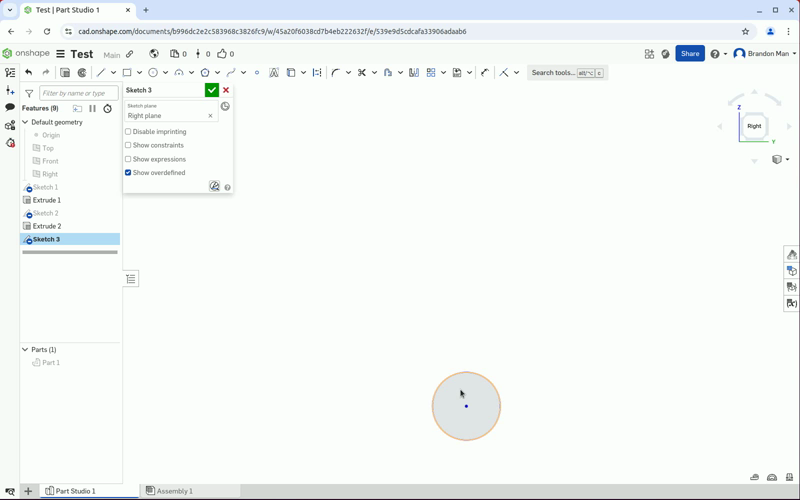
scroll(-6)
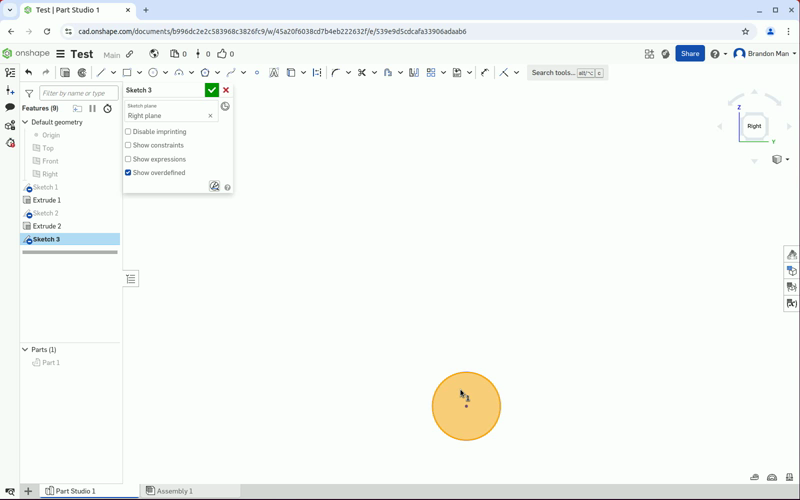
scroll(-6)
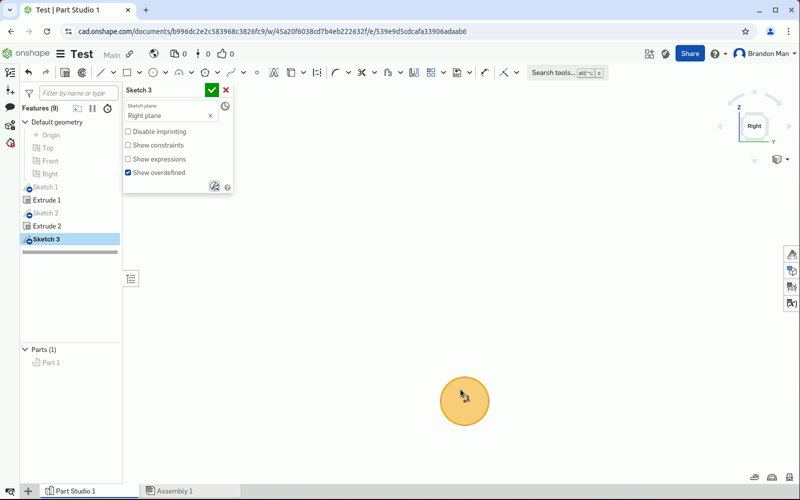
scroll(-6)
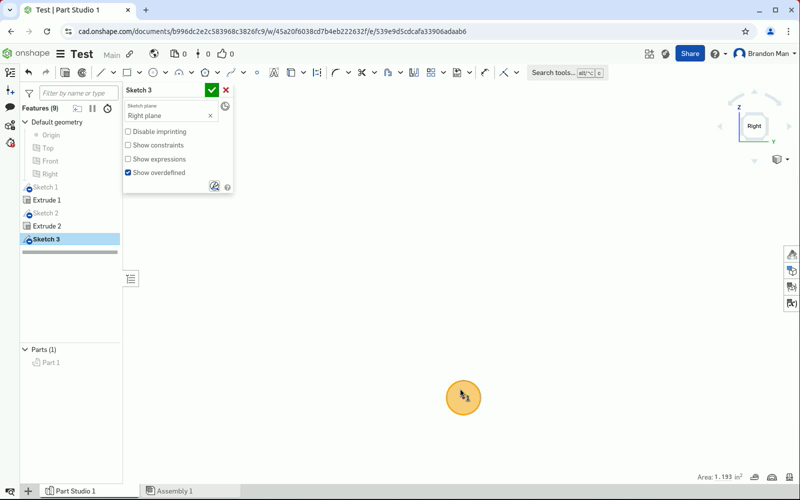
scroll(-6)
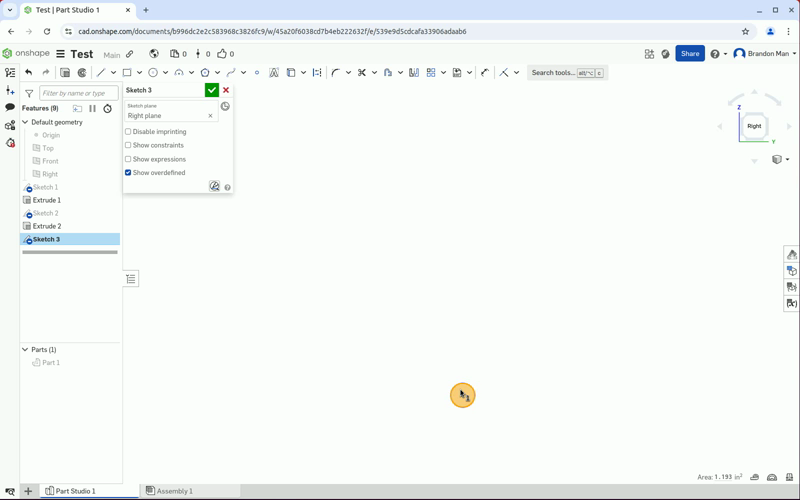
scroll(-6)
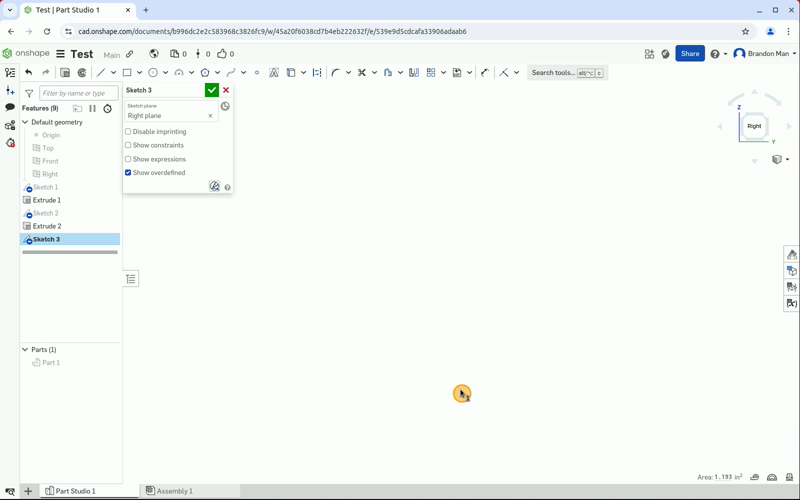
scroll(-6)
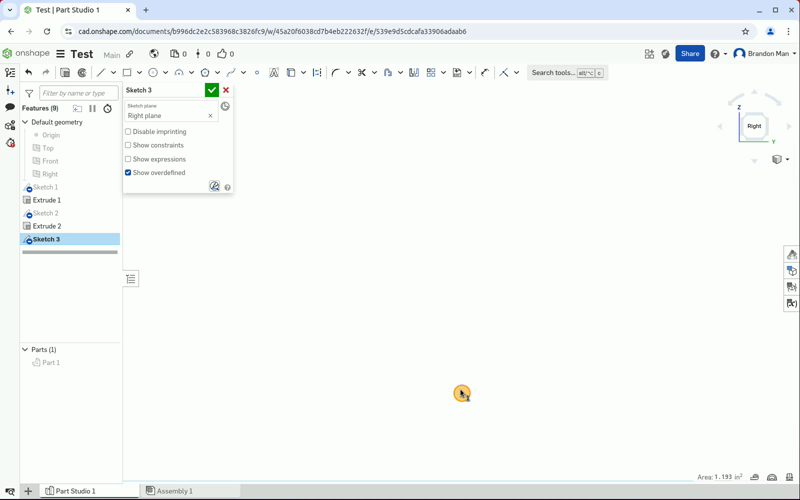
scroll(-6)
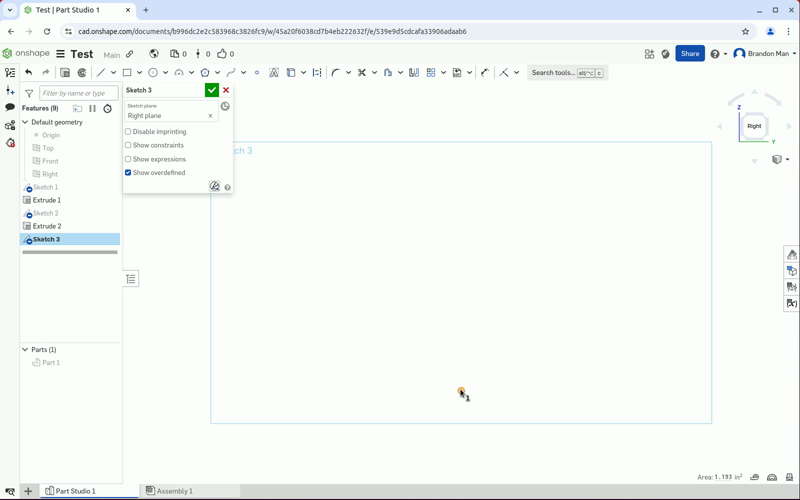
mouse_move(73, 352)
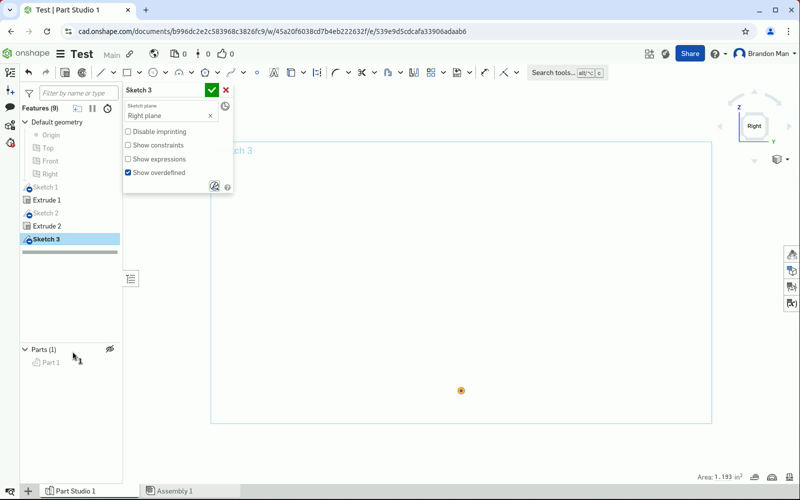
key(shift+y)
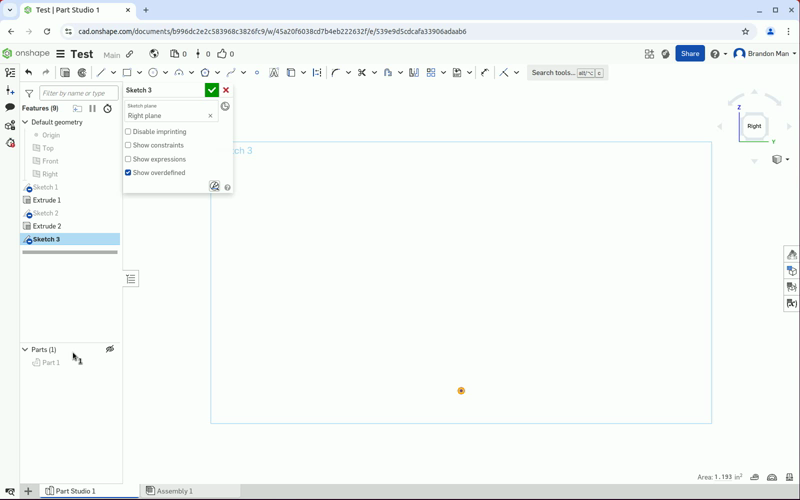
key(shift+e)
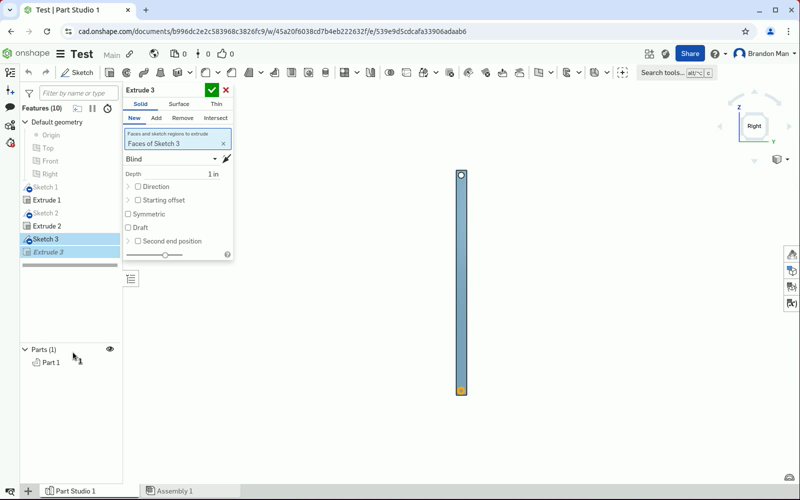
mouse_move(143, 106)
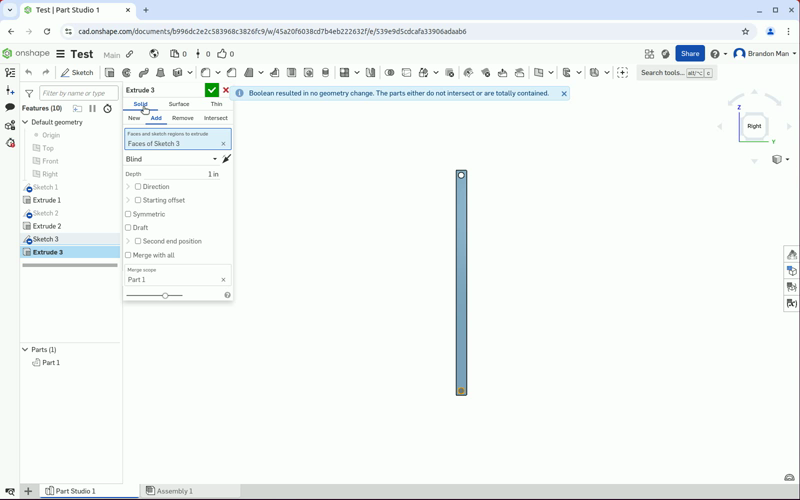
click(143, 106)
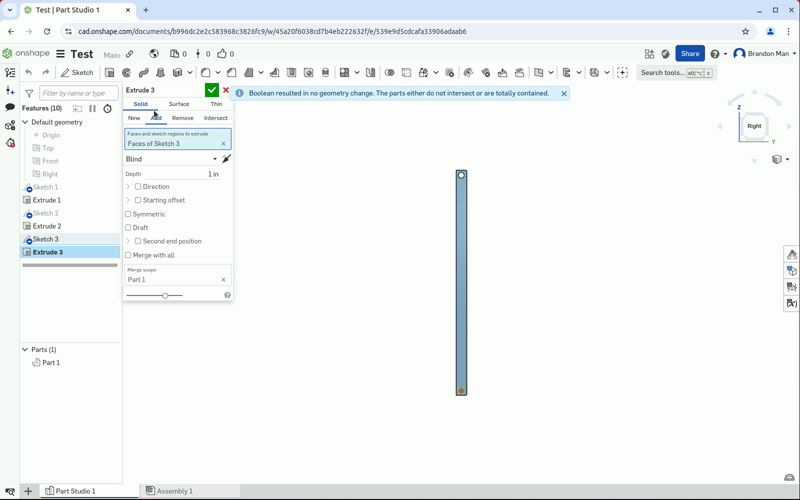
mouse_move(186, 120)
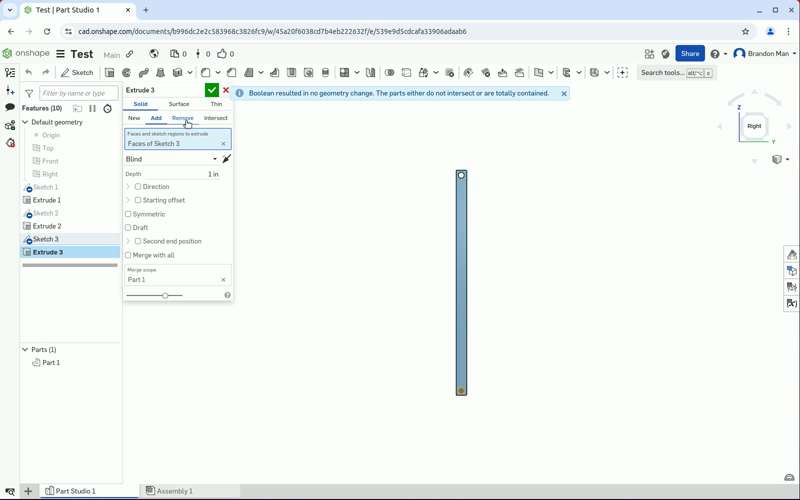
click(186, 120)
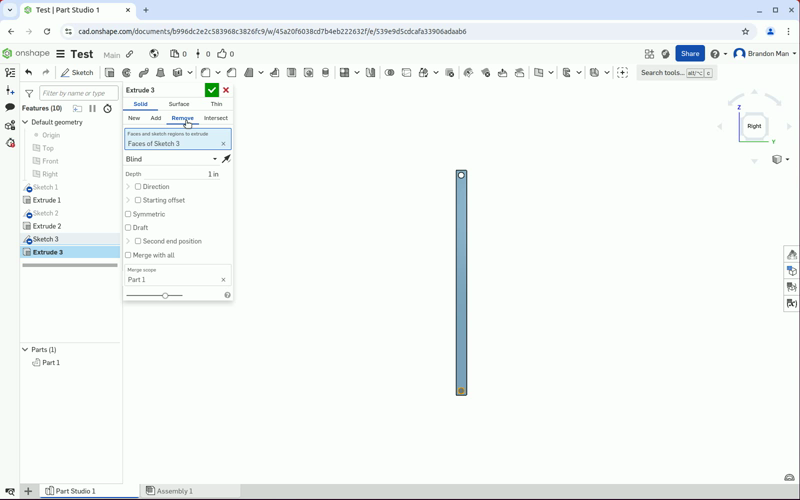
key(tab, 4)
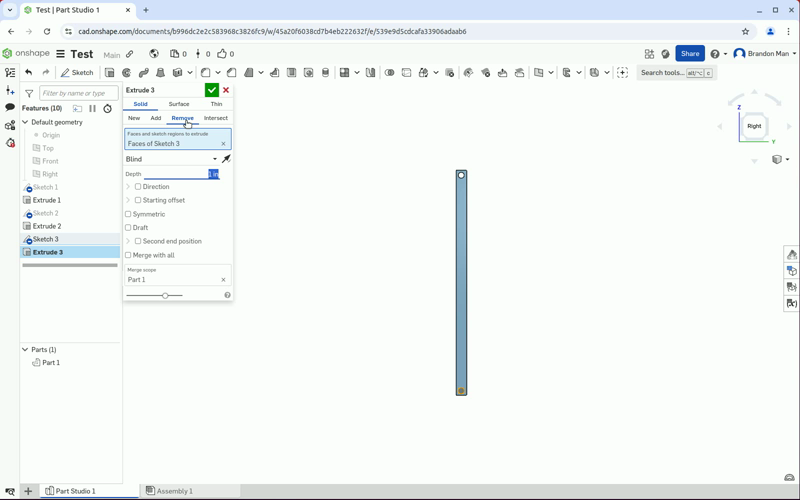
text(3.852)
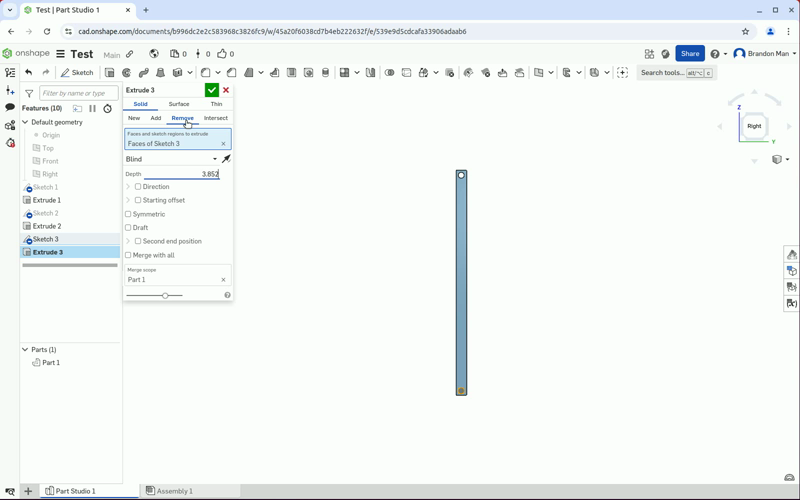
key(tab, 3)
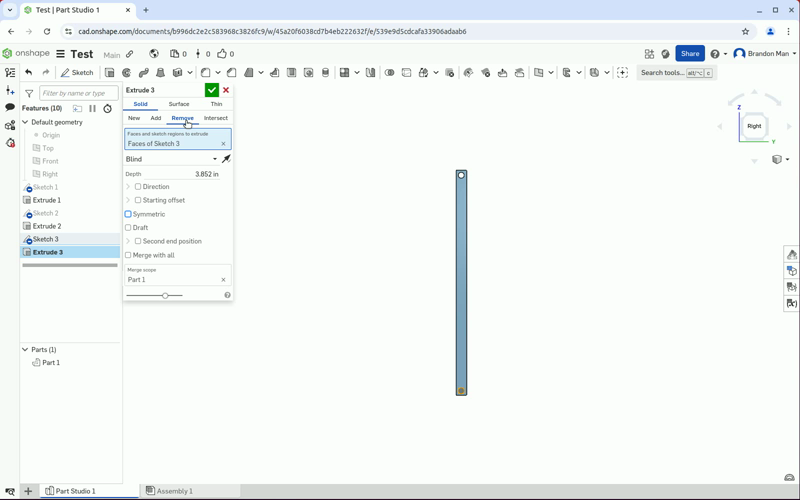
key(space)
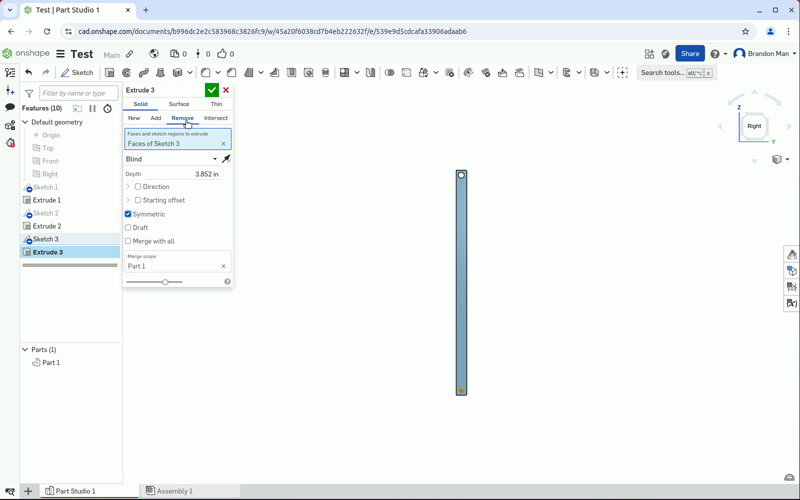
key(tab, 2)
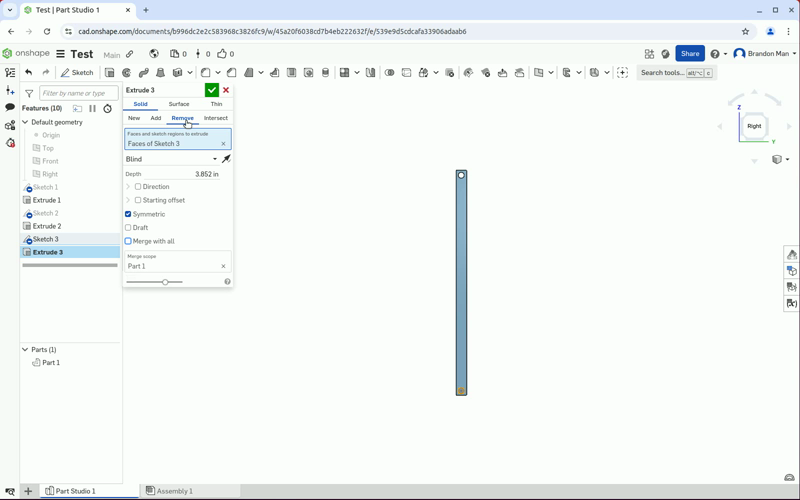
key(space)
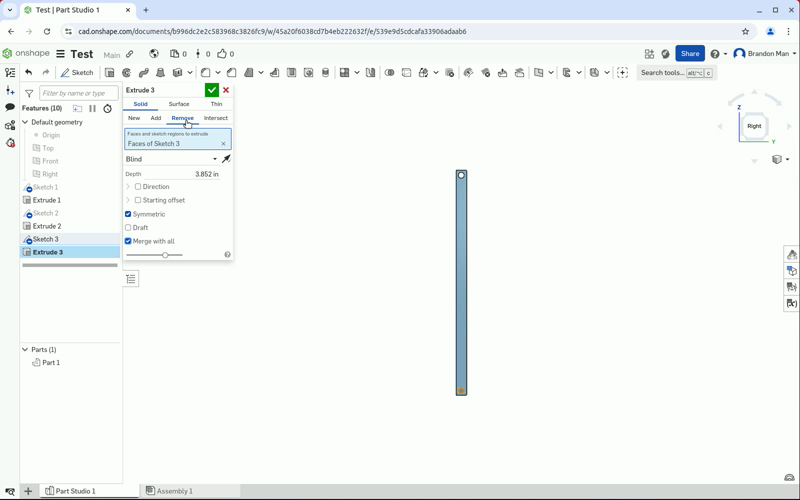
key(enter)
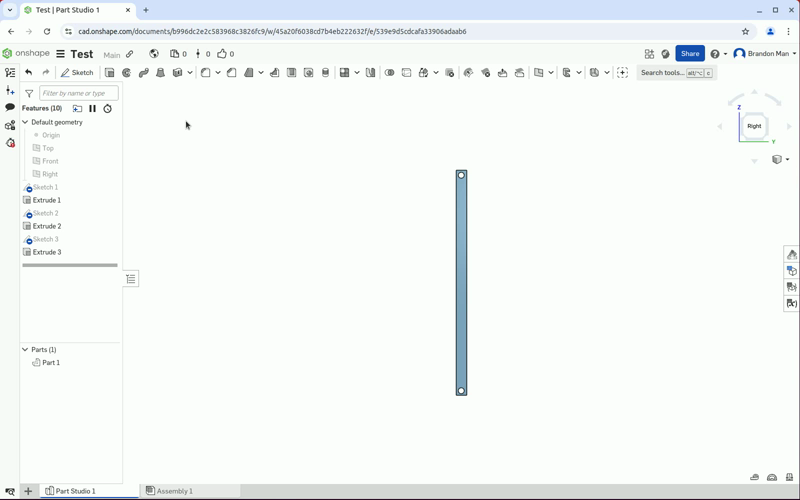
key(shift+h)
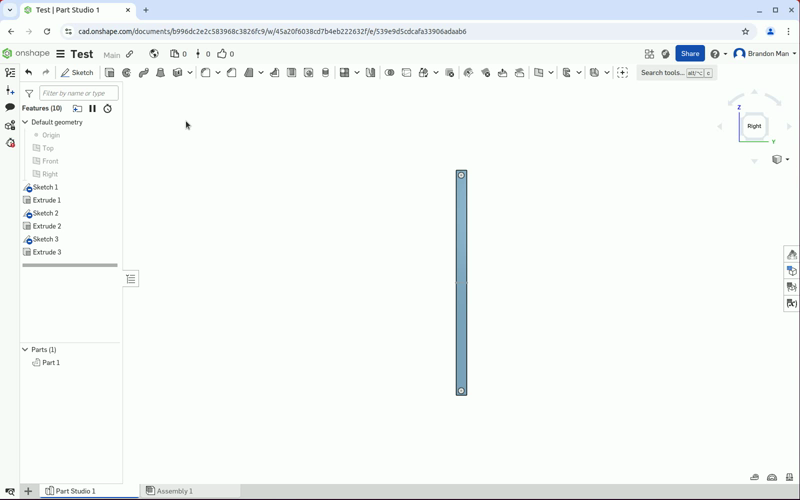
key(shift+h)
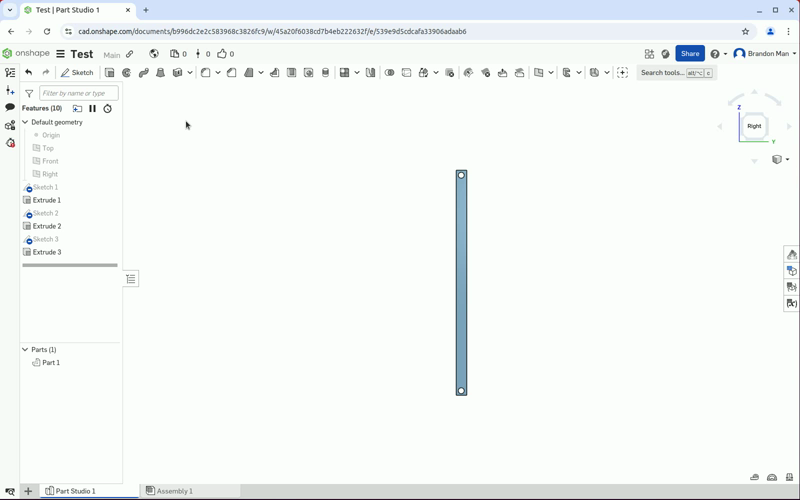
mouse_move(73, 189)
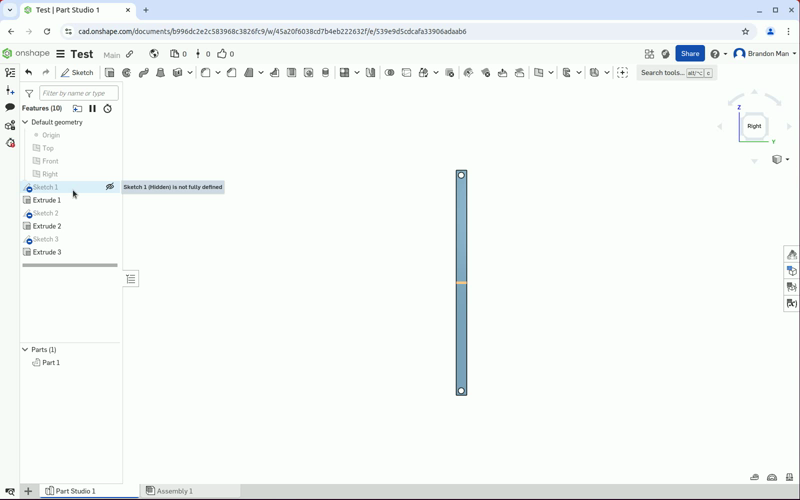
click(73, 189)
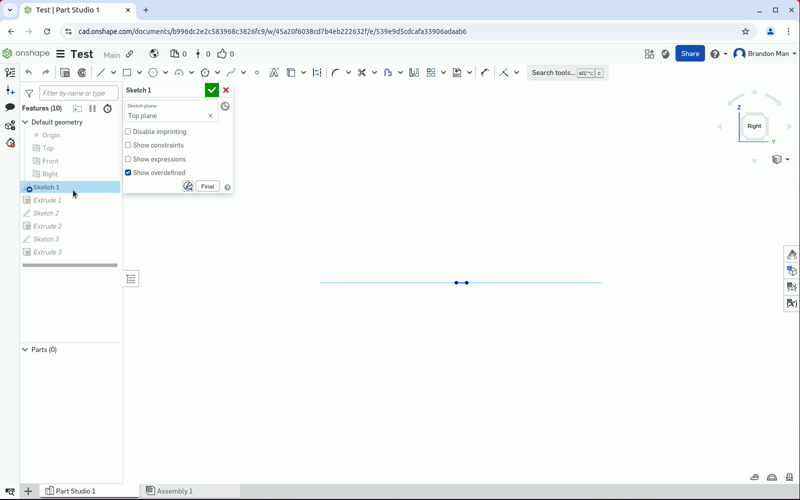
mouse_move(229, 92)
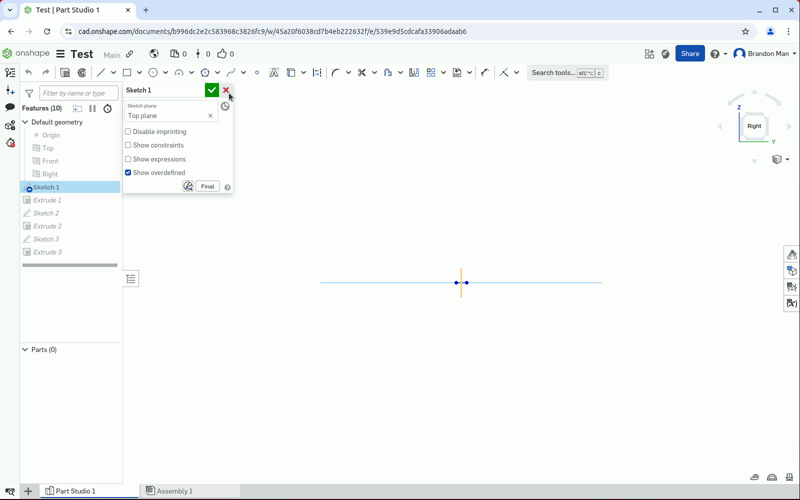
click(229, 92)
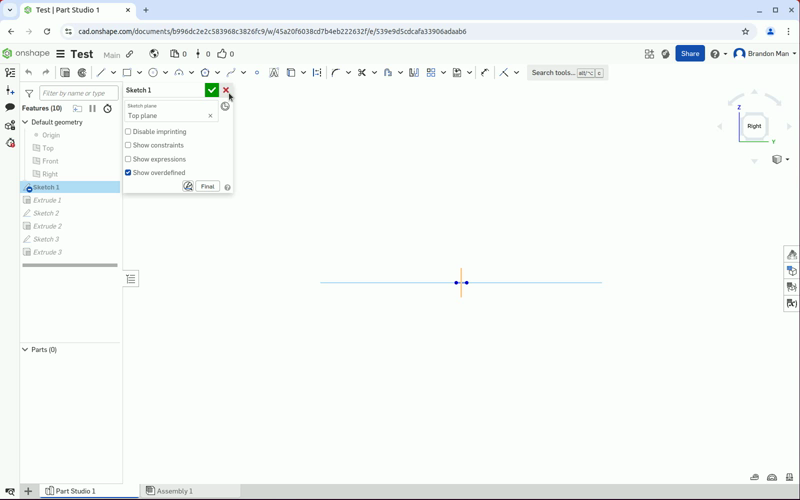
key(shift+s)
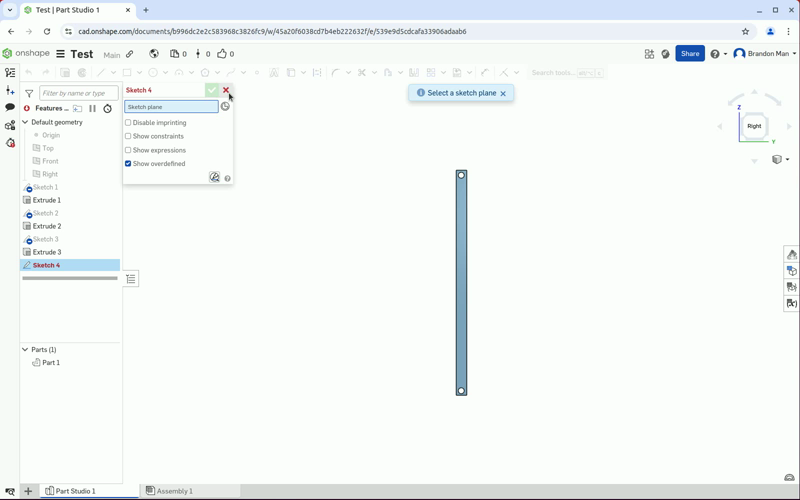
mouse_move(73, 176)
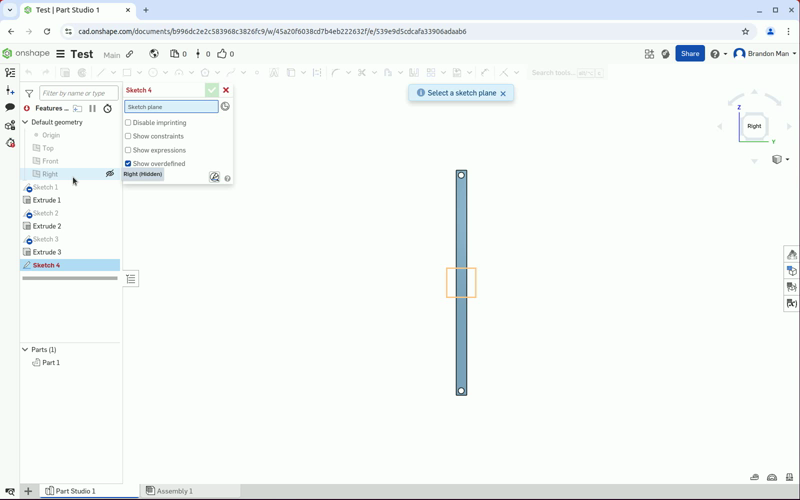
click(73, 176)
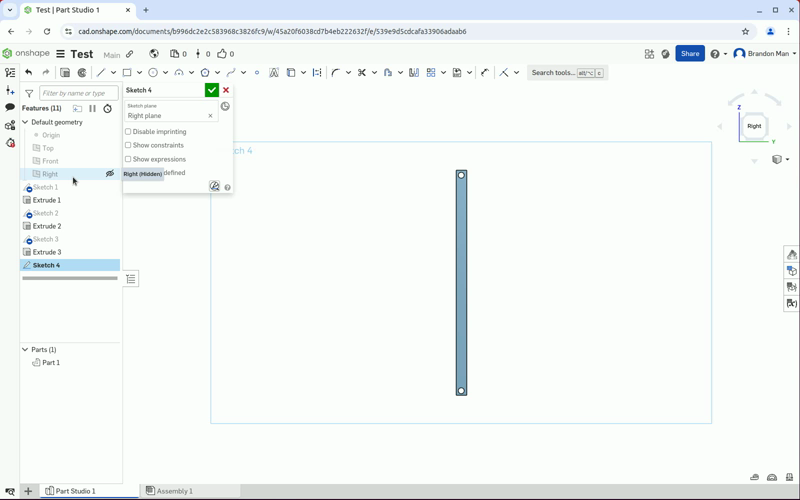
mouse_move(73, 352)
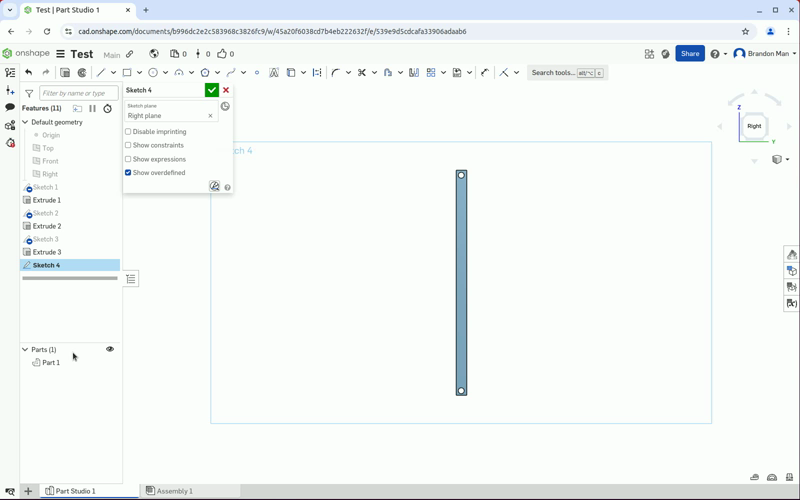
key(y)
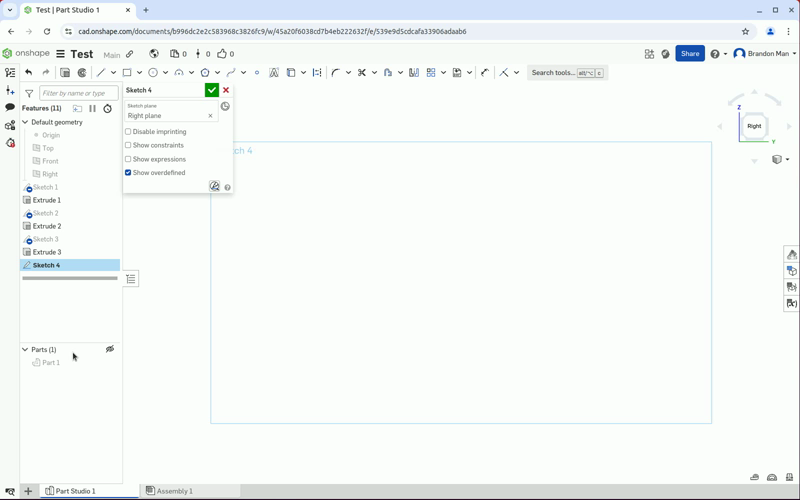
key(c)
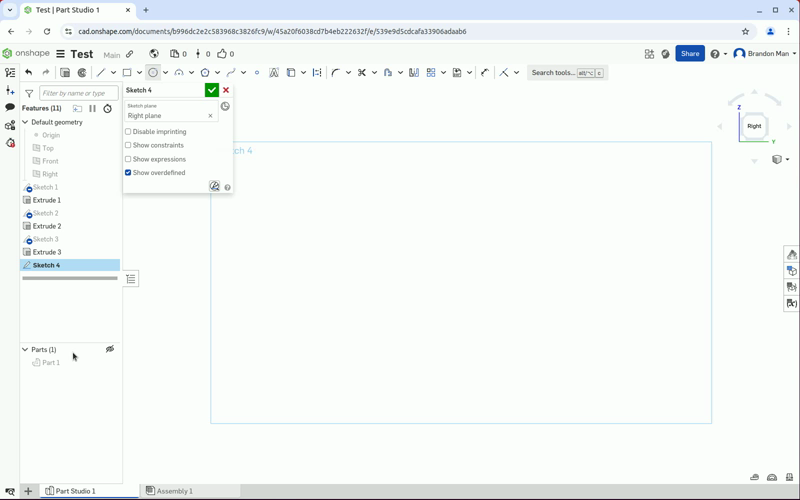
key_down(shift)
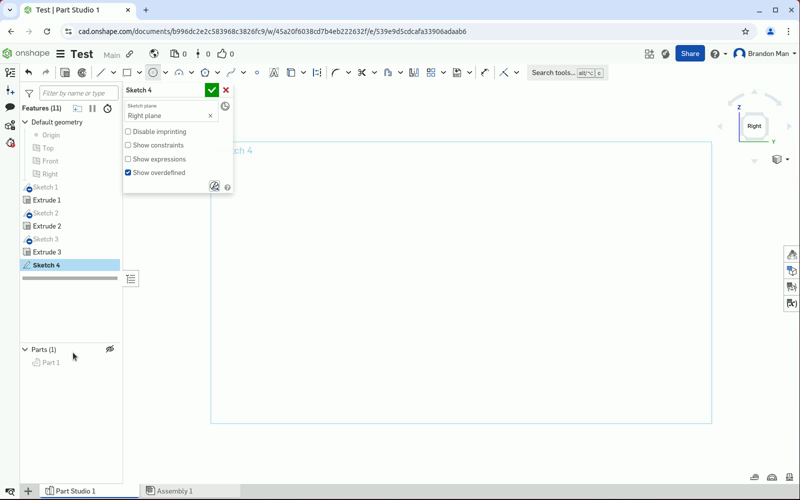
mouse_move(461, 282)
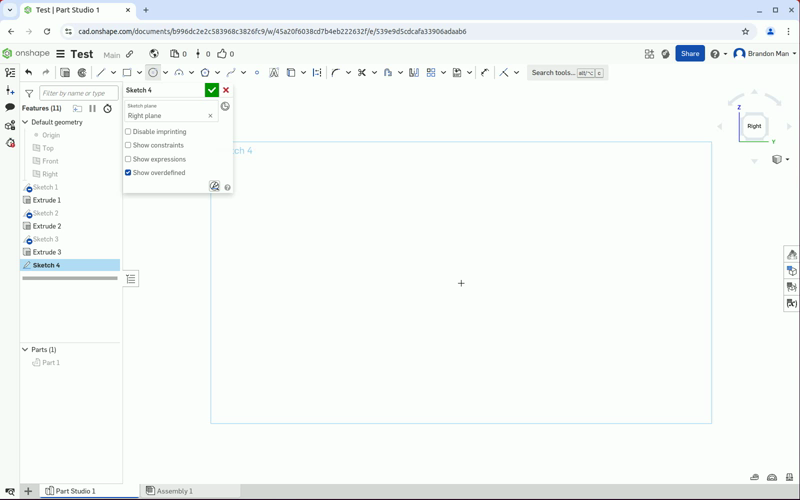
click(461, 282)
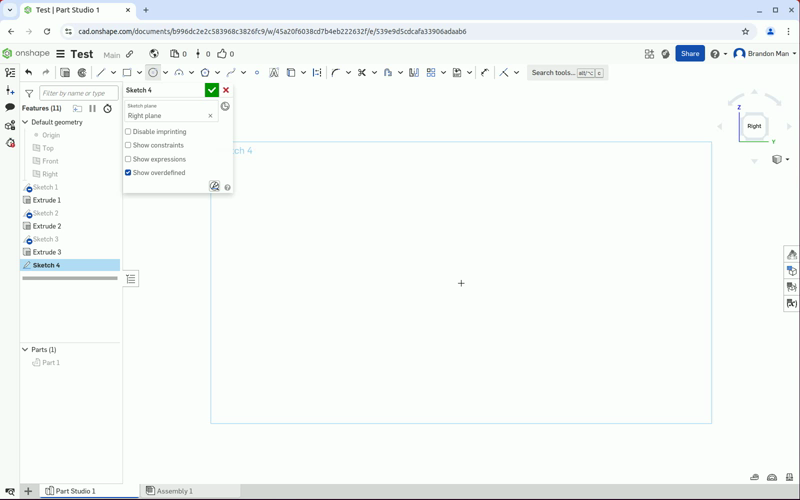
key_up(shift)
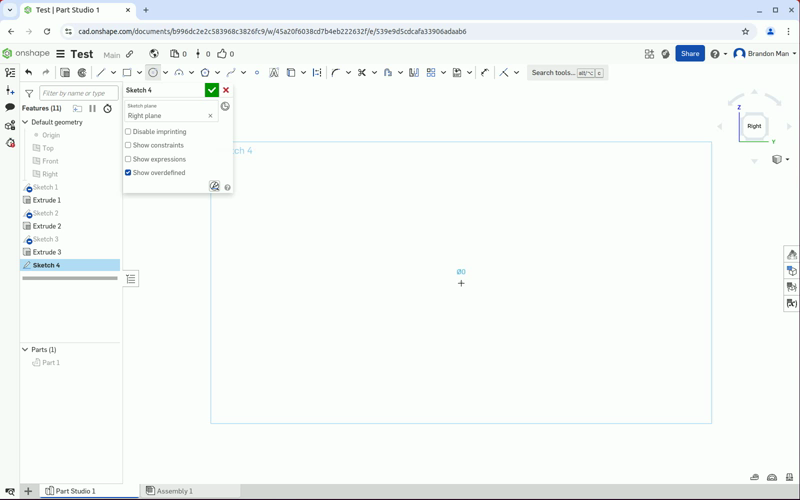
mouse_move(464, 282)
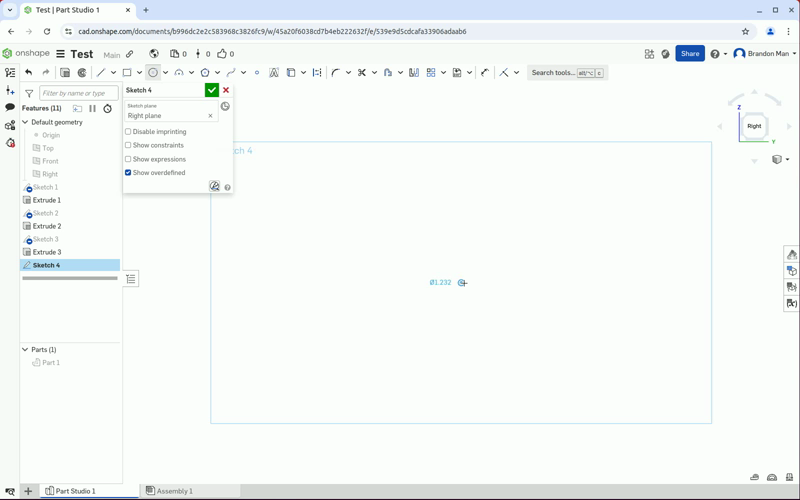
click(464, 282)
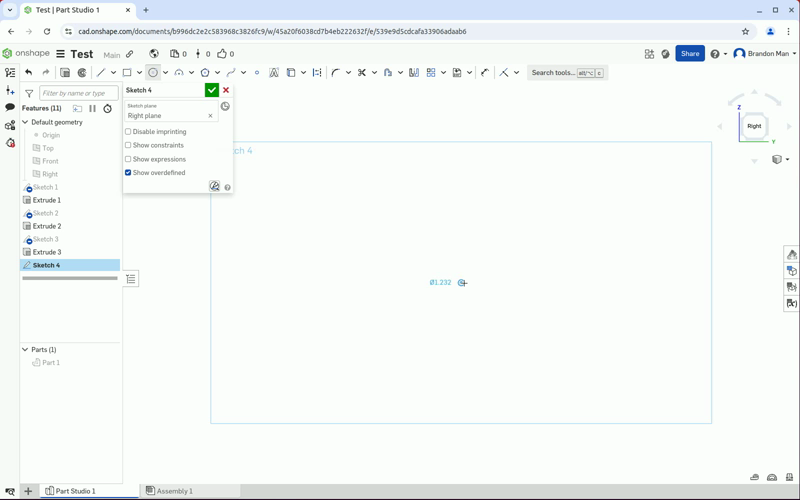
key(esc)
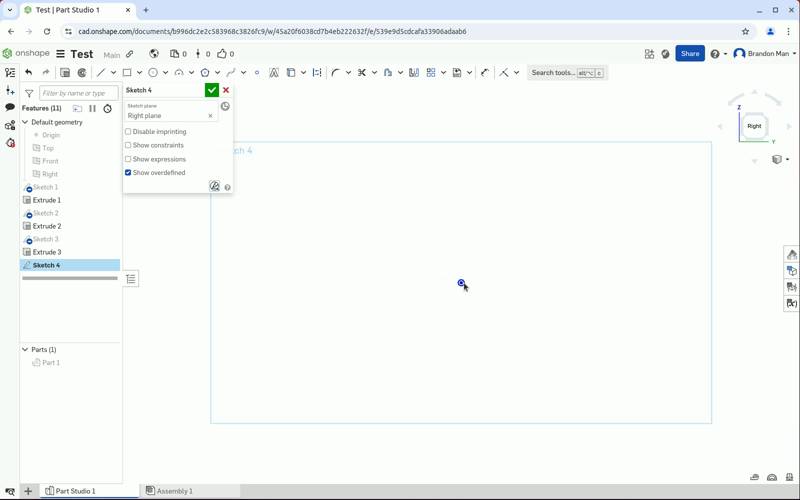
mouse_move(460, 281)
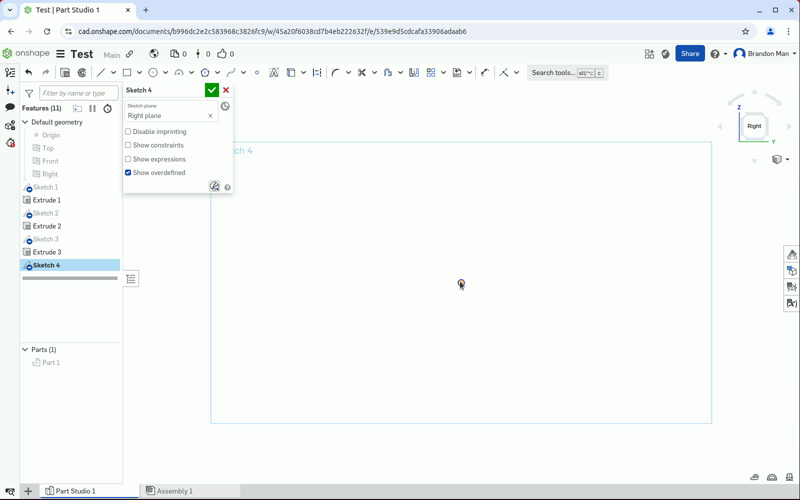
scroll(6)
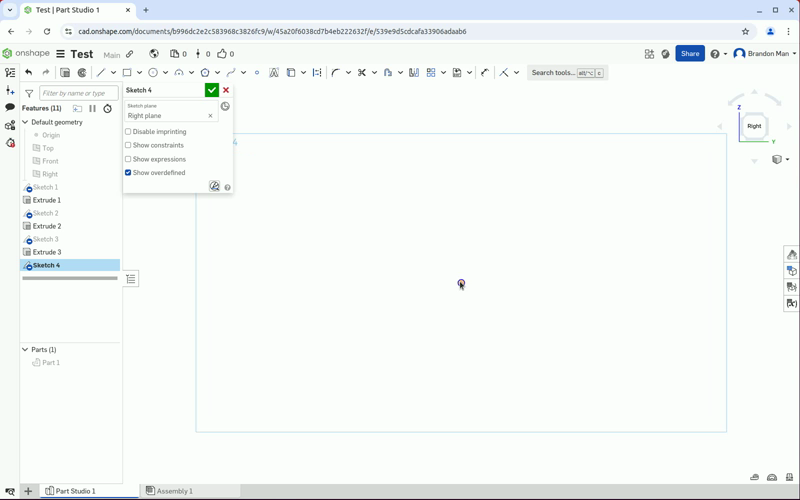
scroll(6)
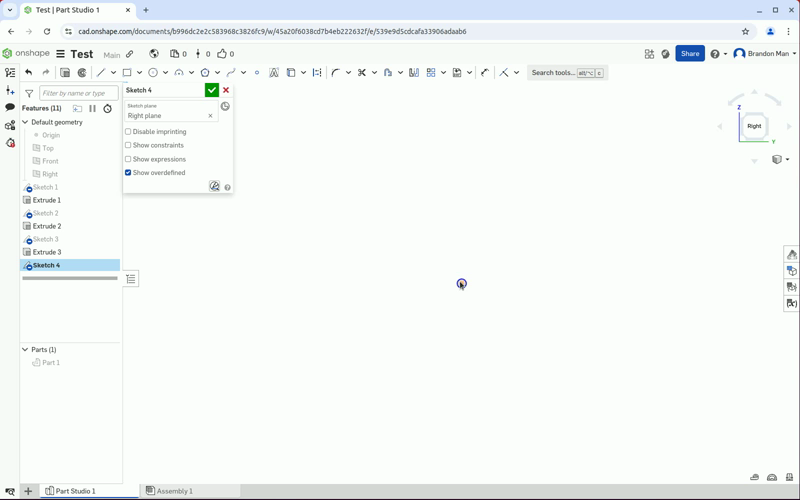
scroll(6)
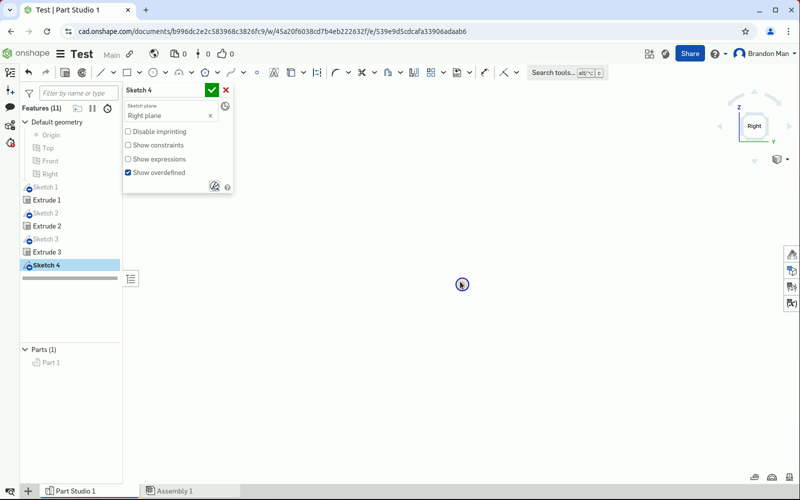
scroll(6)
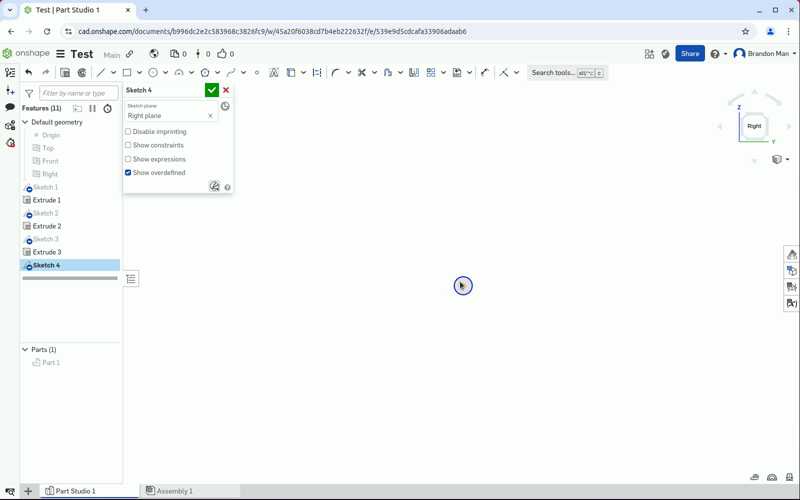
scroll(6)
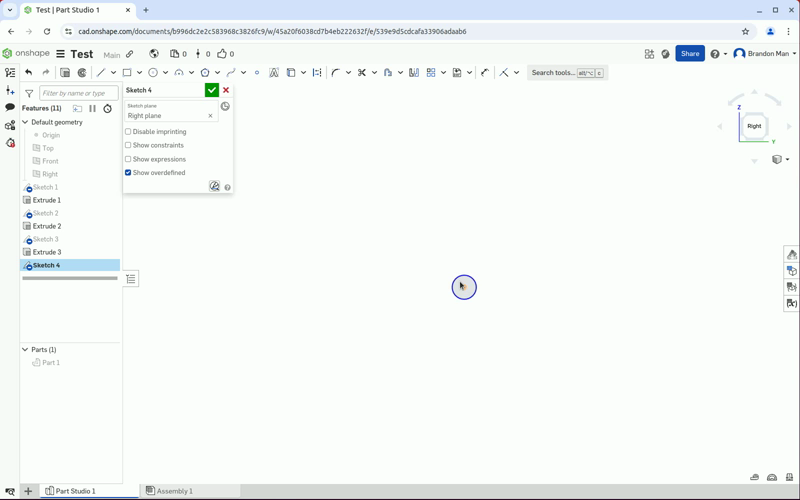
scroll(6)
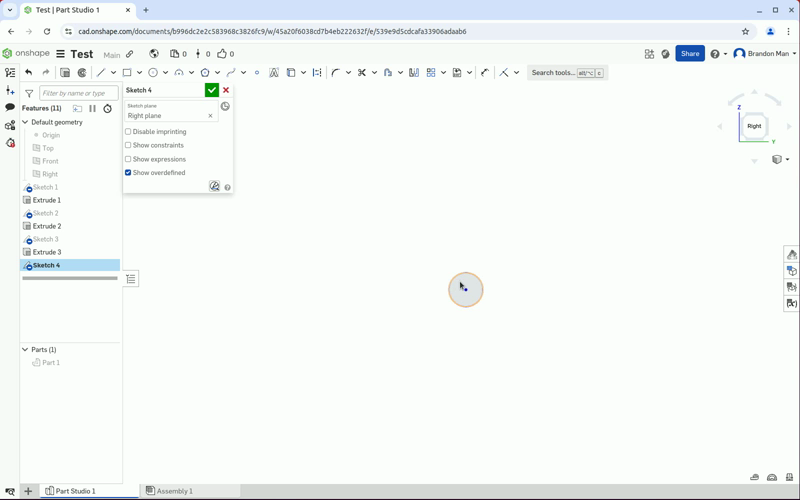
scroll(6)
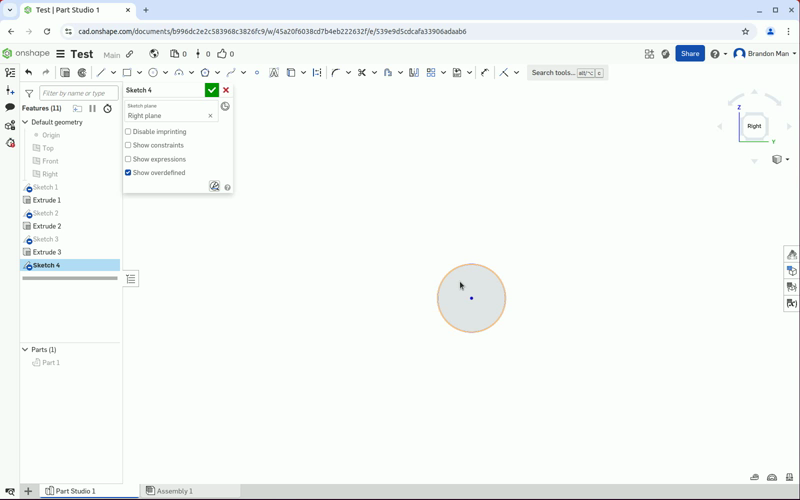
click(460, 281)
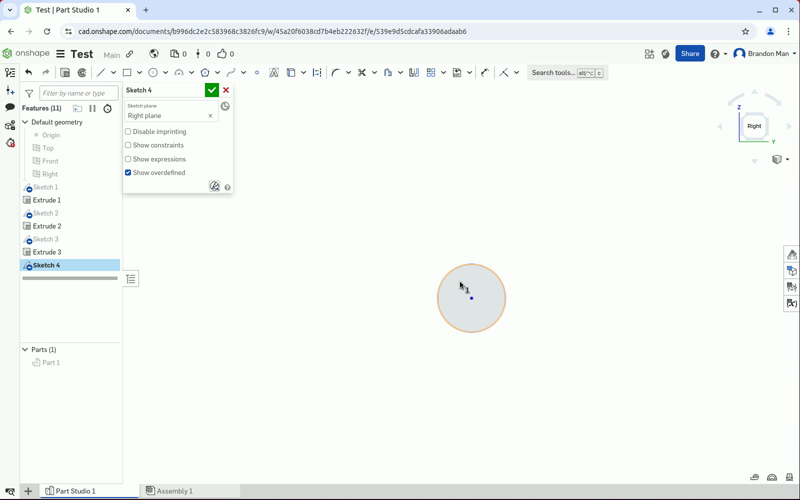
scroll(-6)
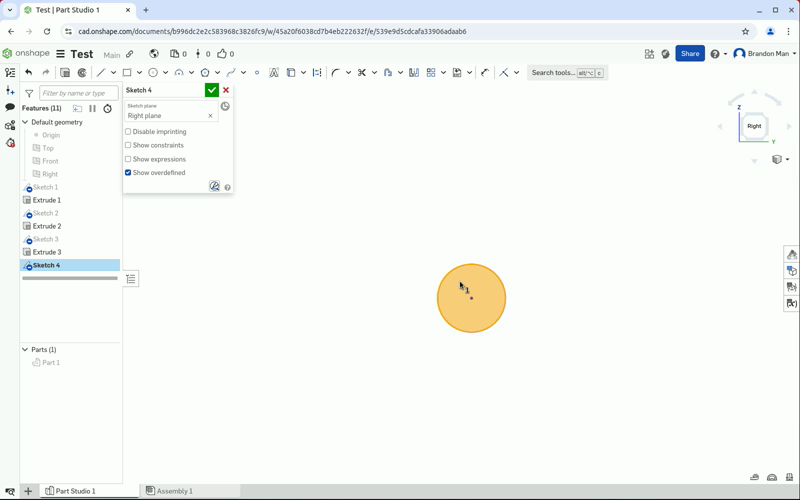
scroll(-6)
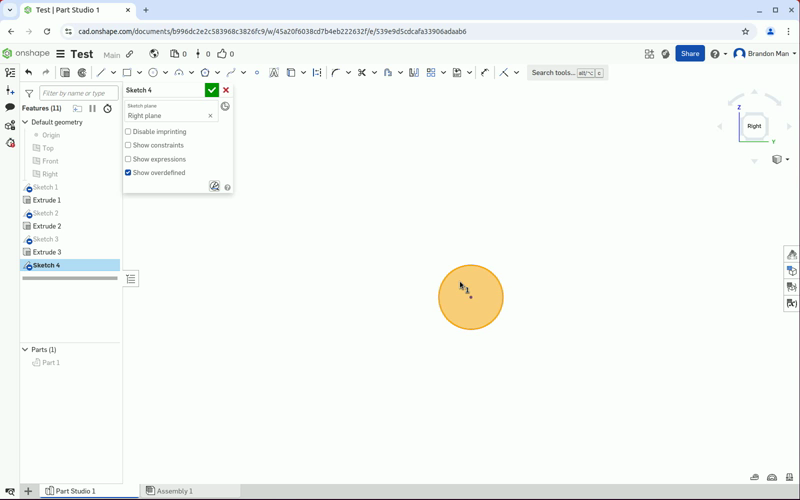
scroll(-6)
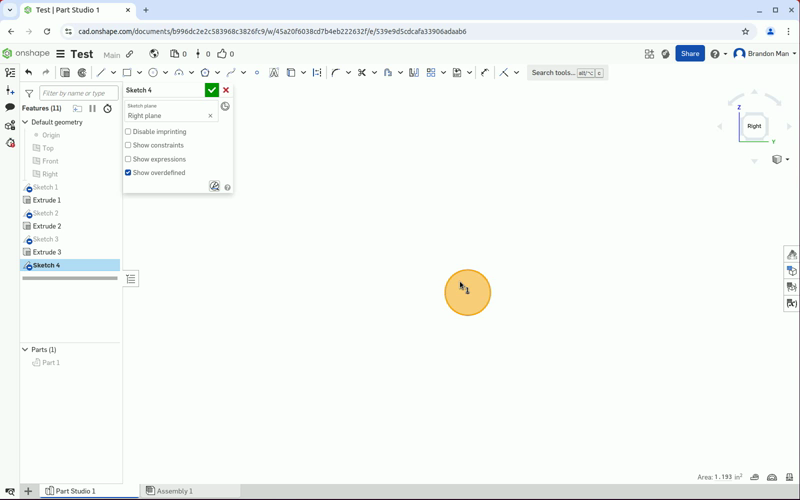
scroll(-6)
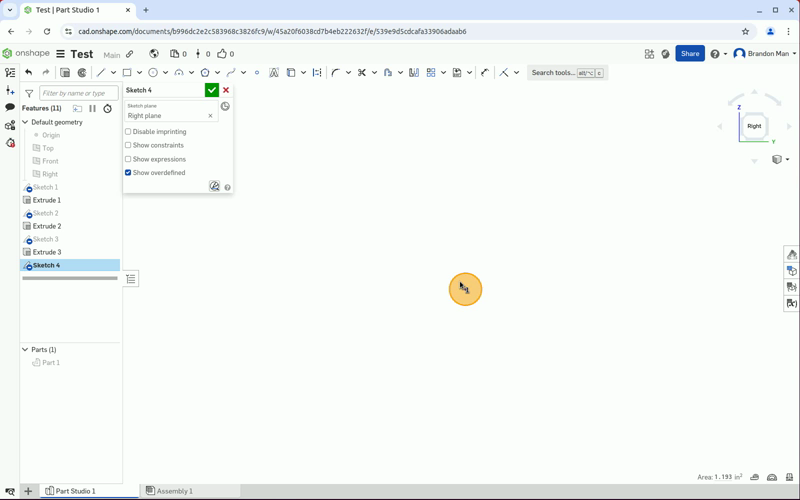
scroll(-6)
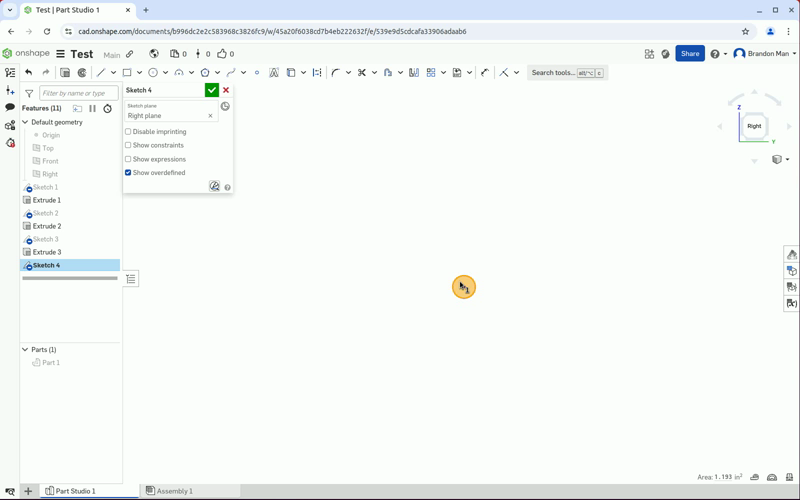
scroll(-6)
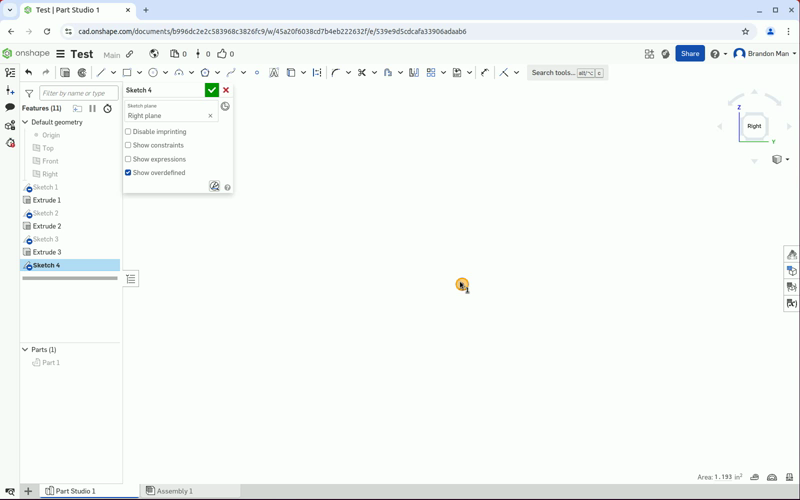
scroll(-6)
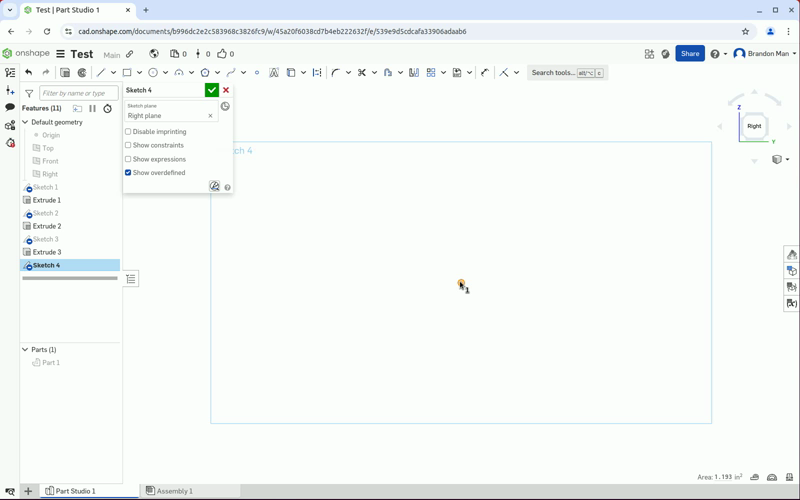
mouse_move(73, 352)
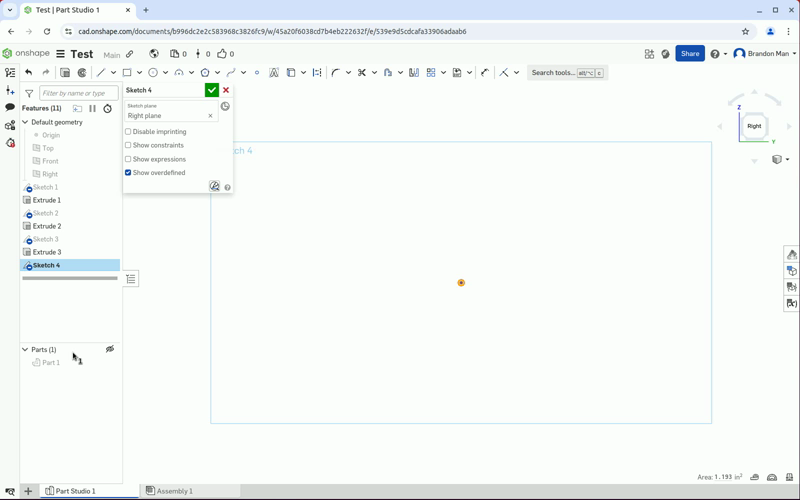
key(shift+y)
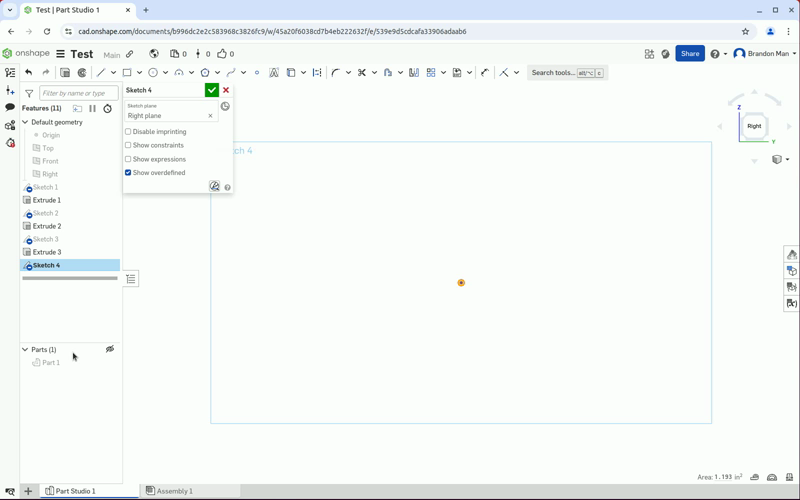
key(shift+e)
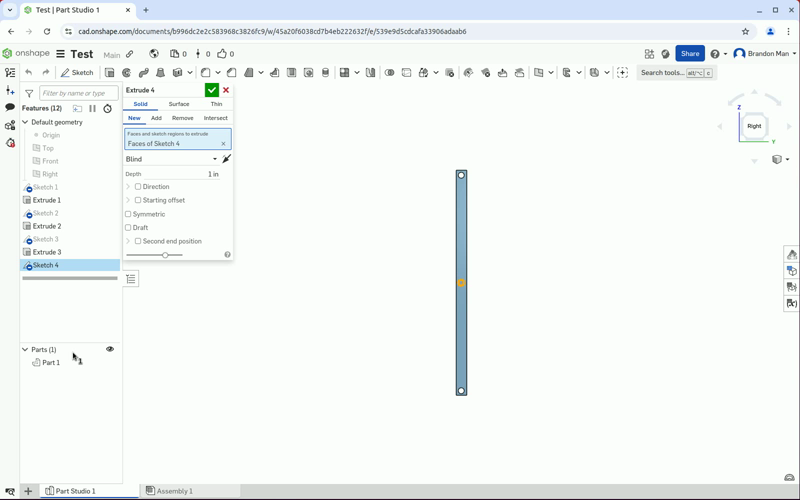
mouse_move(143, 106)
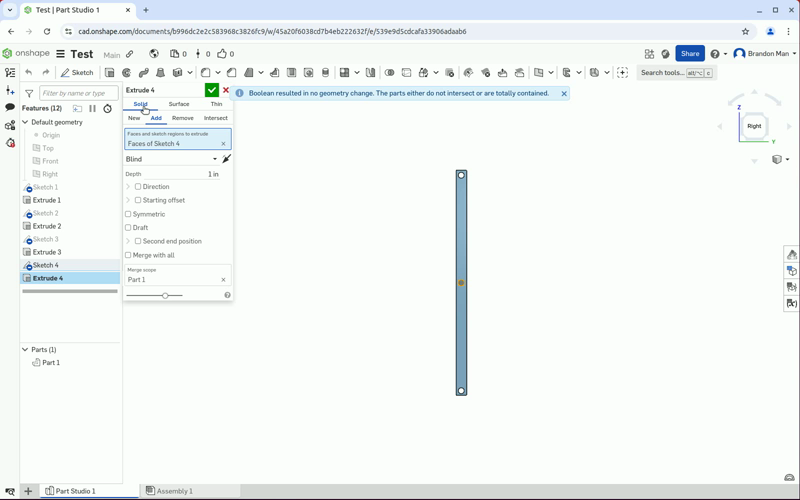
click(143, 106)
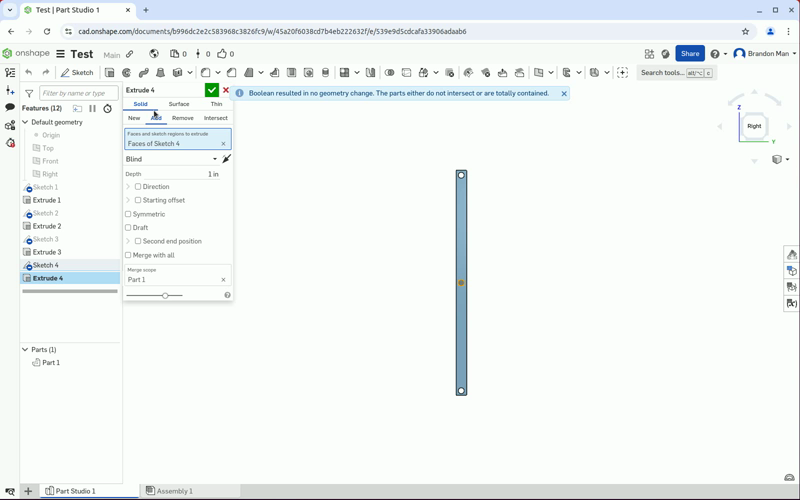
mouse_move(186, 120)
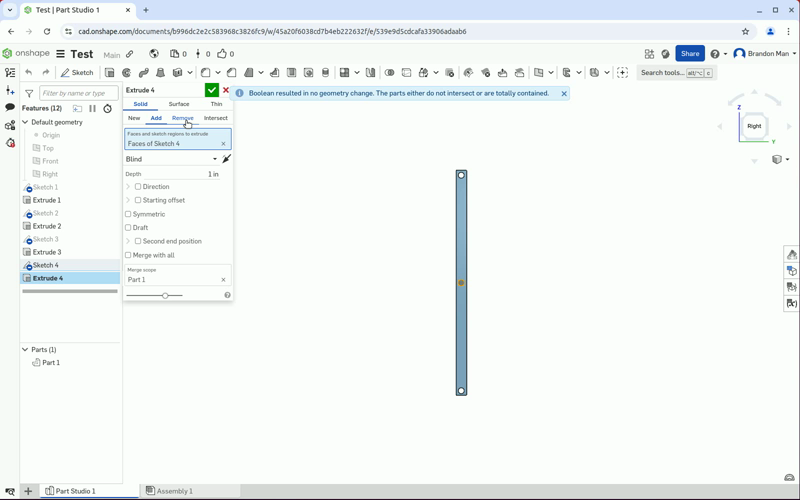
click(186, 120)
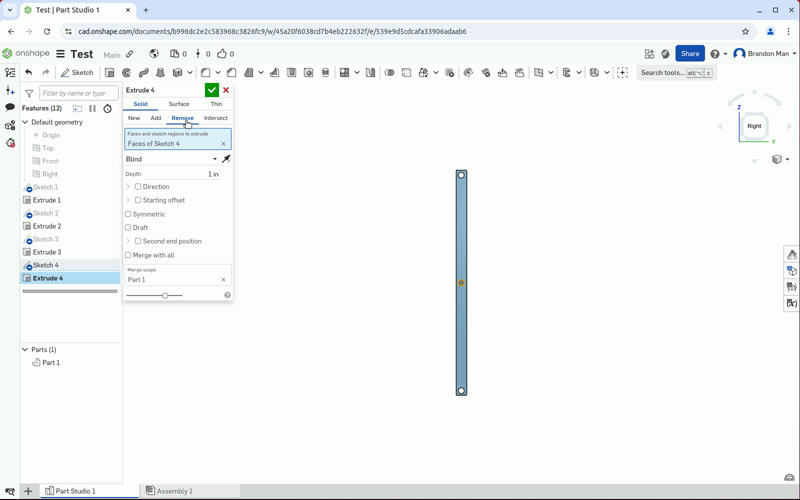
key(tab, 4)
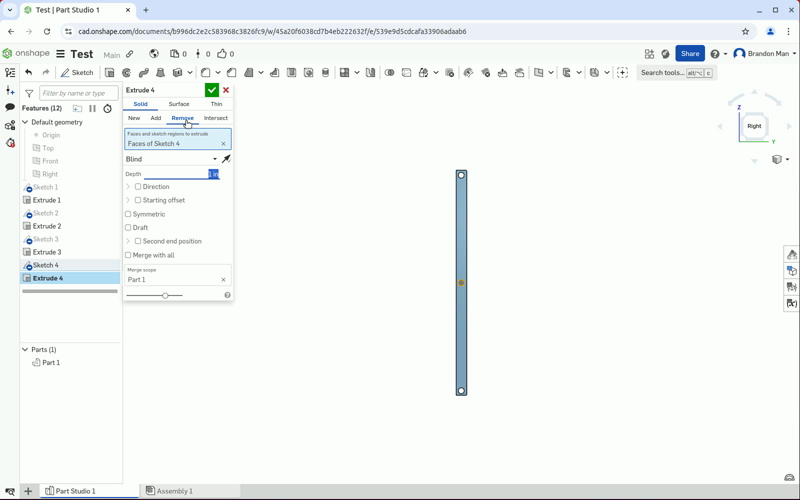
text(3.852)
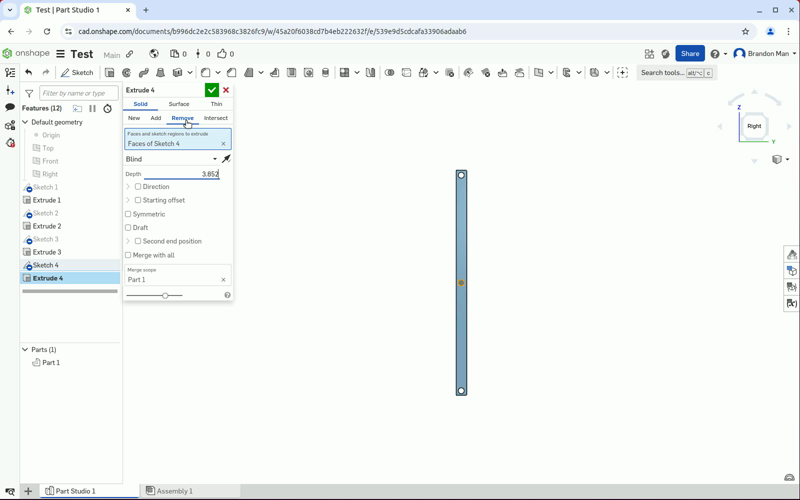
key(tab, 3)
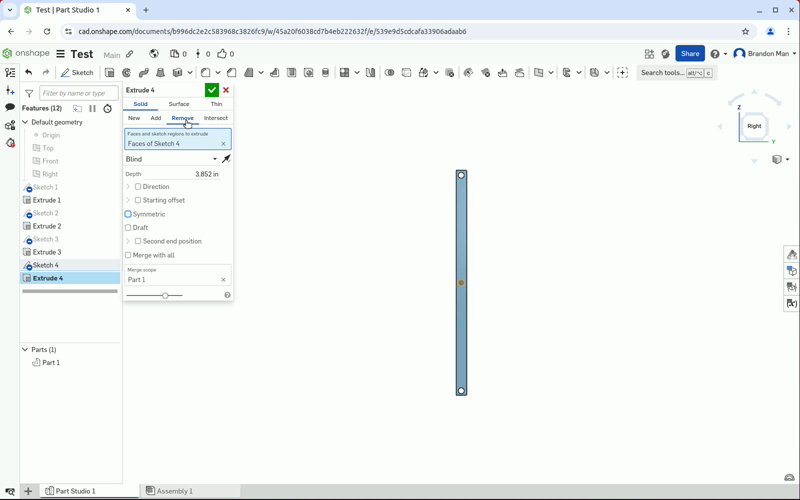
key(space)
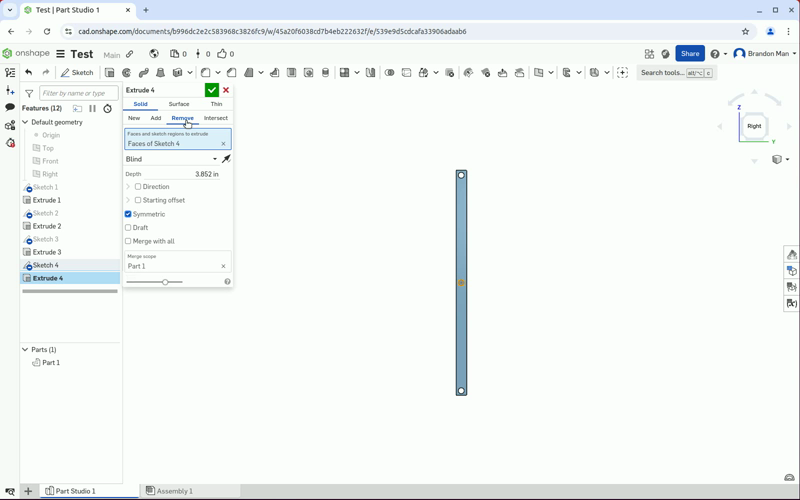
key(tab, 2)
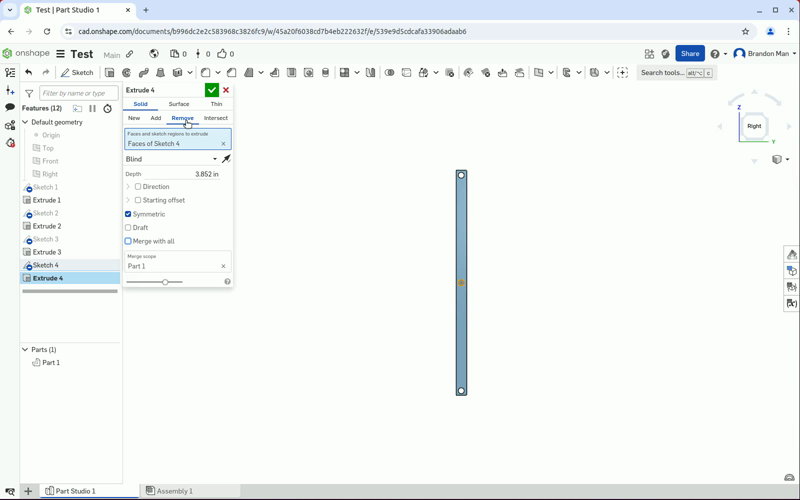
key(space)
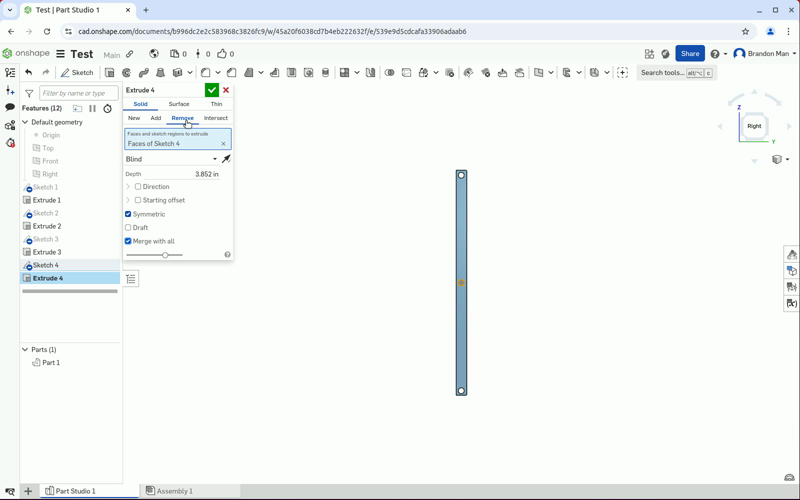
key(enter)
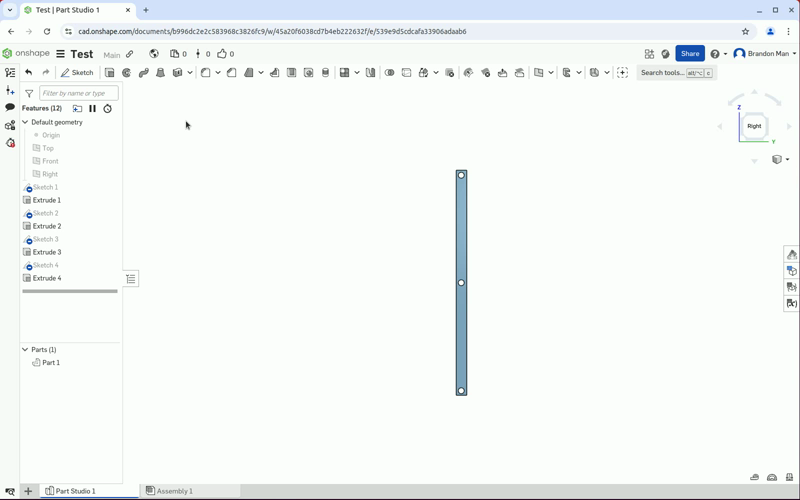
key(shift+h)
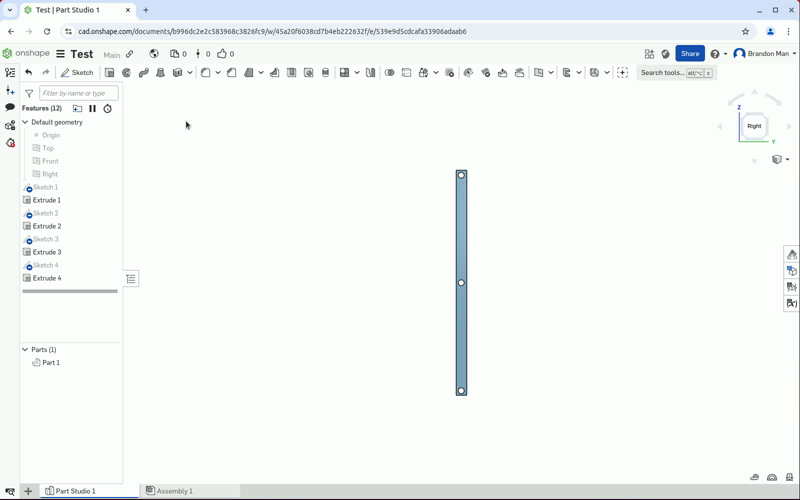
key(shift+h)
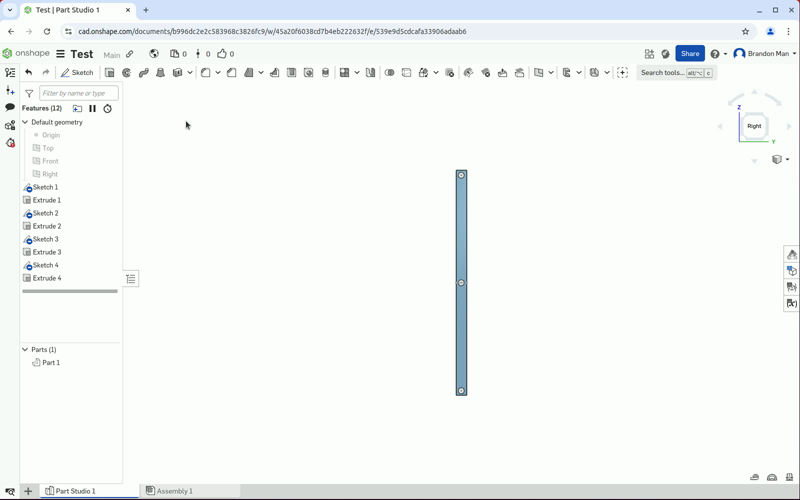
key(shift+7)
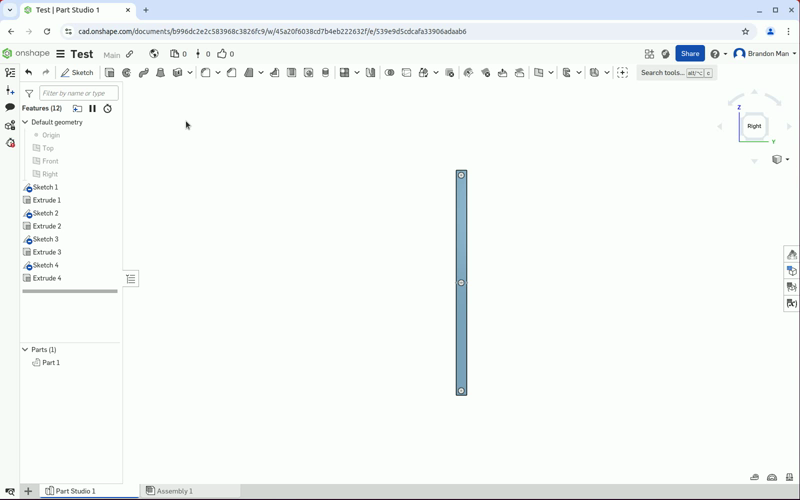
key(right, 2)
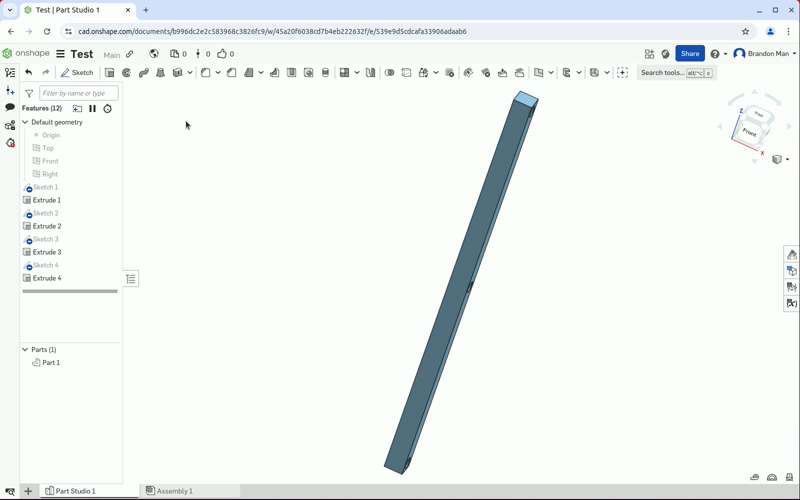
key(down, 2)
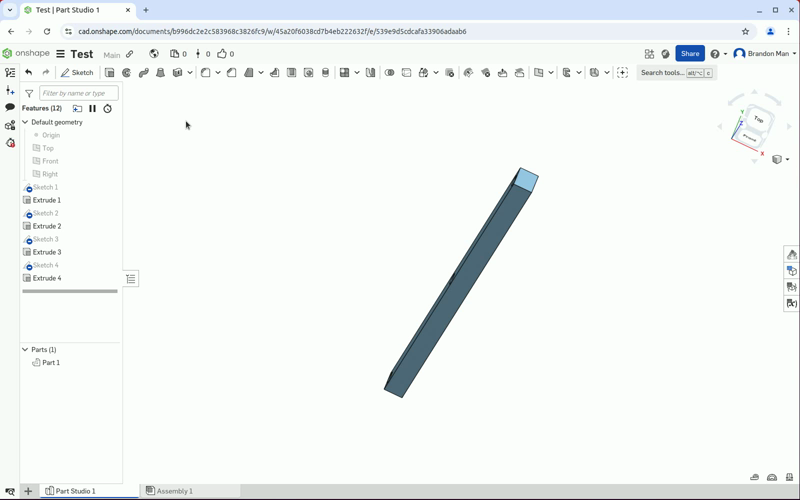
key(up, 2)
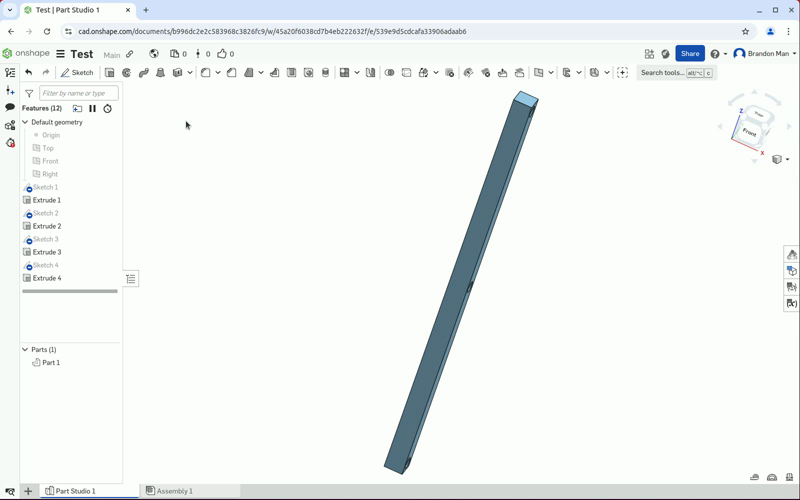
key(left, 2)
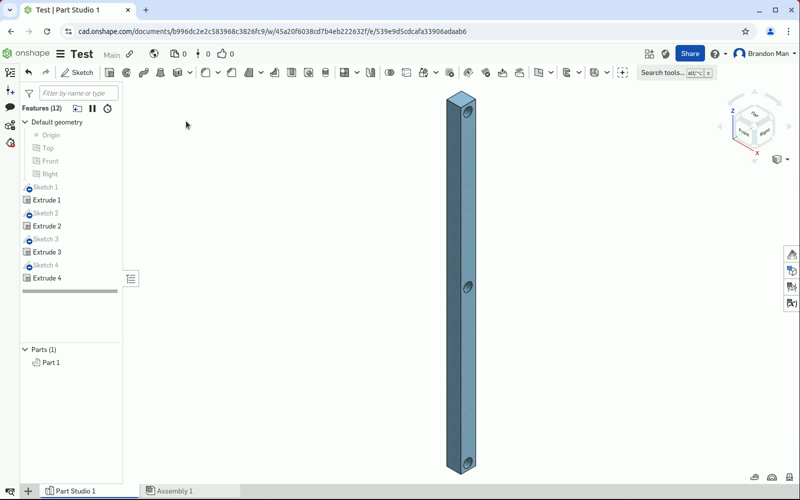
mouse_move(73, 189)
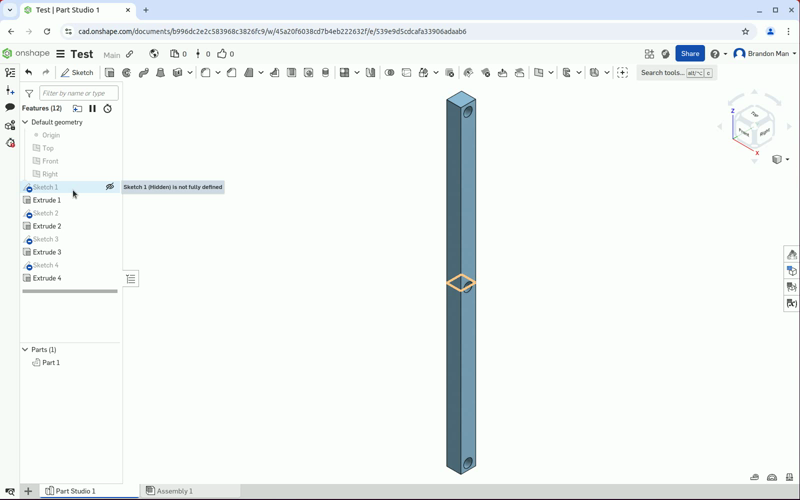
click(73, 189)